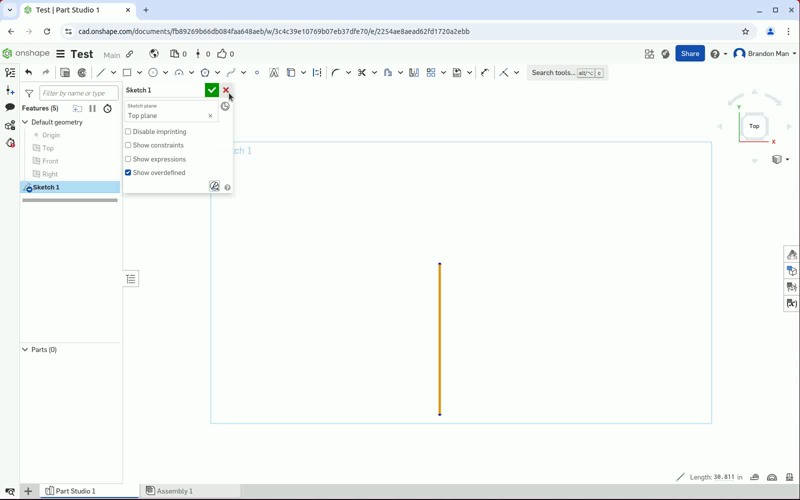
key(shift+h)
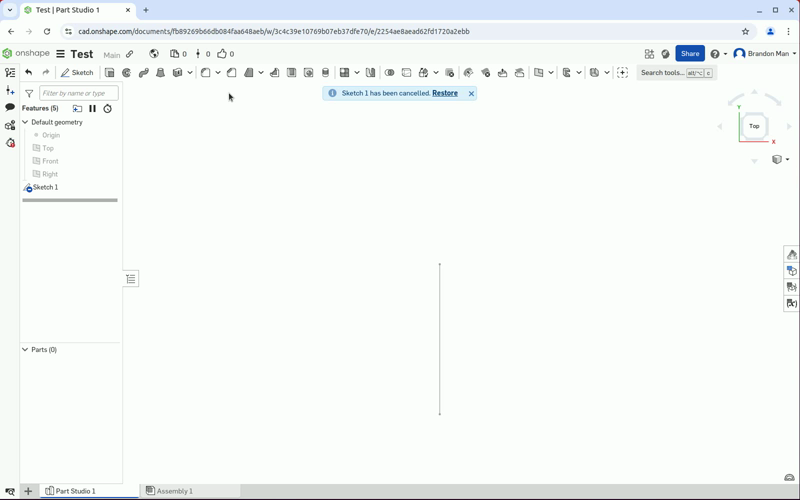
mouse_move(73, 352)
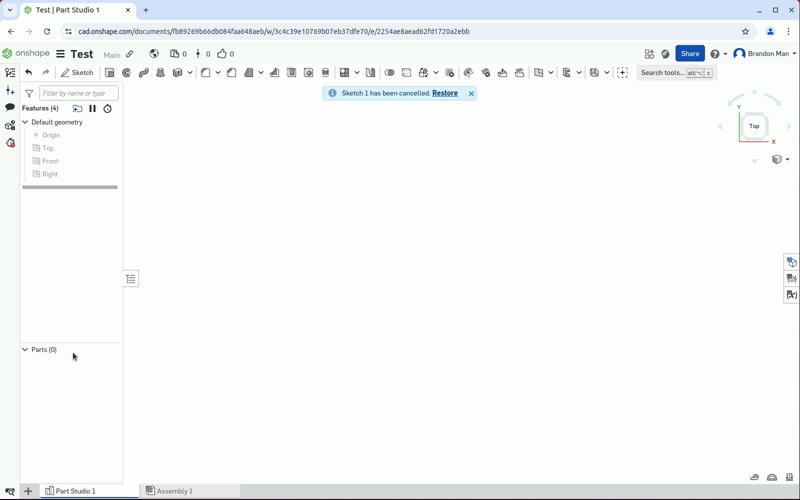
key(y)
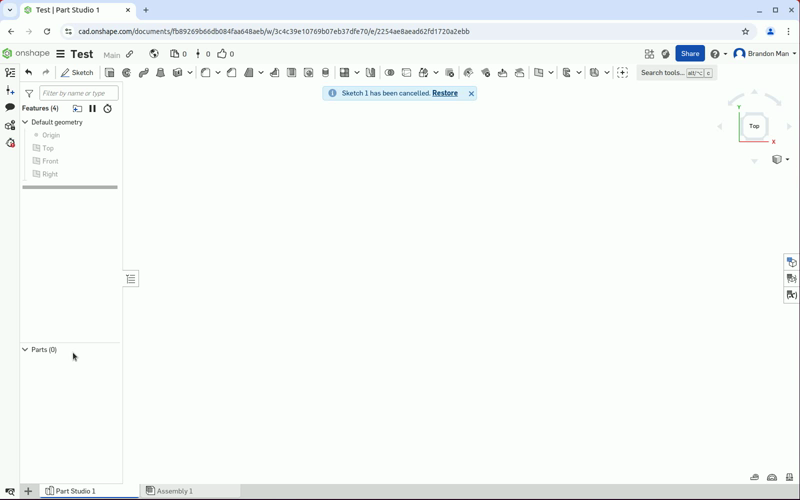
key(shift+p)
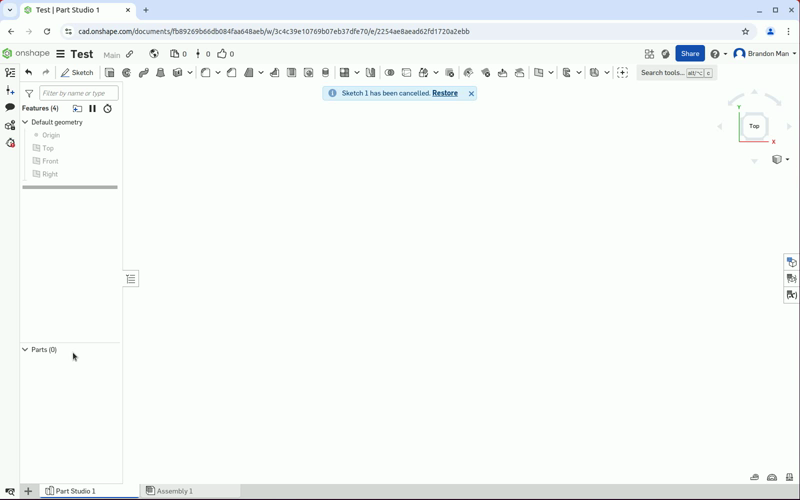
key(space)
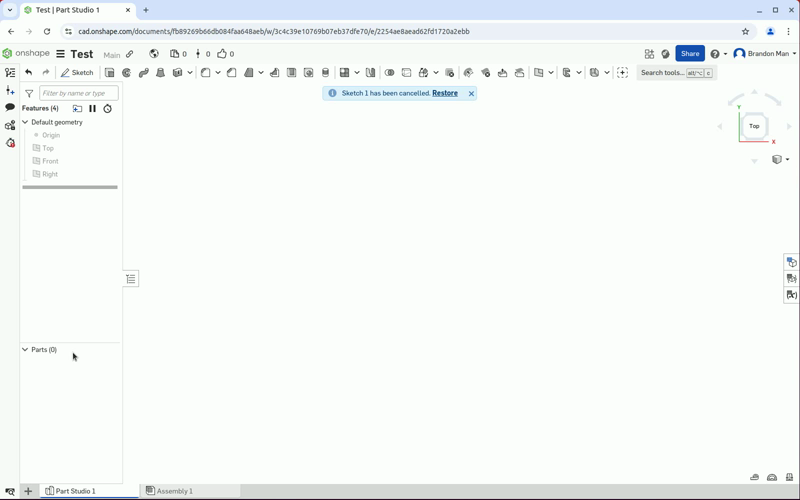
key_down(shift)
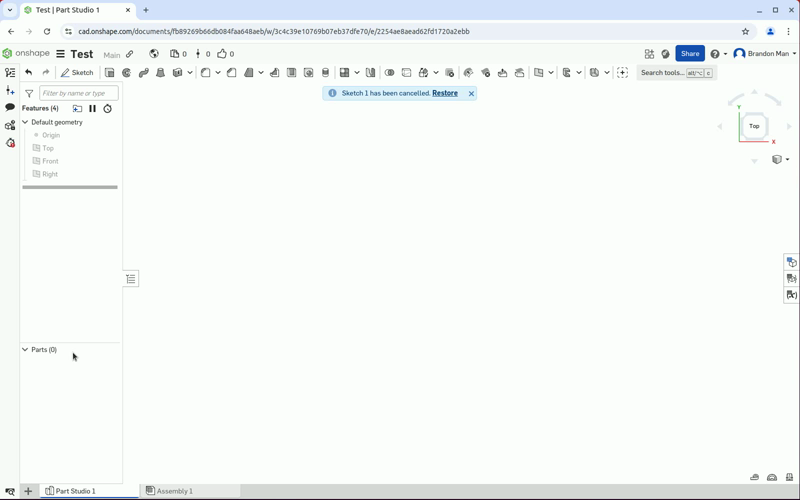
key(up)
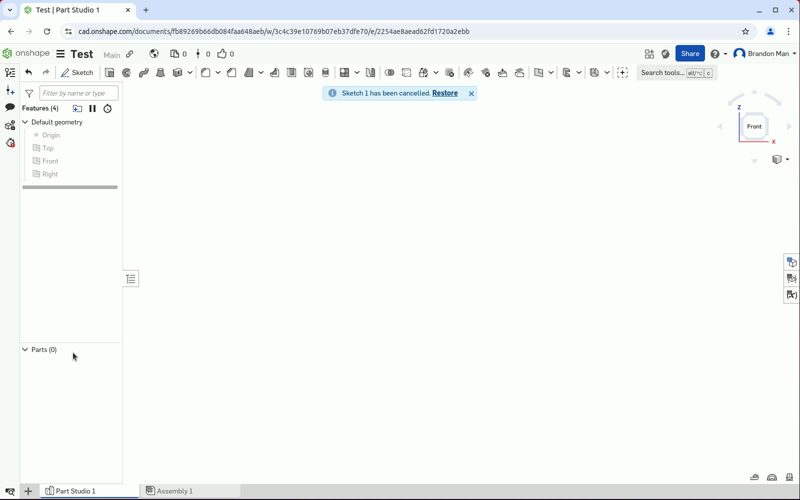
key_up(shift)
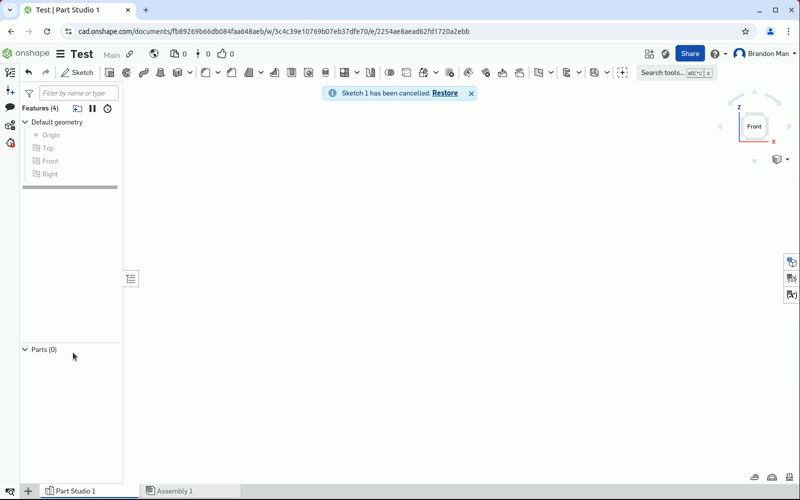
mouse_move(73, 352)
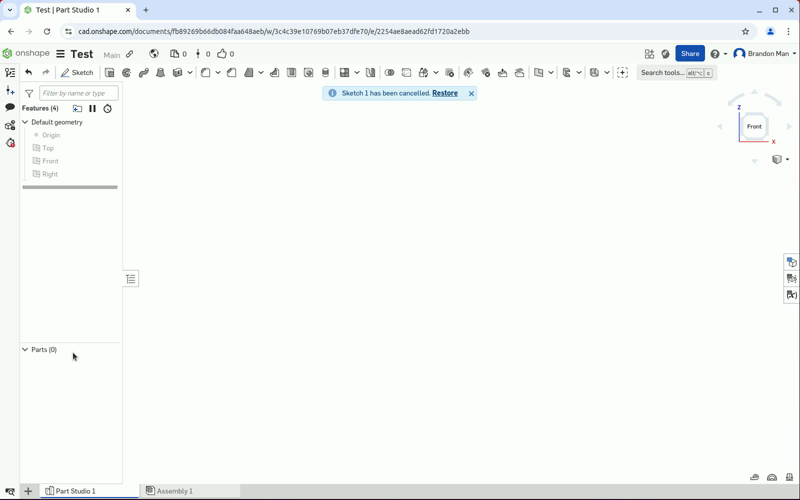
key(shift+y)
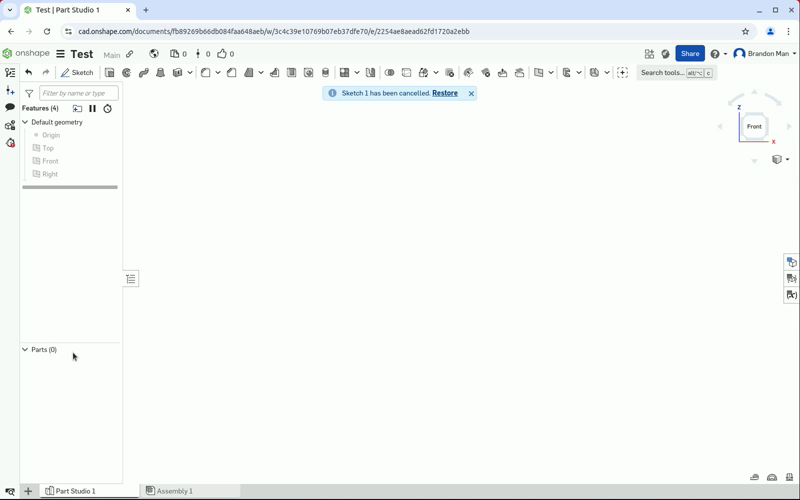
key(shift+s)
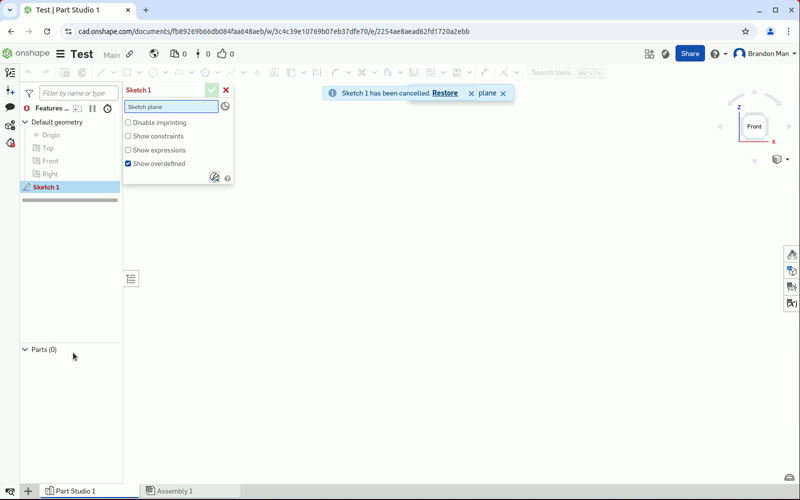
mouse_move(73, 163)
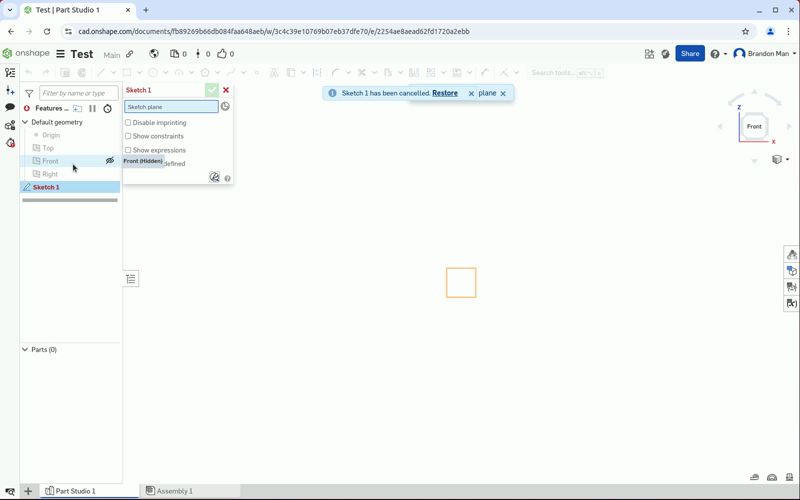
click(73, 163)
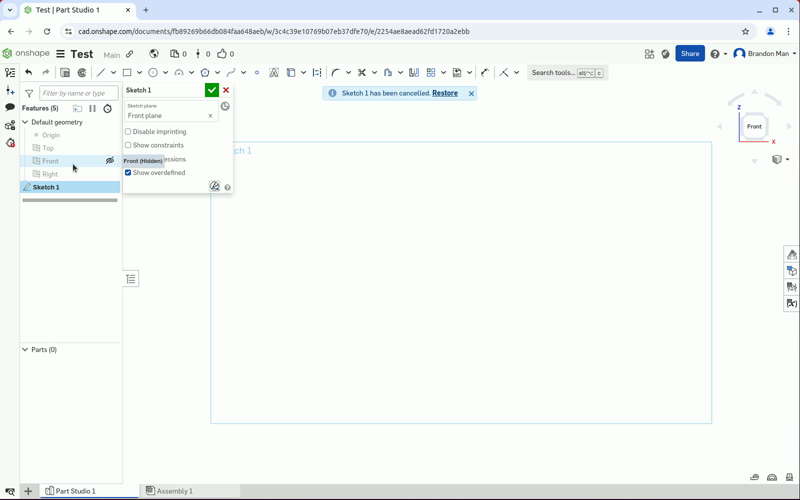
mouse_move(73, 352)
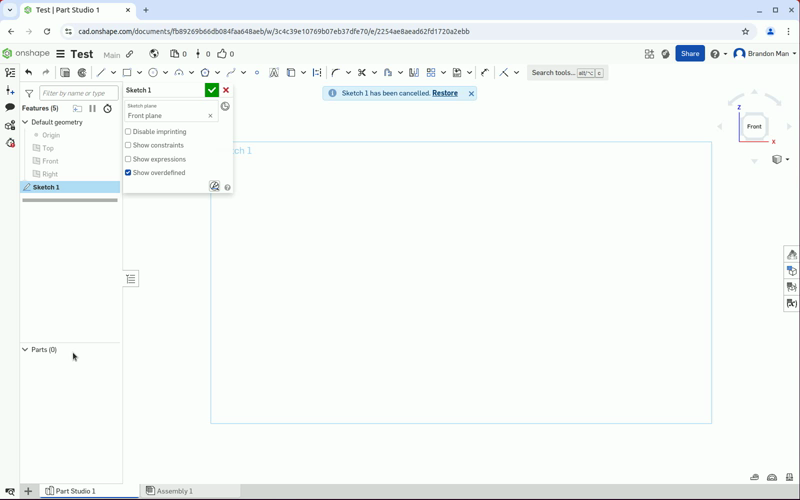
key(y)
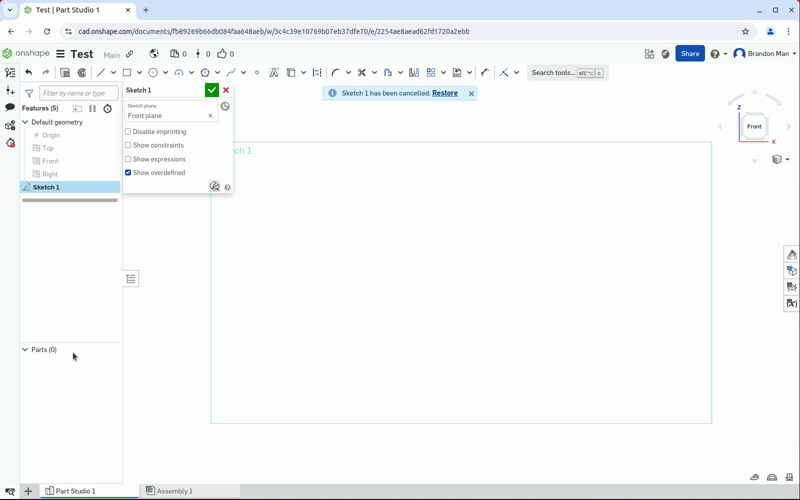
key(l)
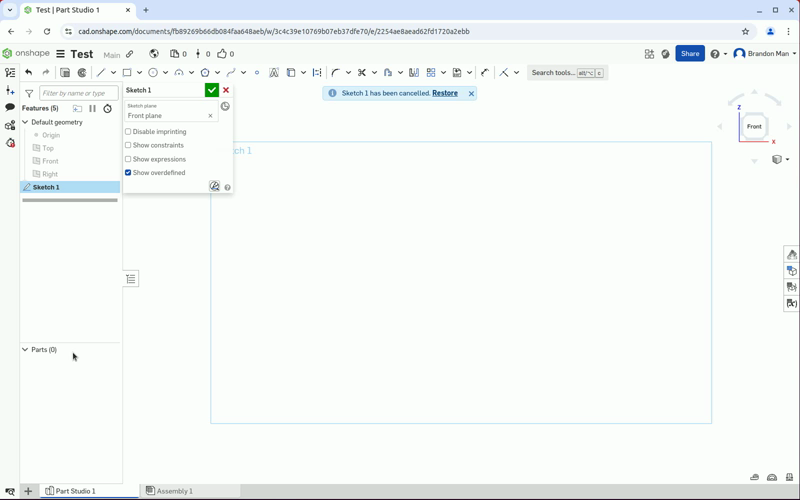
key_down(shift)
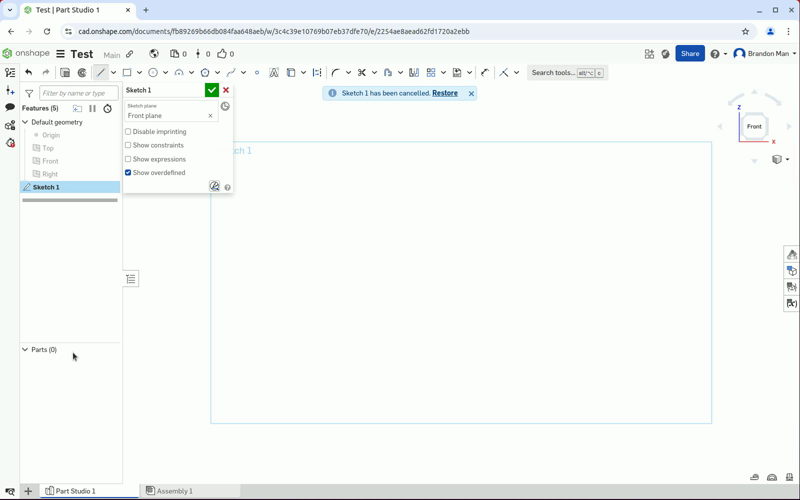
mouse_move(438, 282)
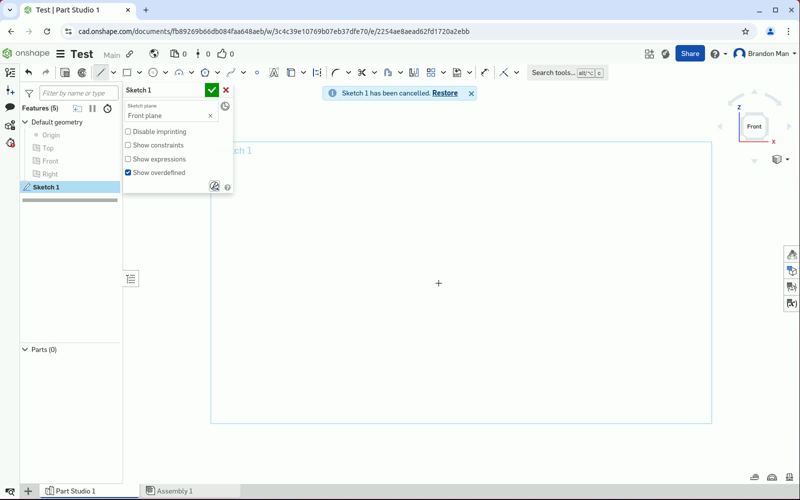
click(438, 282)
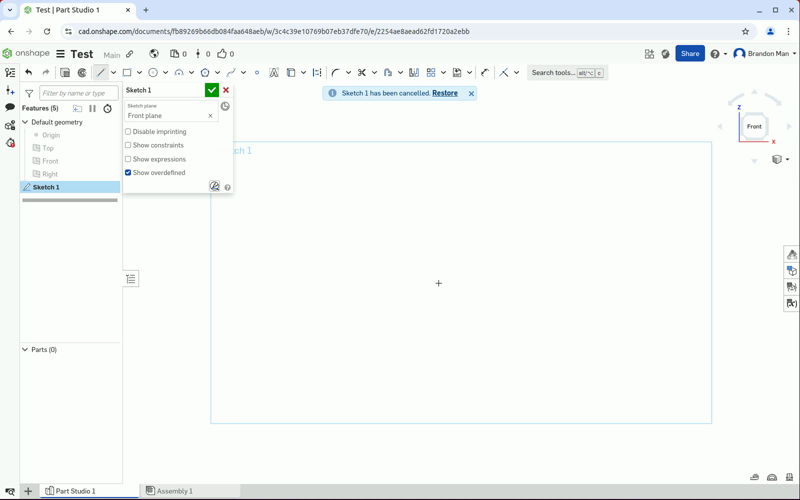
key_up(shift)
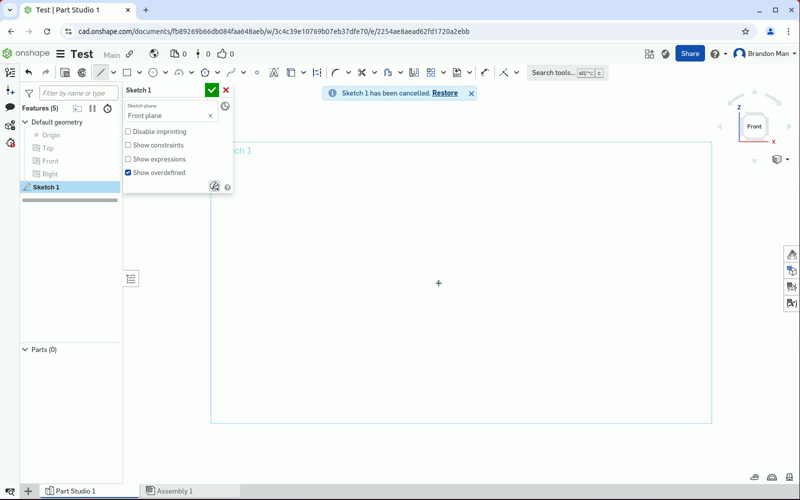
key_down(shift)
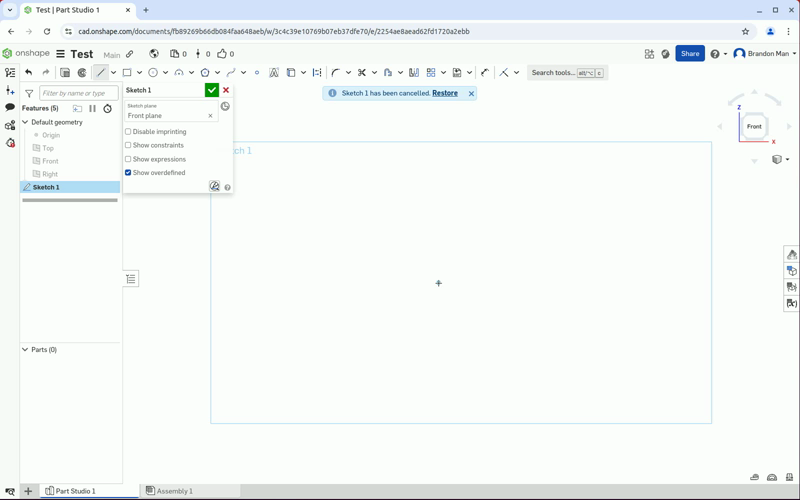
mouse_move(468, 282)
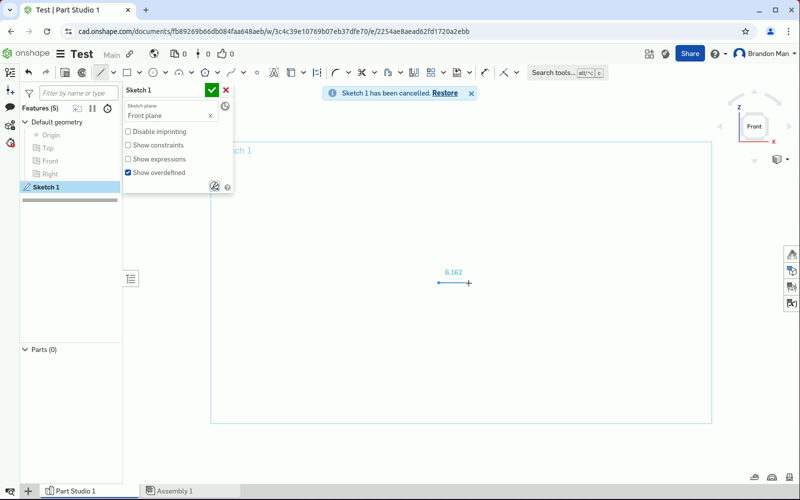
mouse_move(461, 282)
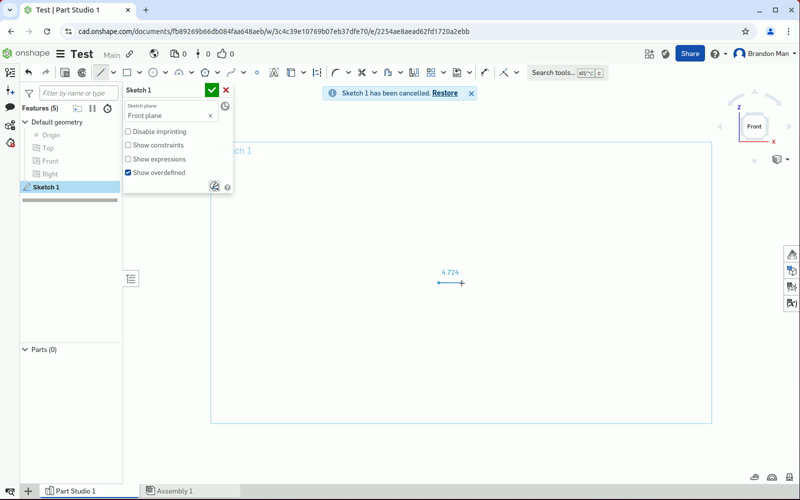
click(461, 282)
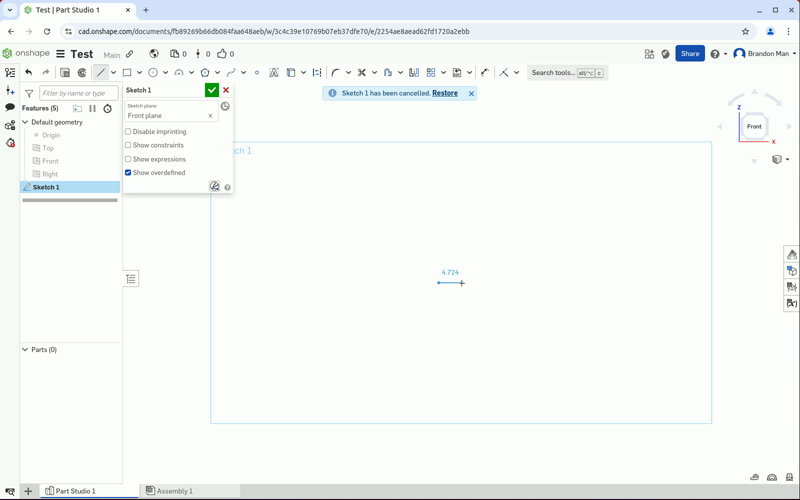
key_up(shift)
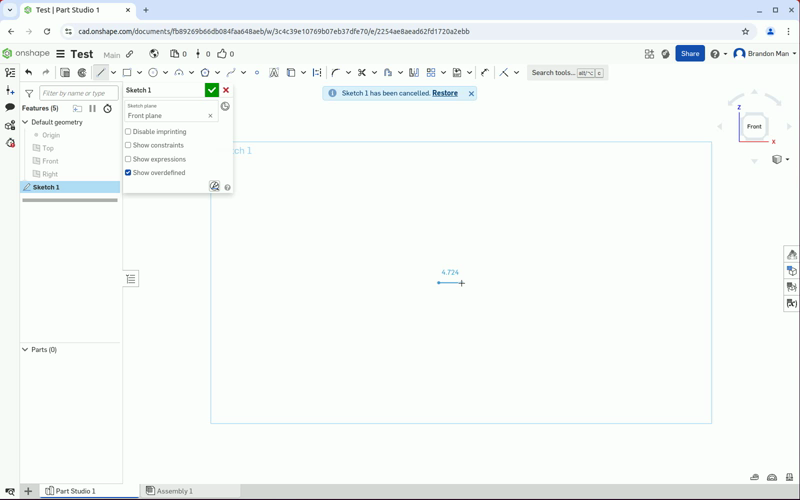
key_down(shift)
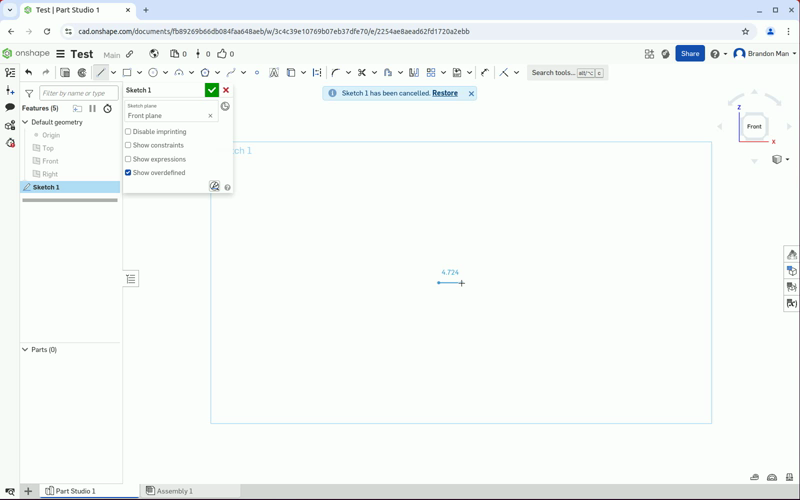
mouse_move(491, 282)
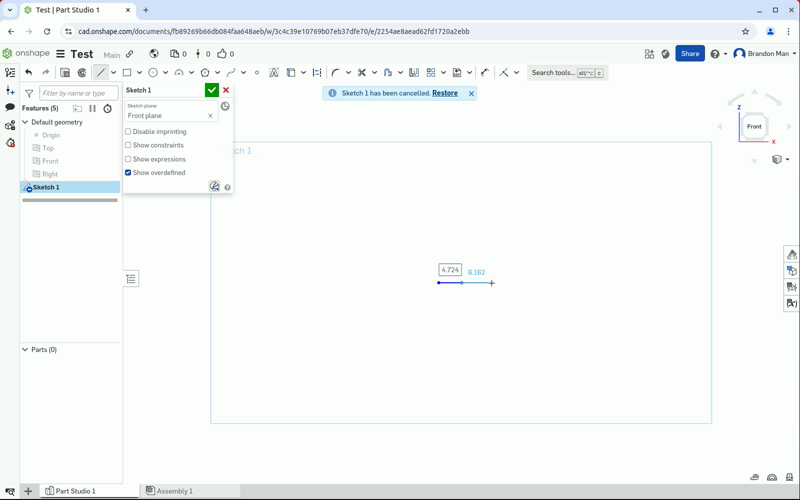
mouse_move(461, 265)
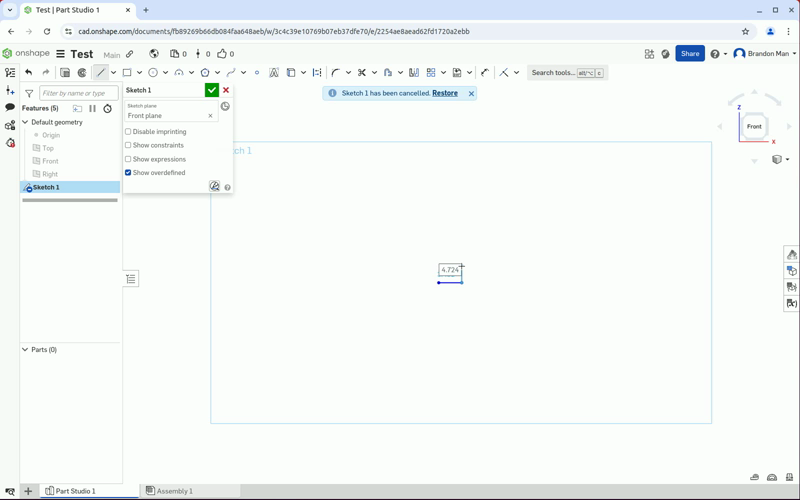
click(461, 265)
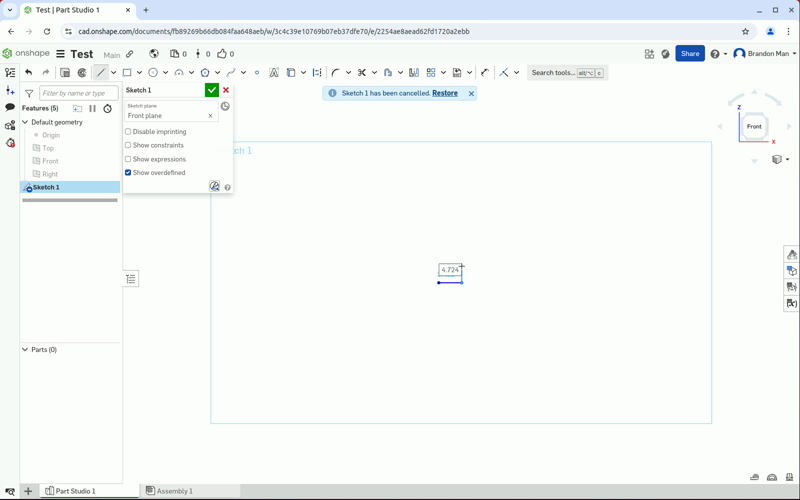
key_up(shift)
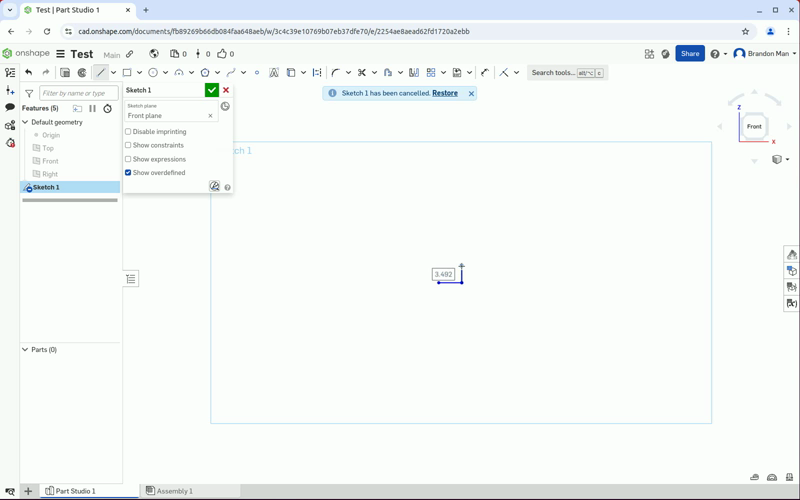
key_down(shift)
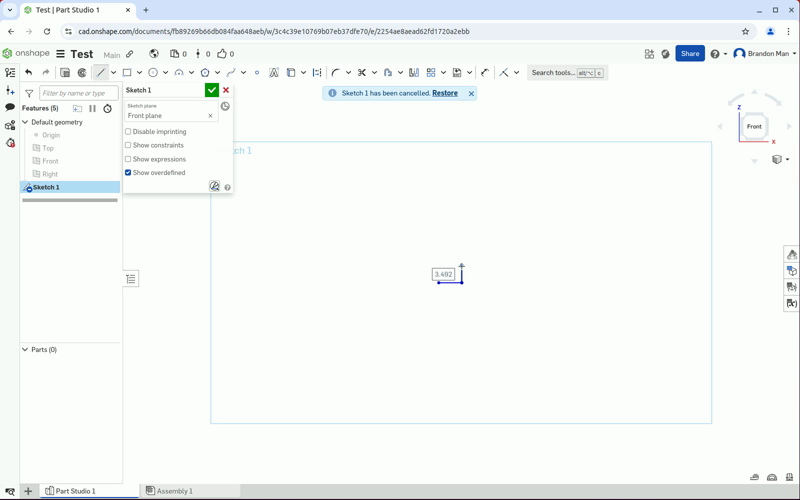
mouse_move(491, 265)
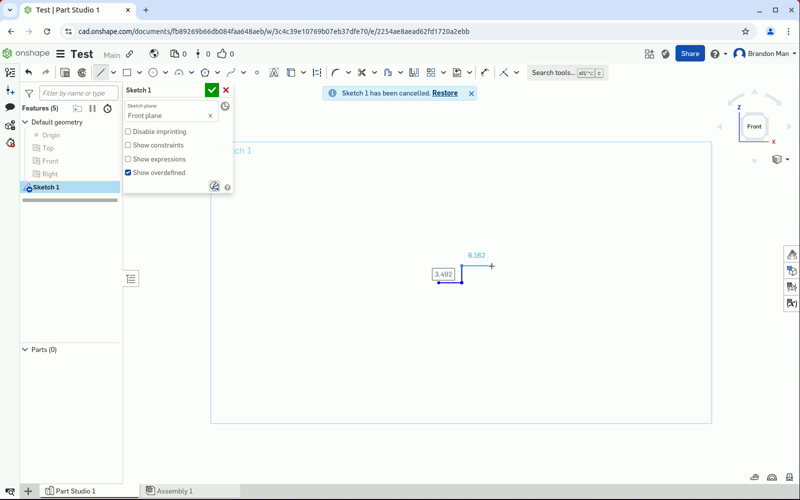
mouse_move(438, 265)
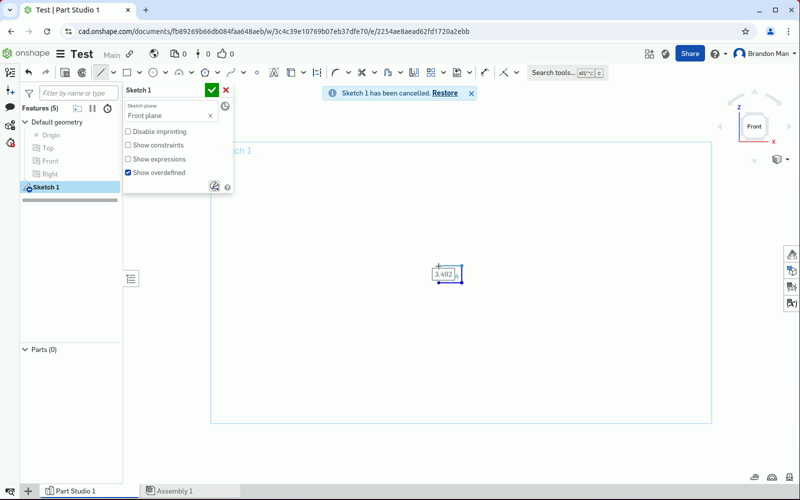
click(438, 265)
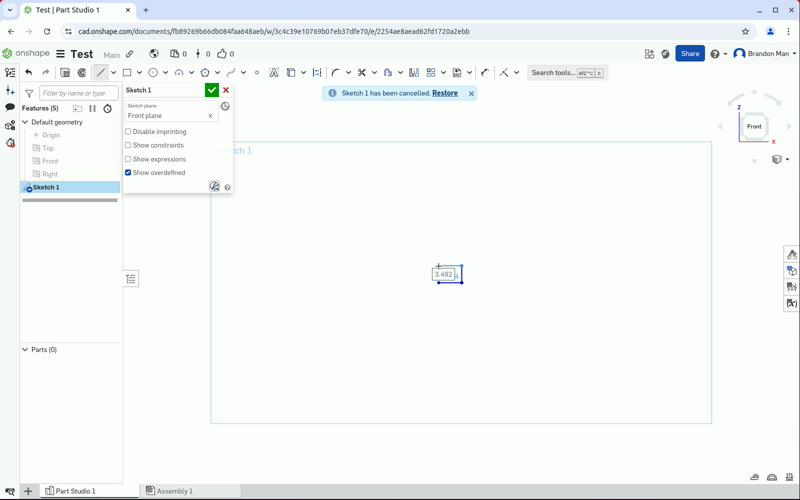
key_up(shift)
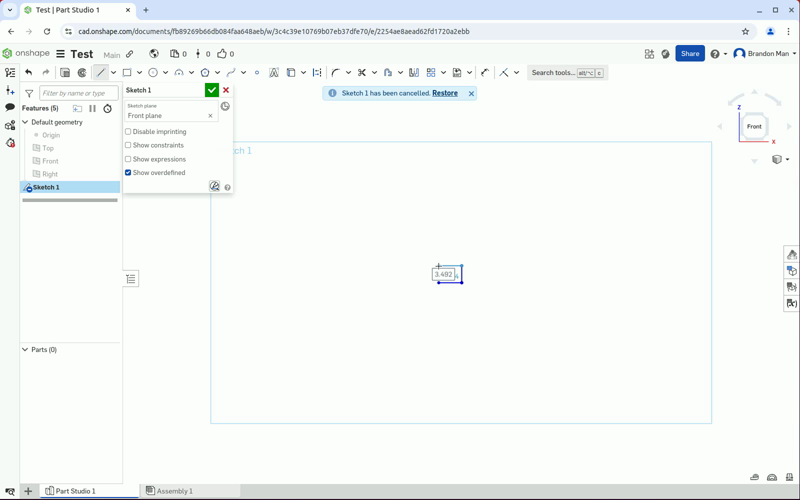
mouse_move(468, 265)
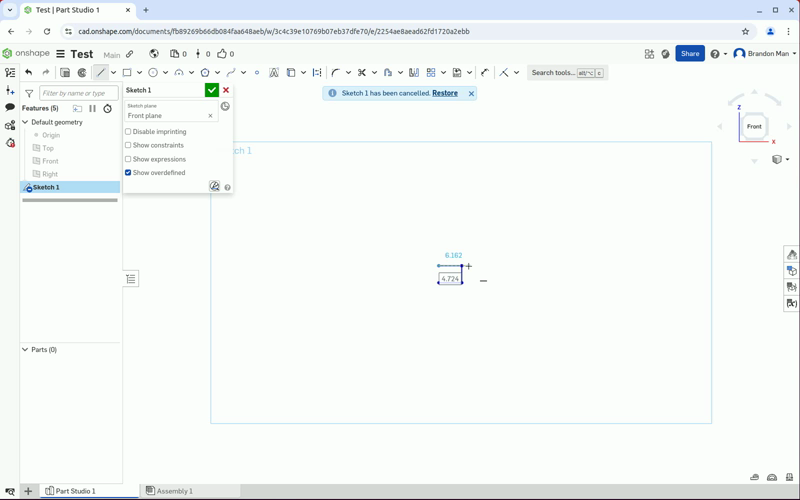
key_down(shift)
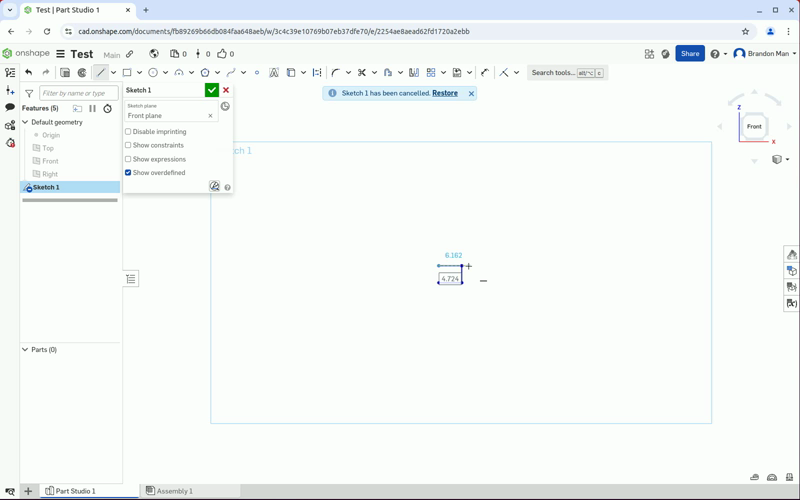
mouse_move(438, 282)
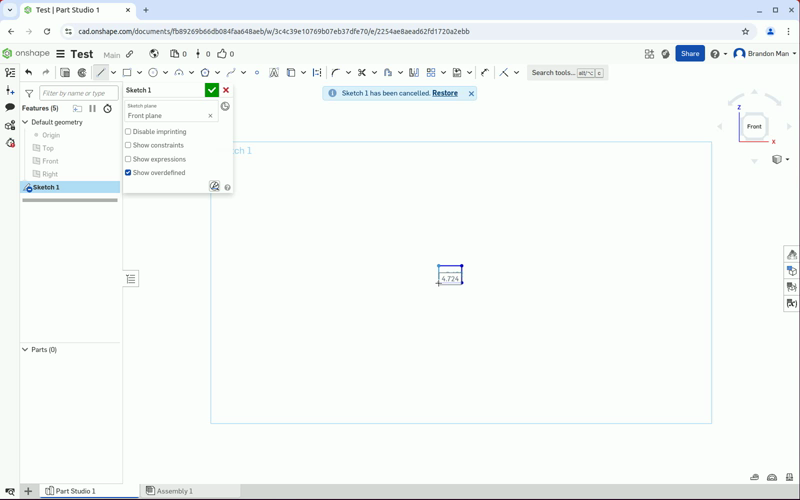
key_up(shift)
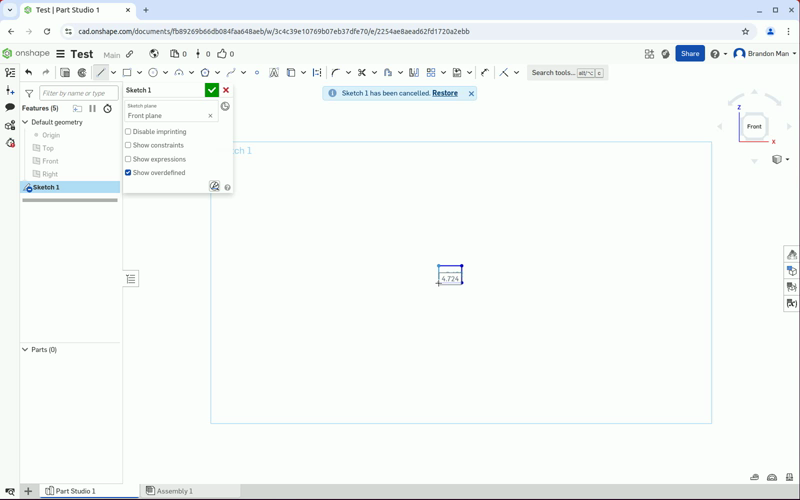
click(438, 282)
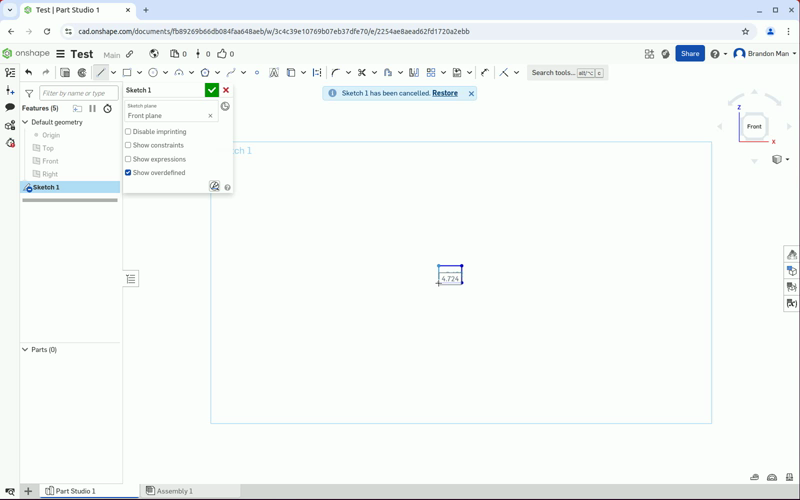
key(esc)
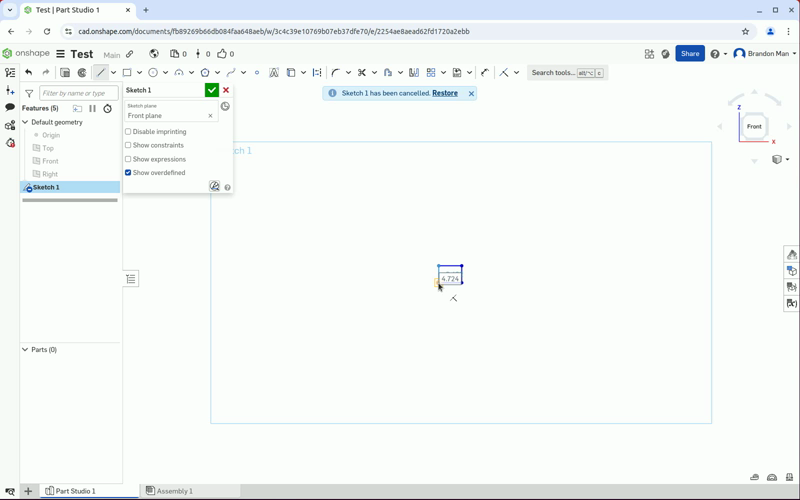
mouse_move(448, 266)
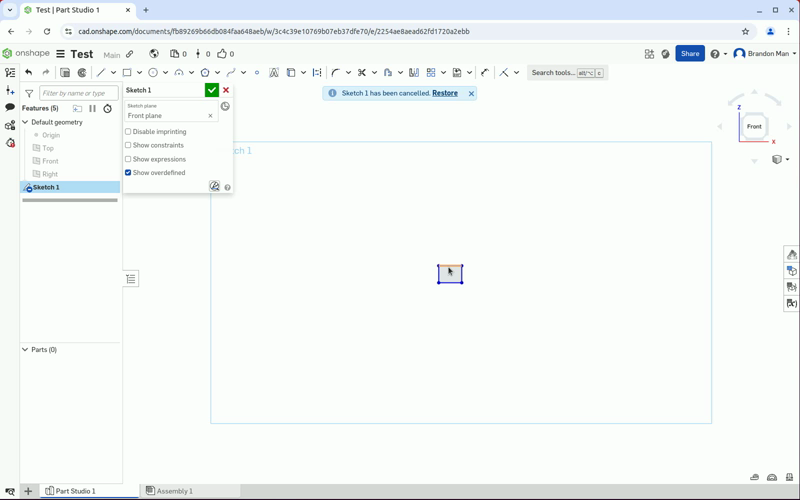
scroll(6)
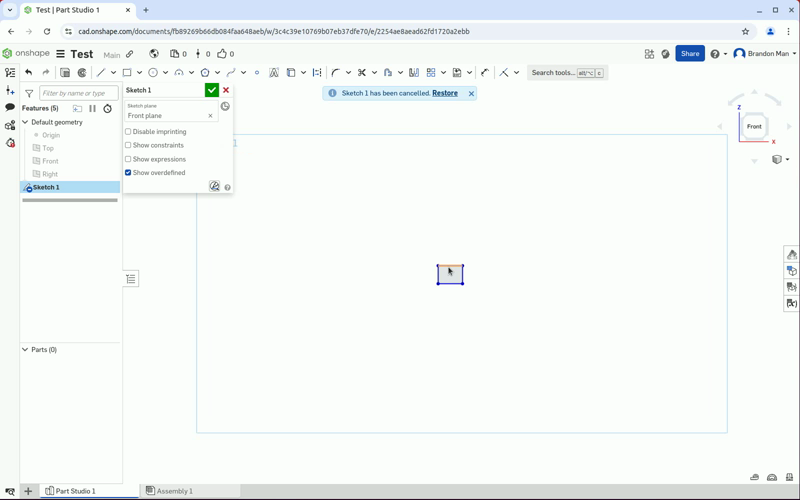
scroll(6)
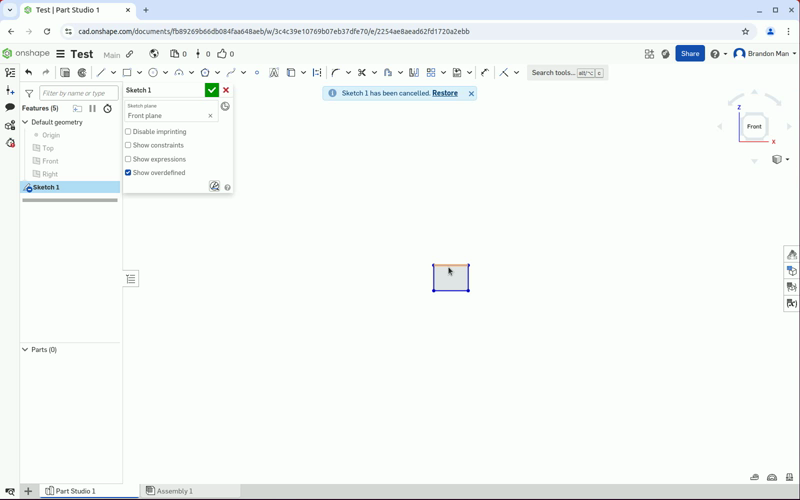
scroll(6)
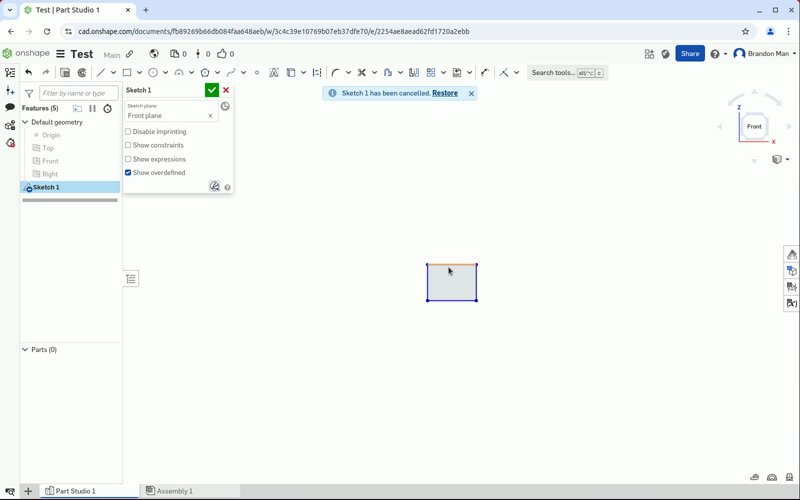
scroll(6)
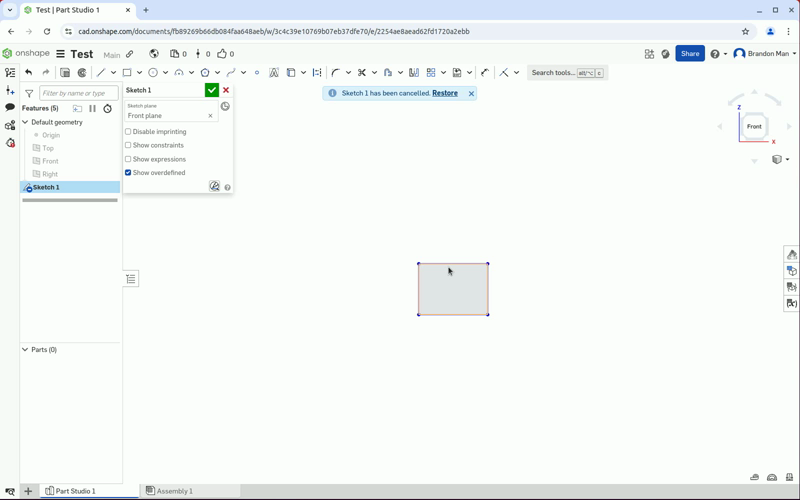
scroll(6)
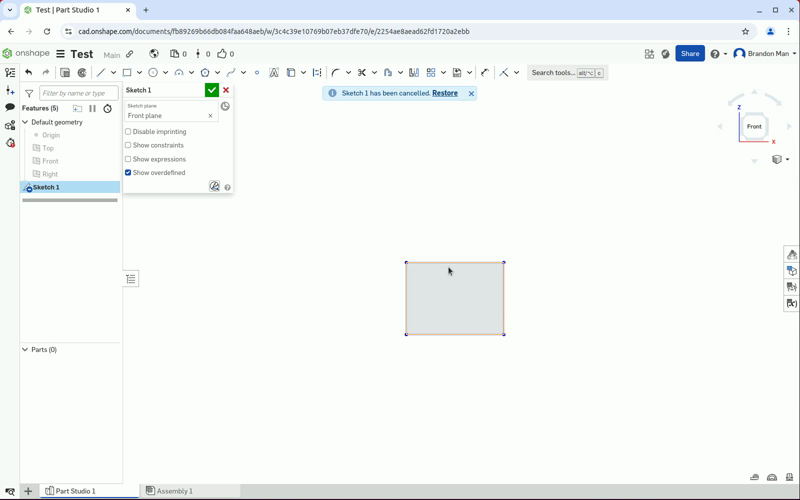
scroll(6)
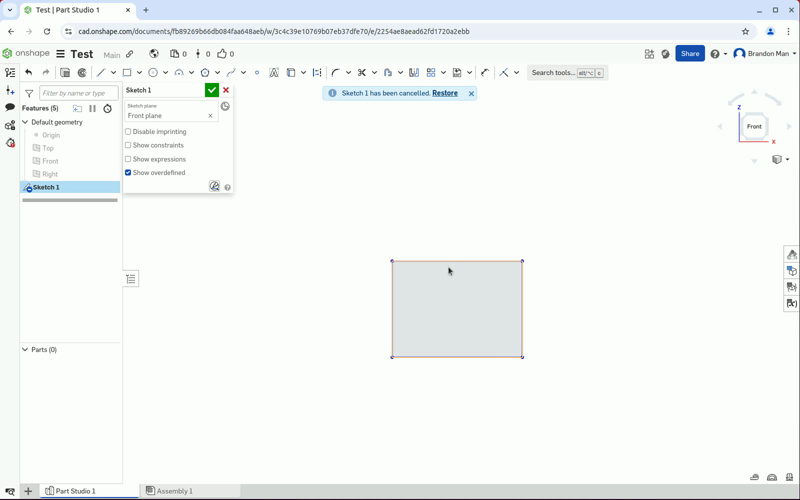
scroll(6)
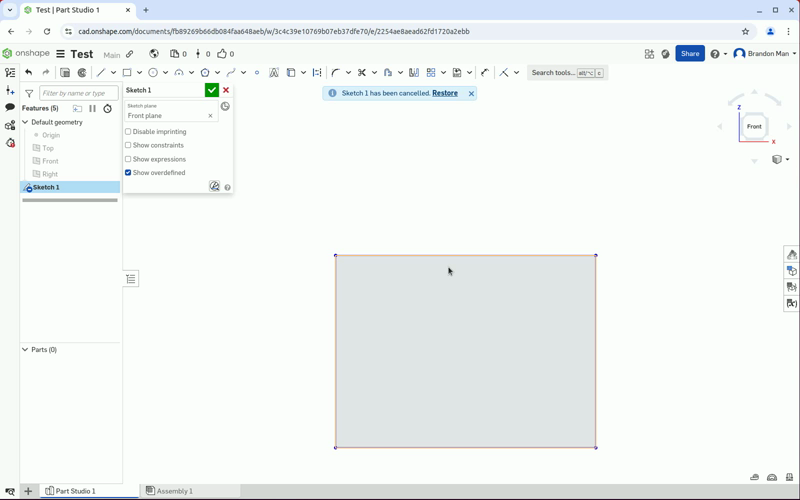
click(448, 266)
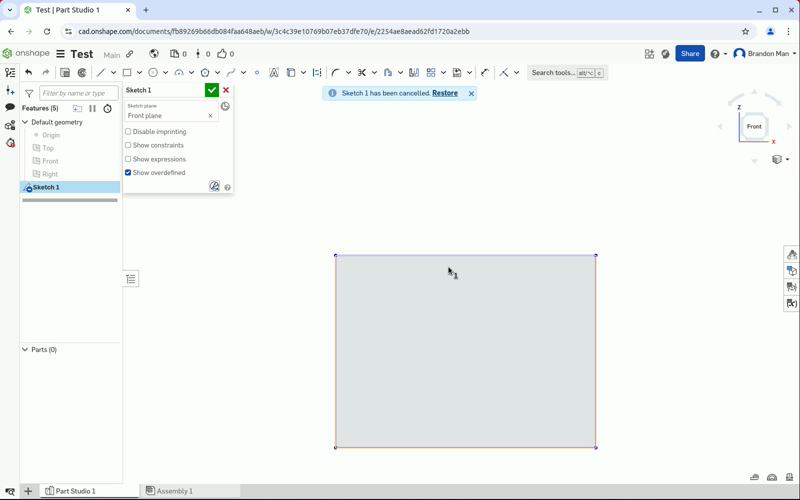
scroll(-6)
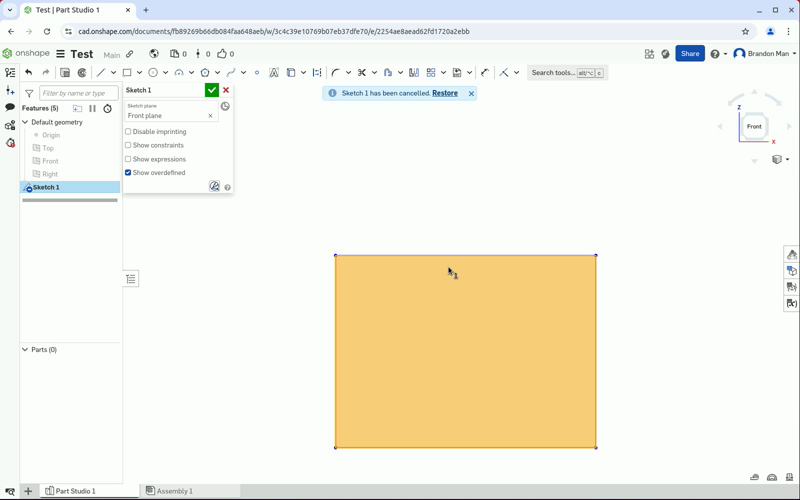
scroll(-6)
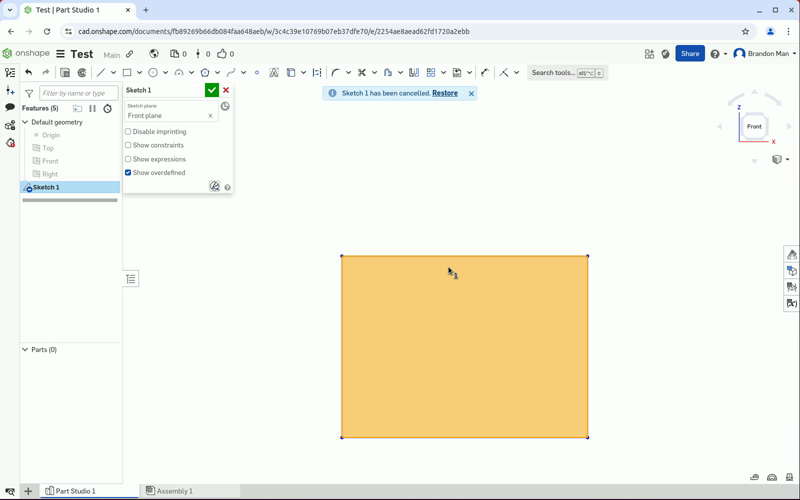
scroll(-6)
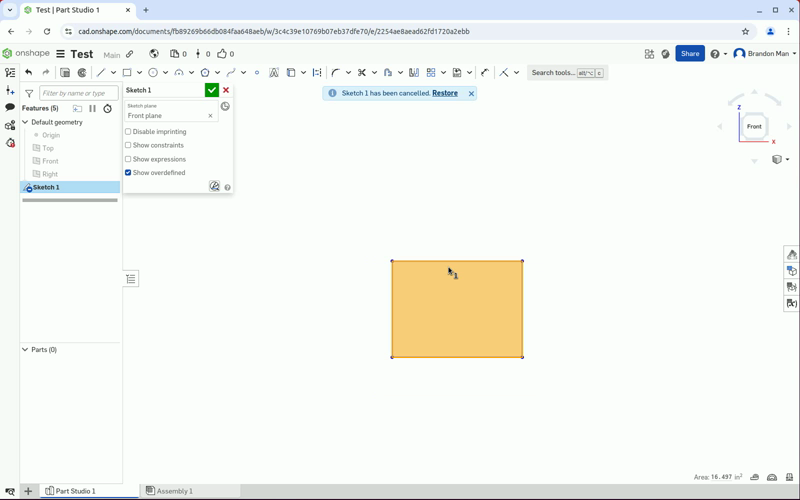
scroll(-6)
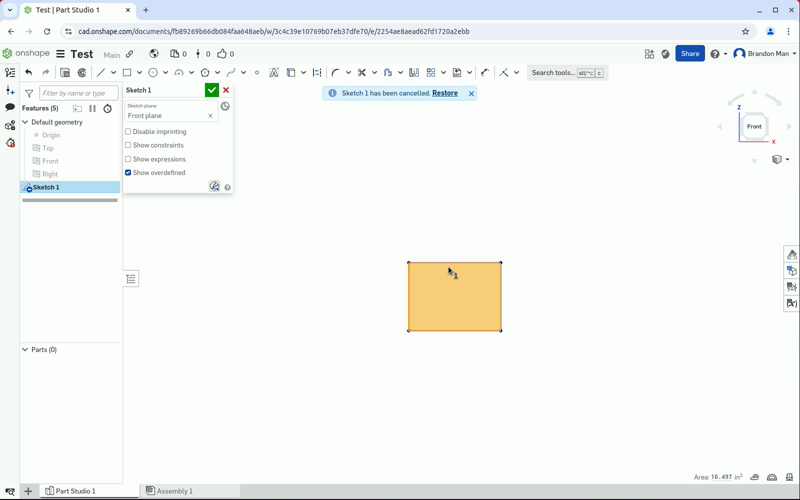
scroll(-6)
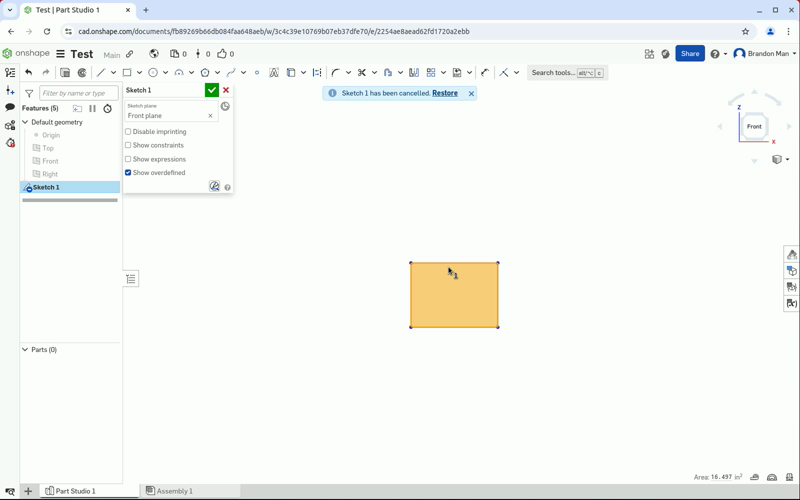
scroll(-6)
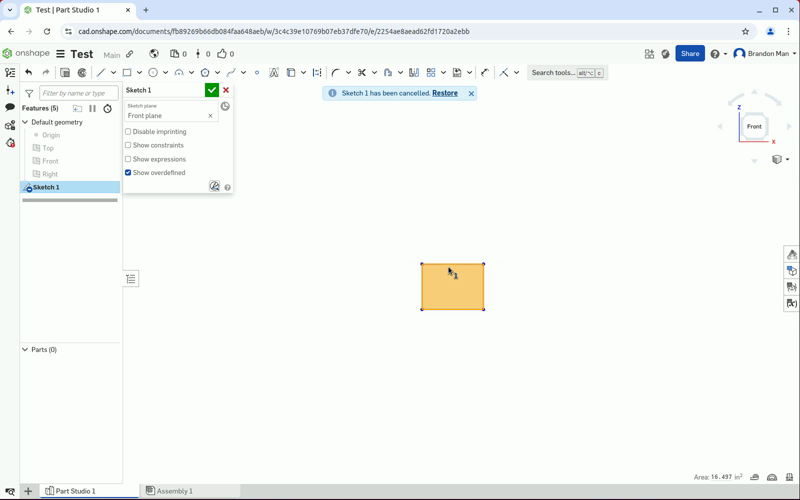
scroll(-6)
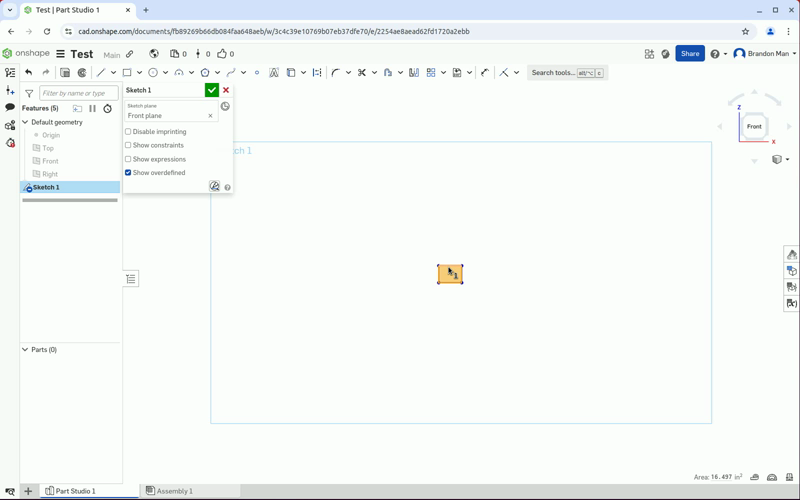
mouse_move(73, 352)
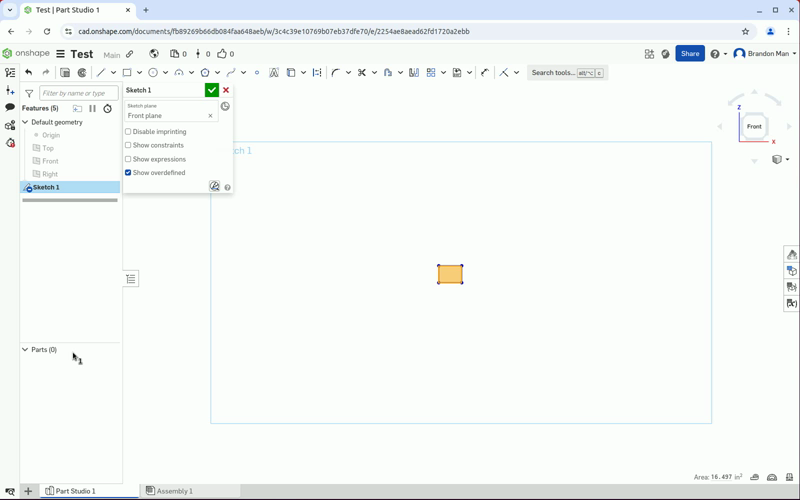
key(shift+y)
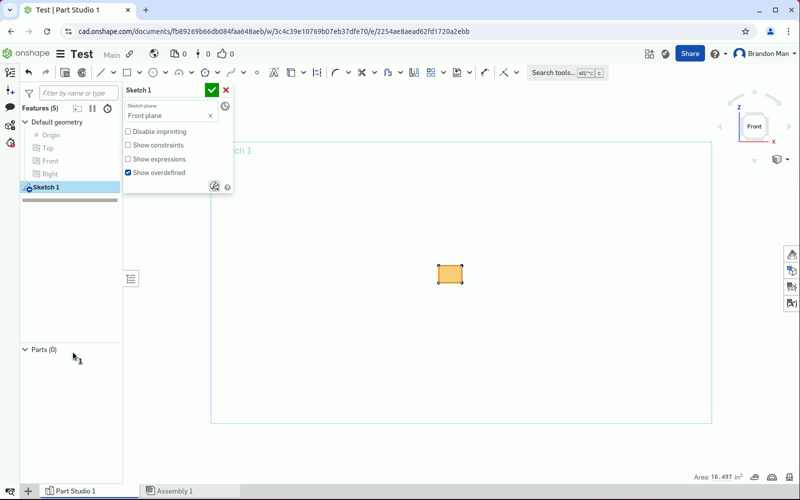
key(shift+e)
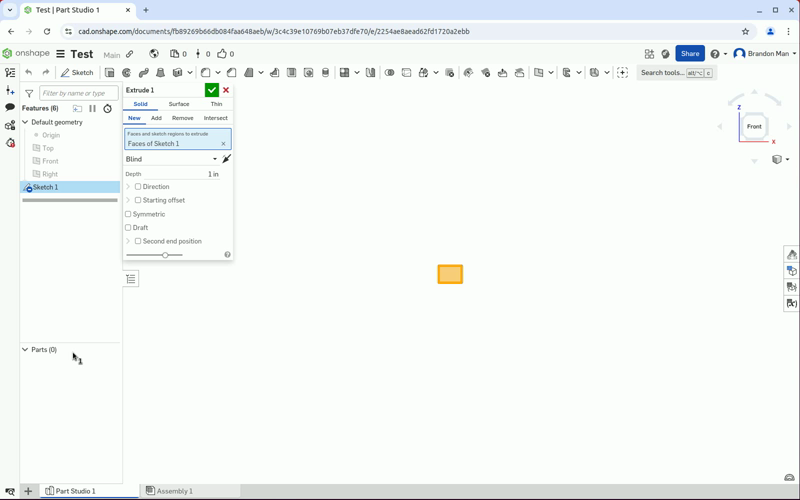
mouse_move(143, 106)
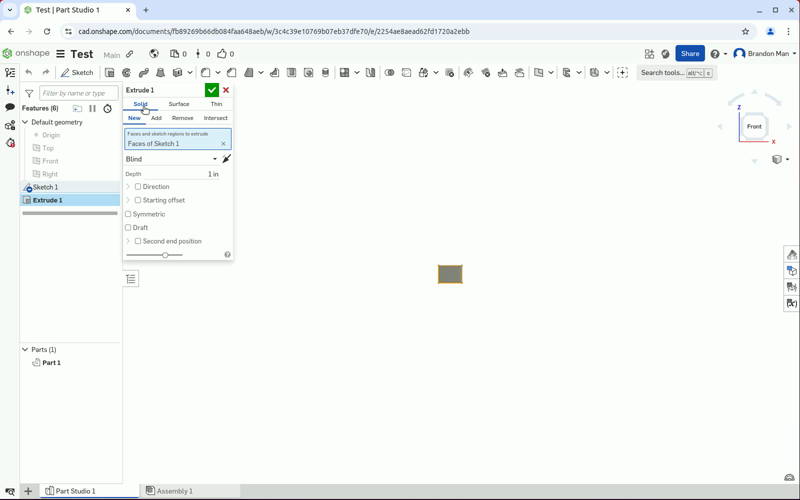
click(143, 106)
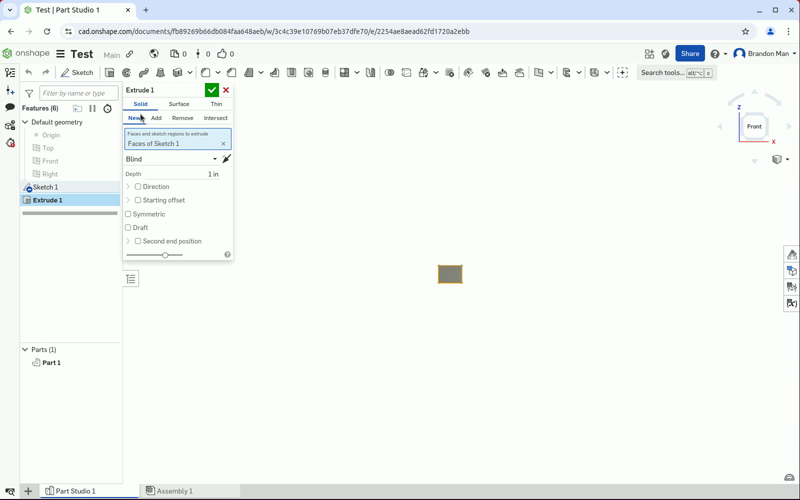
mouse_move(137, 120)
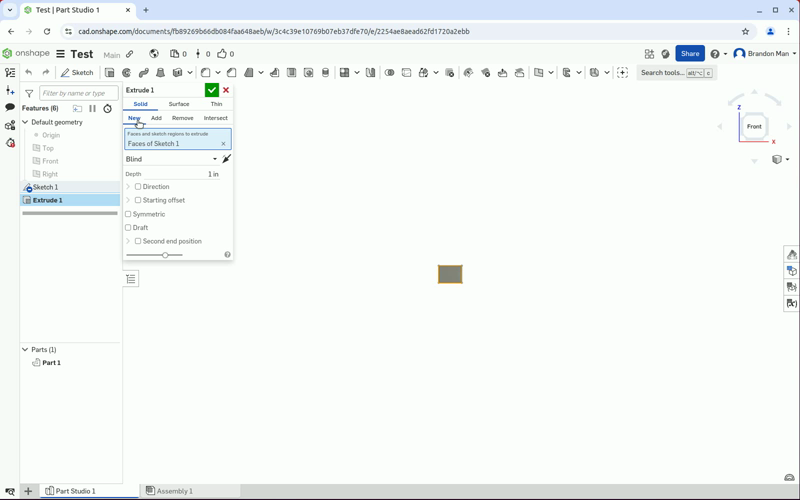
click(137, 120)
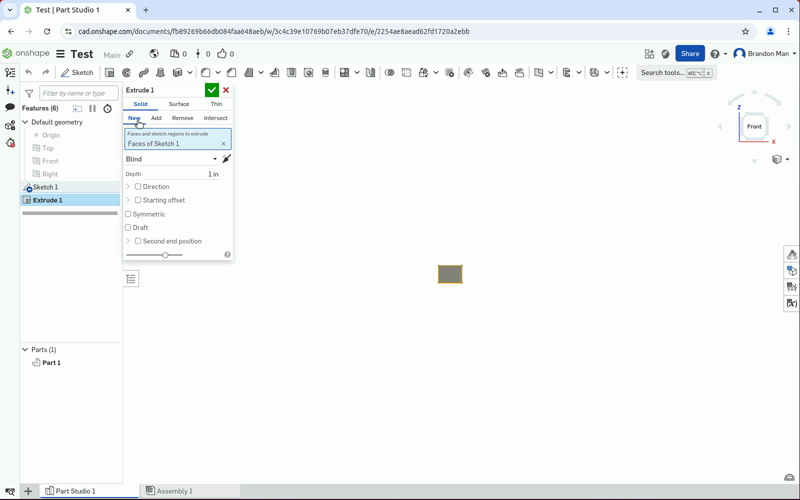
key(tab, 4)
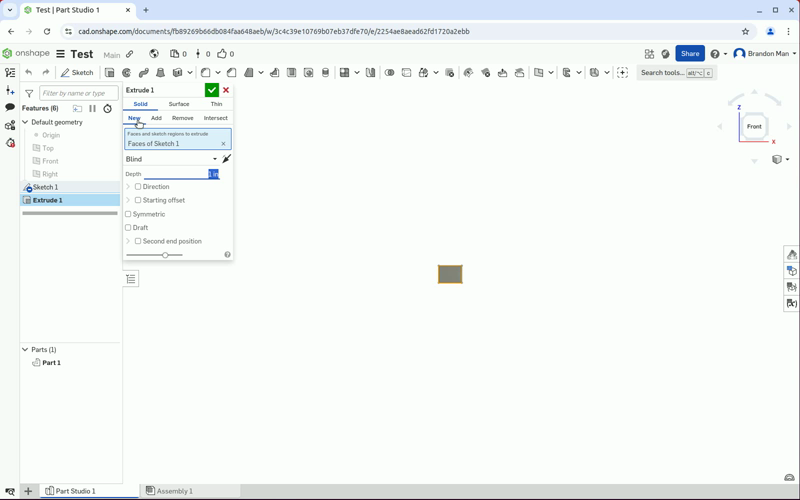
text(22.868)
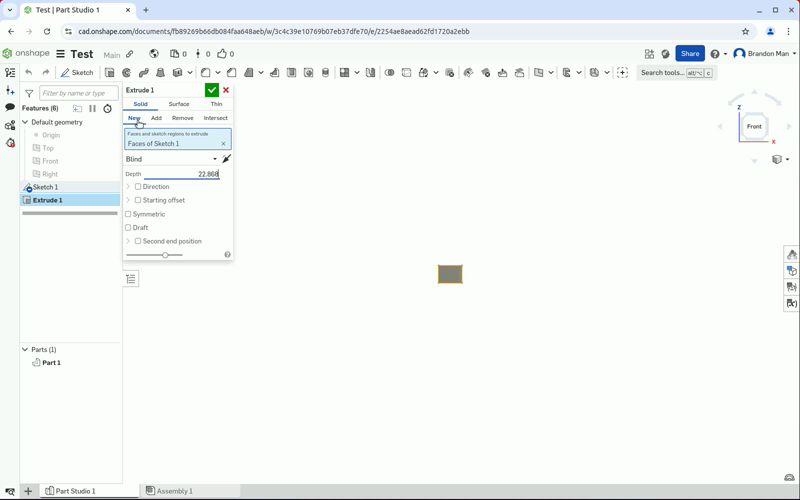
key(enter)
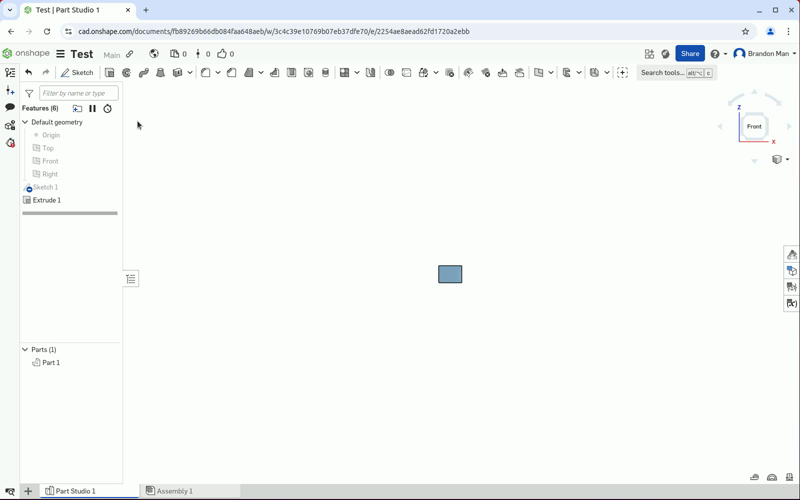
key(shift+h)
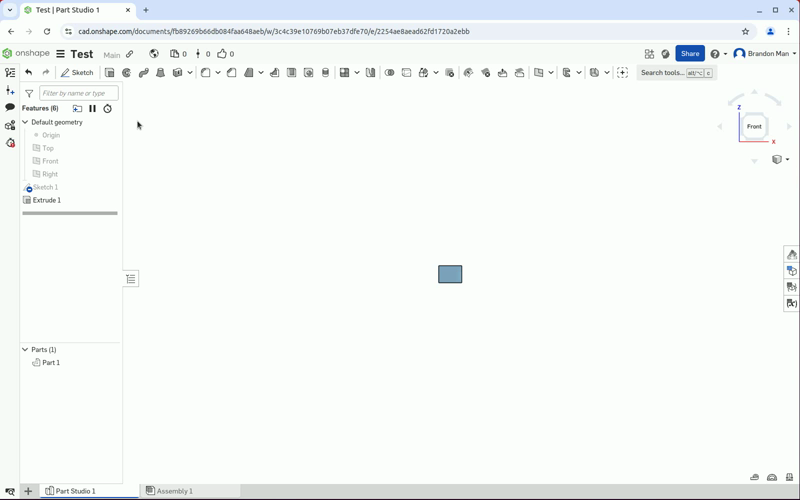
key(shift+h)
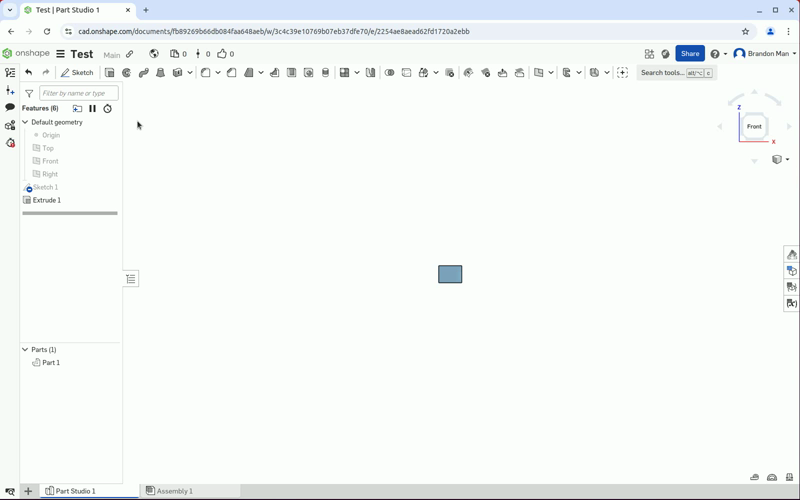
mouse_move(73, 189)
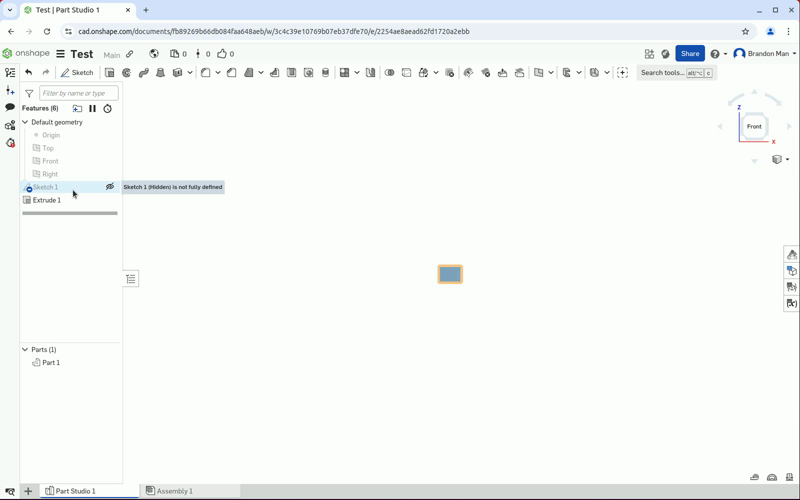
click(73, 189)
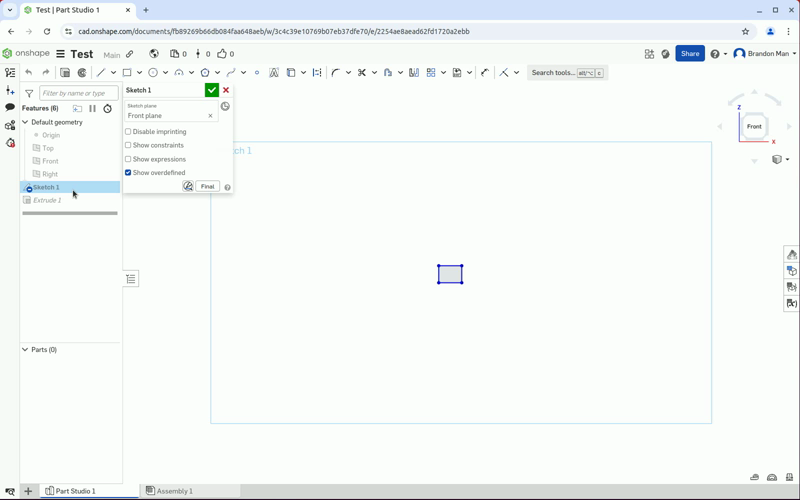
mouse_move(229, 92)
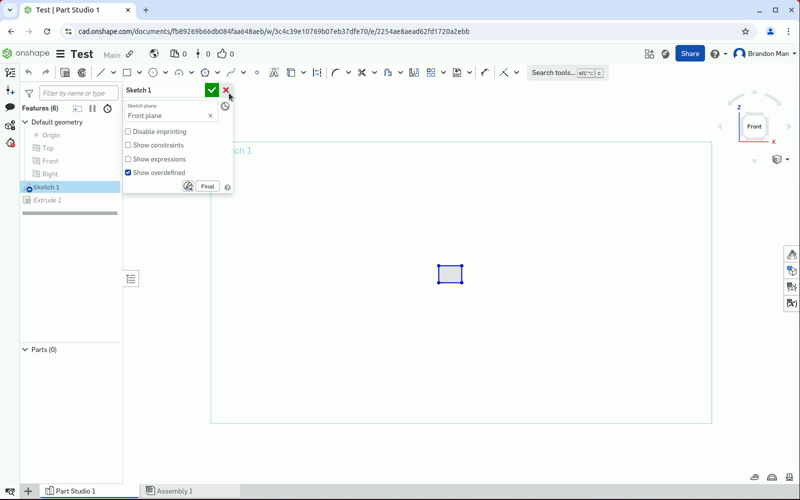
click(229, 92)
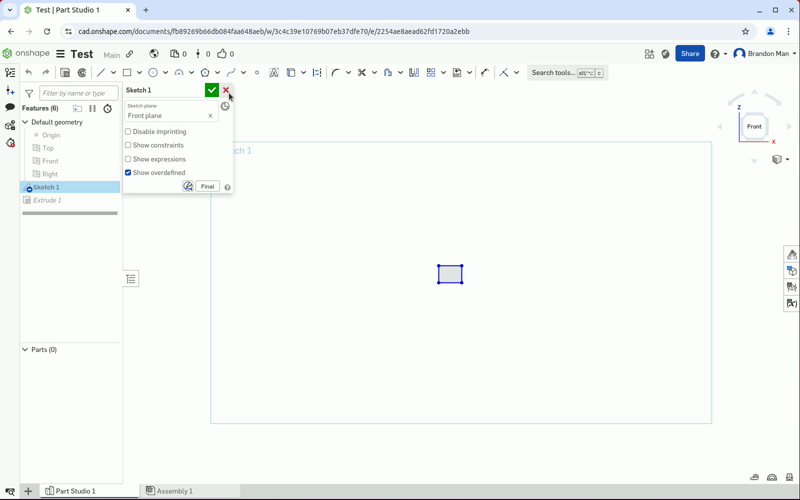
key(shift+s)
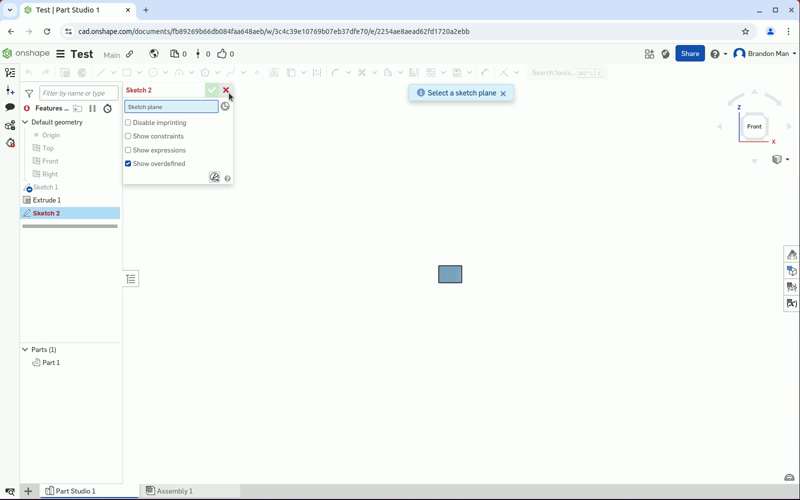
mouse_move(73, 163)
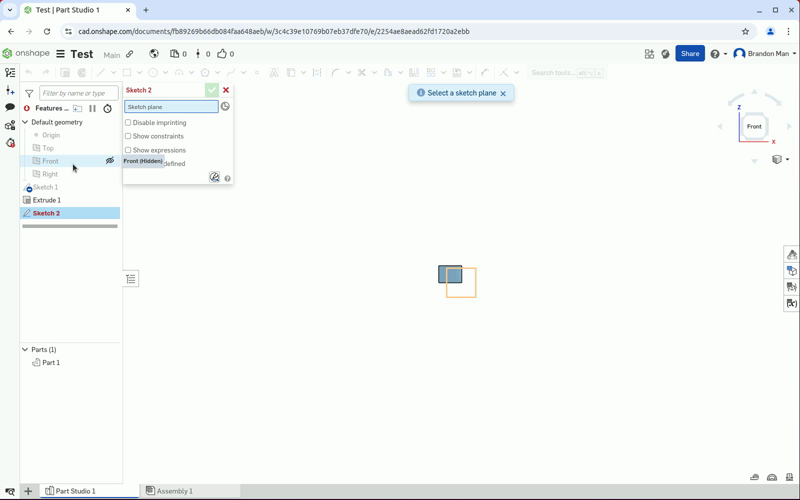
click(73, 163)
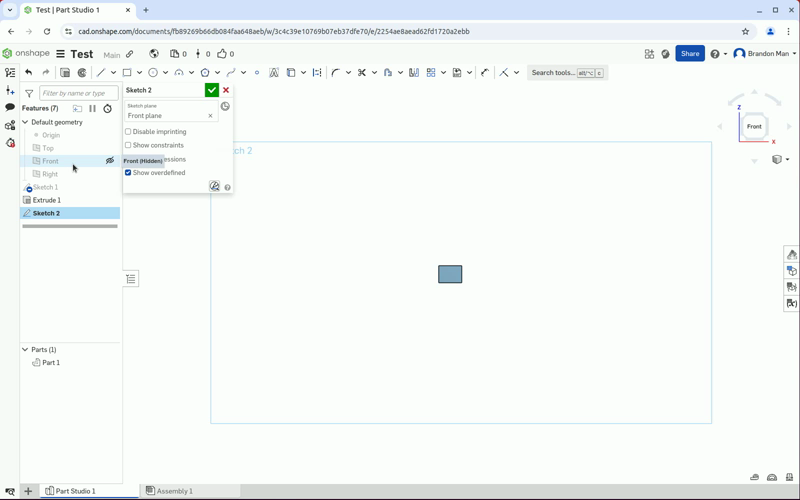
mouse_move(73, 352)
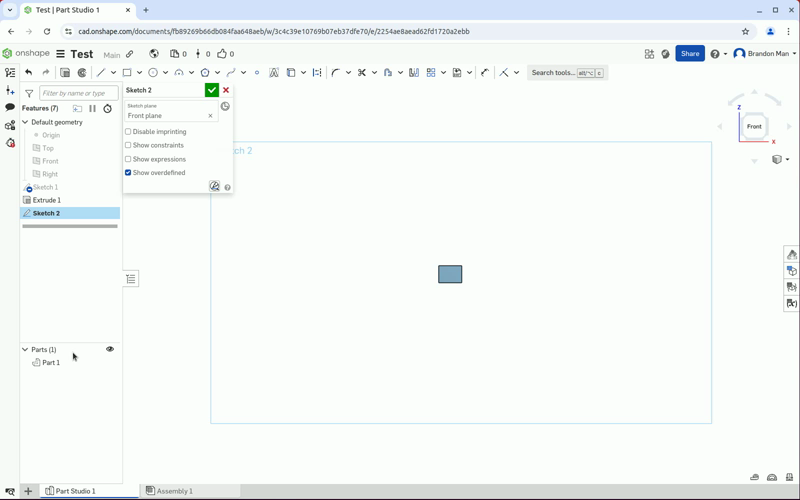
key(y)
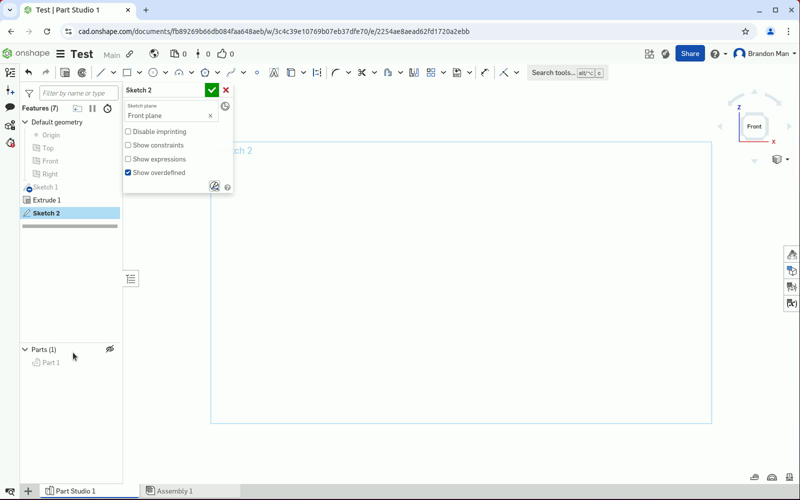
key(l)
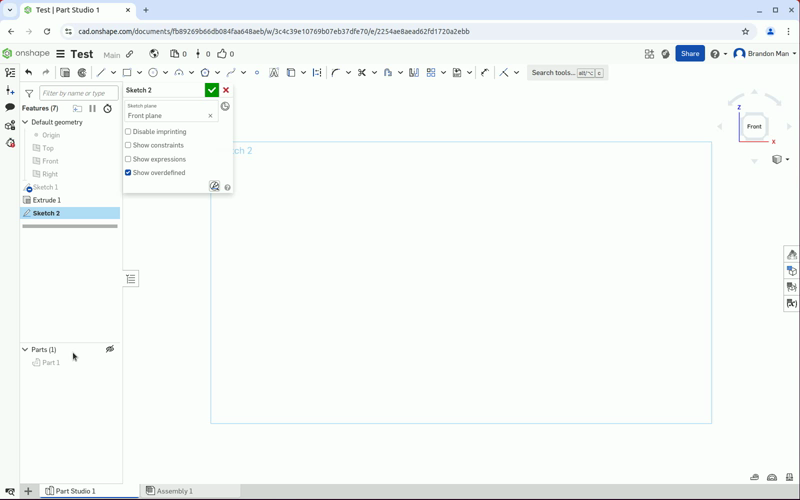
key_down(shift)
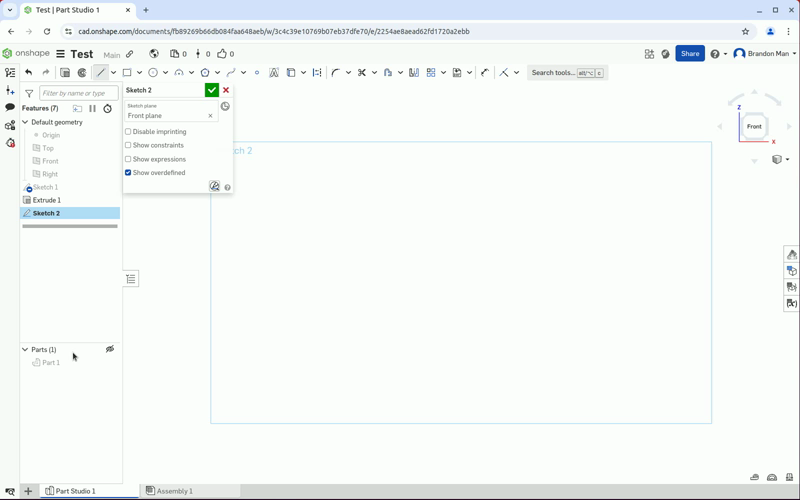
mouse_move(438, 299)
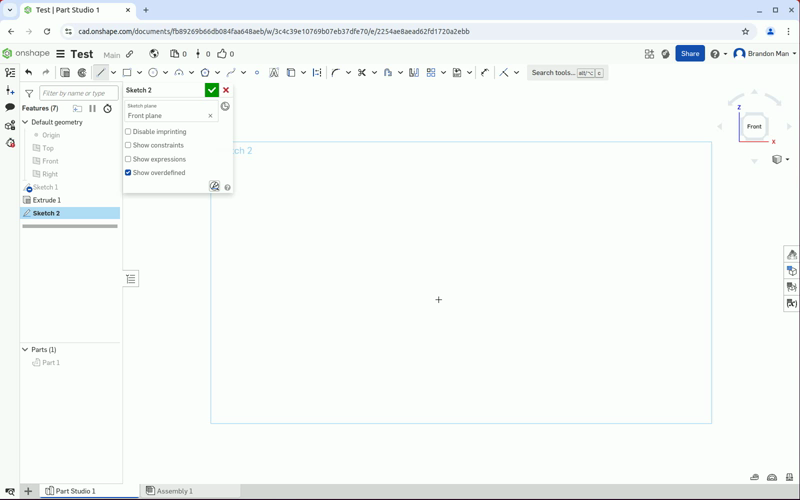
click(438, 299)
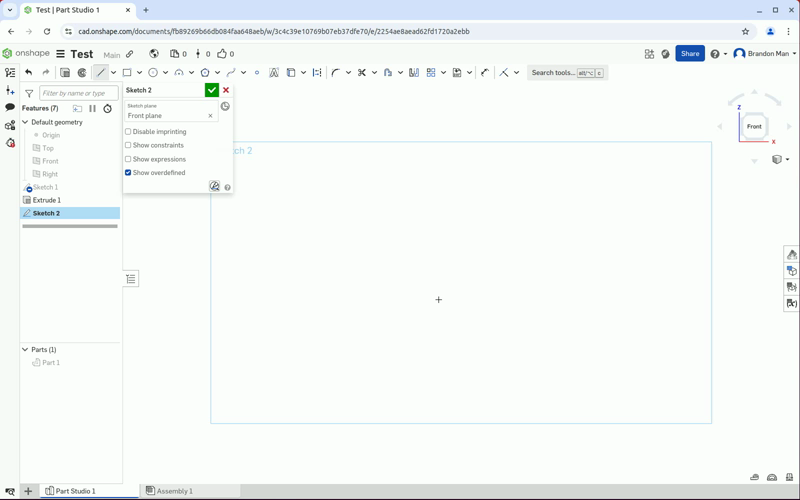
key_up(shift)
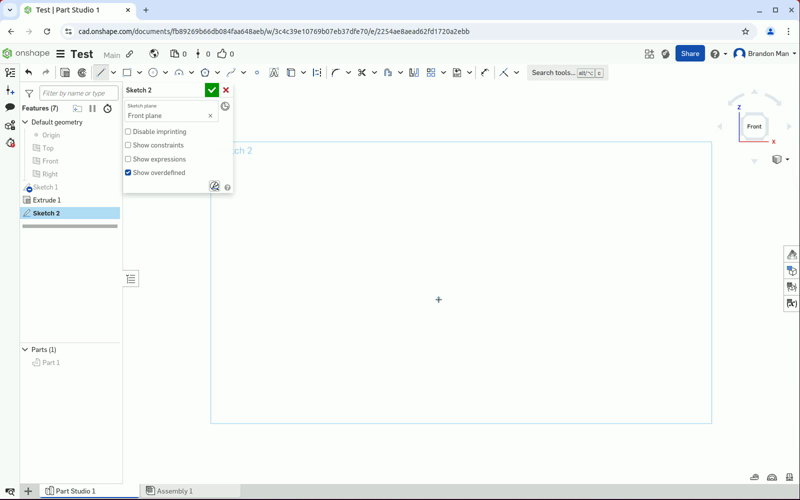
key_down(shift)
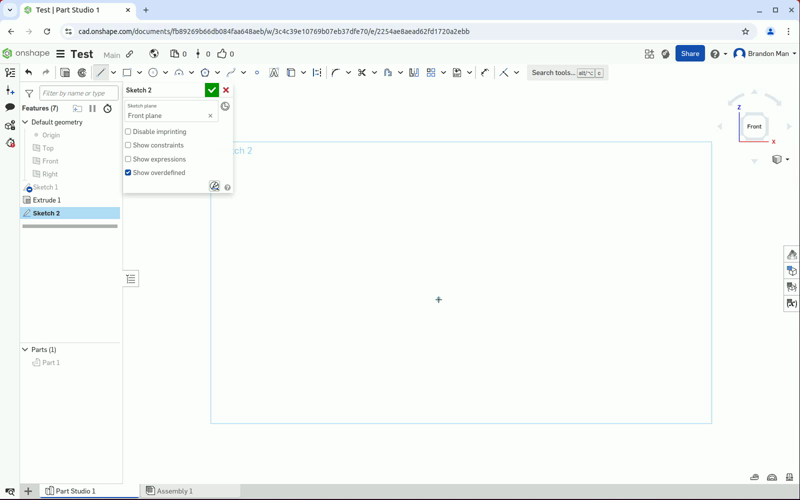
mouse_move(468, 299)
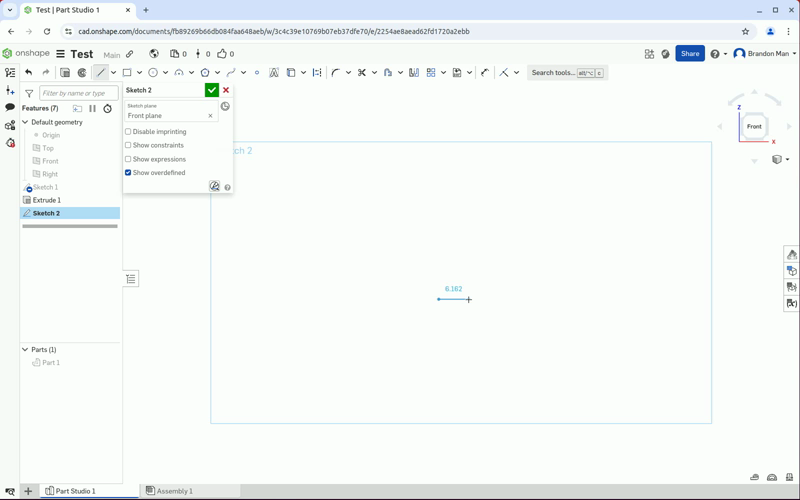
mouse_move(483, 299)
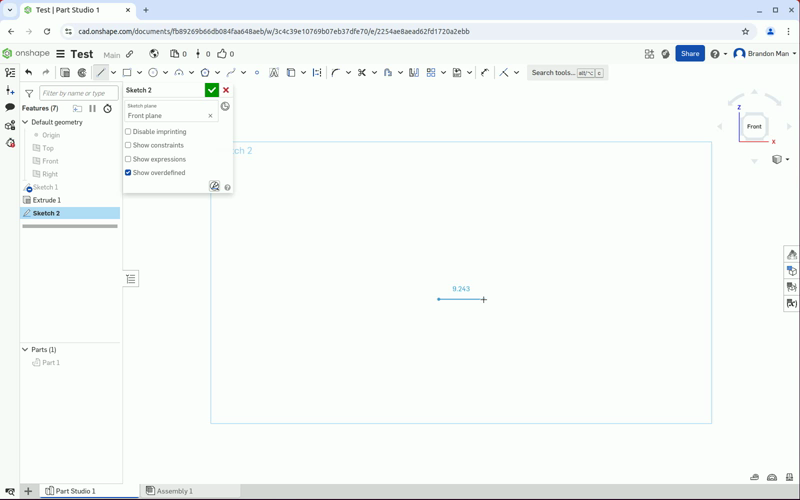
click(483, 299)
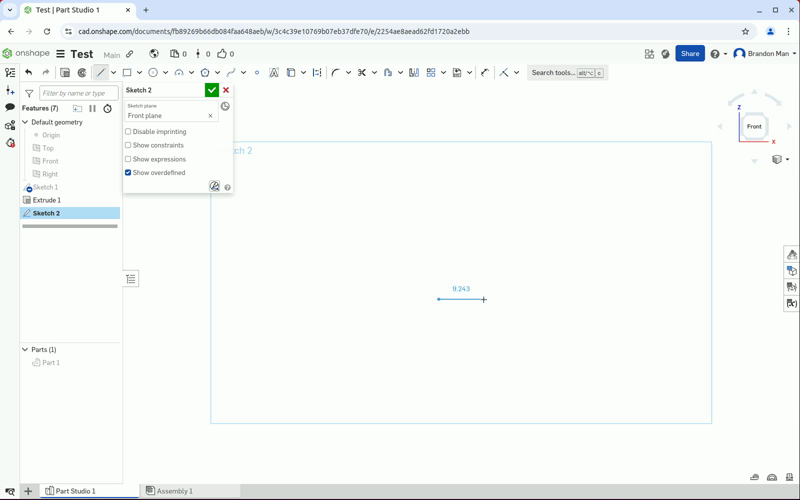
key_up(shift)
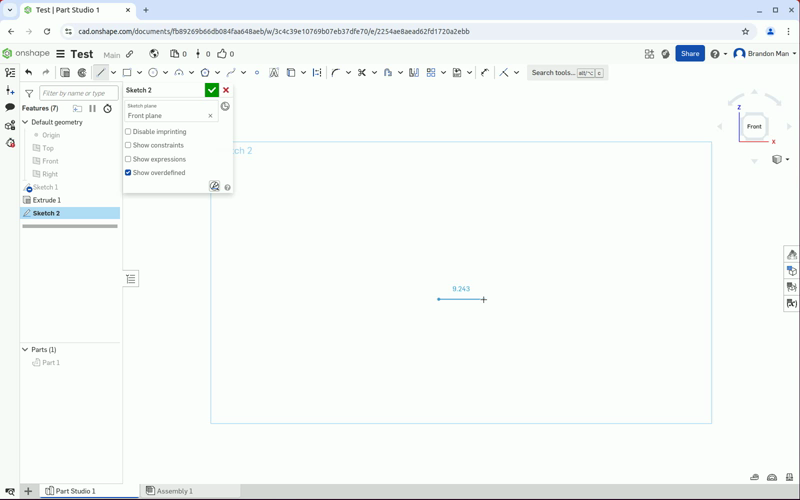
key_down(shift)
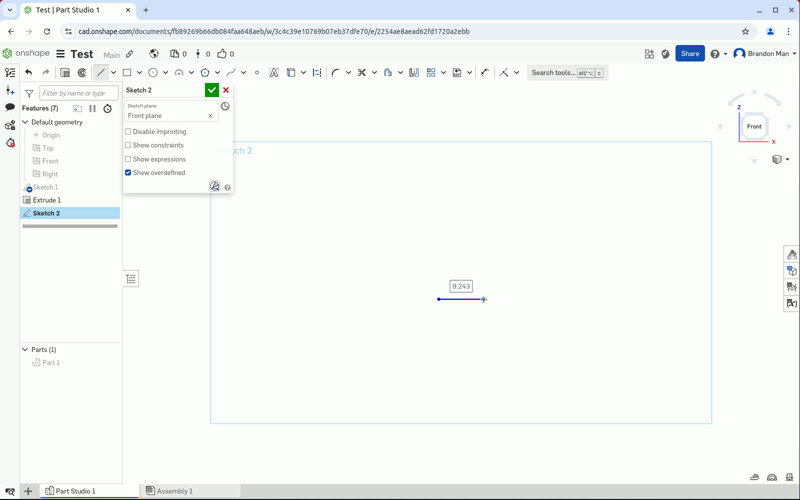
mouse_move(513, 299)
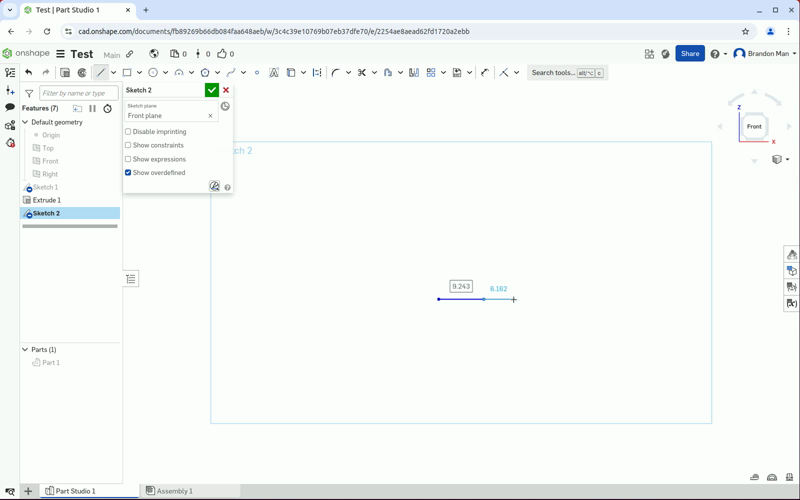
mouse_move(483, 282)
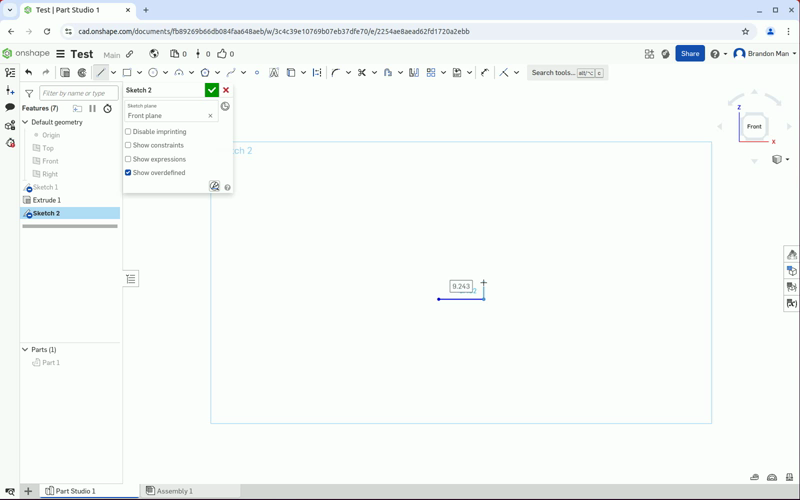
click(483, 282)
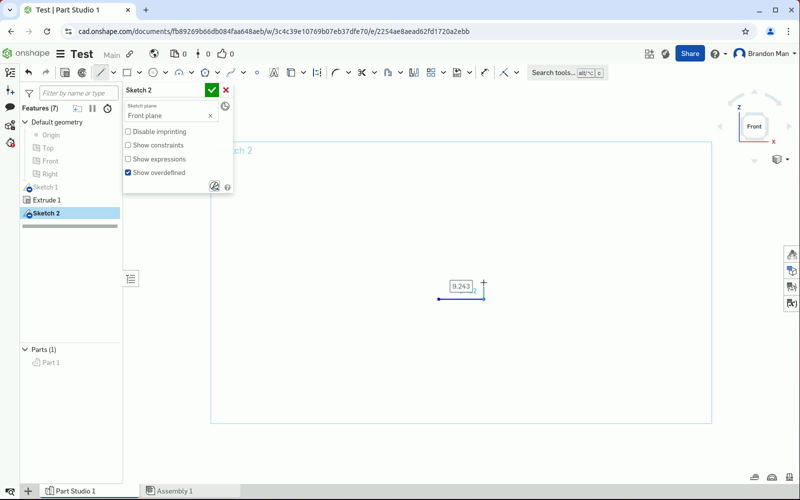
key_up(shift)
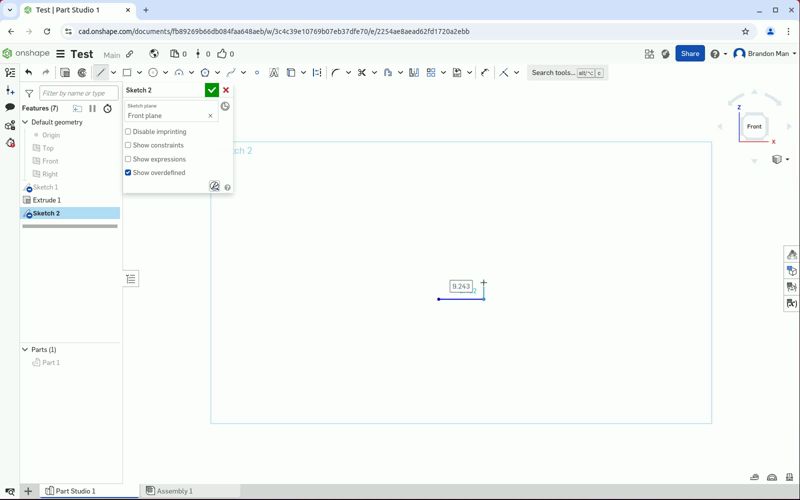
key_down(shift)
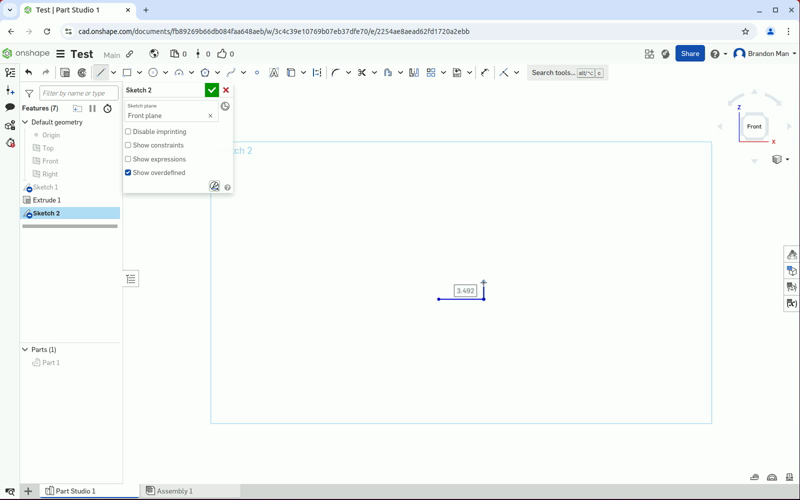
mouse_move(513, 282)
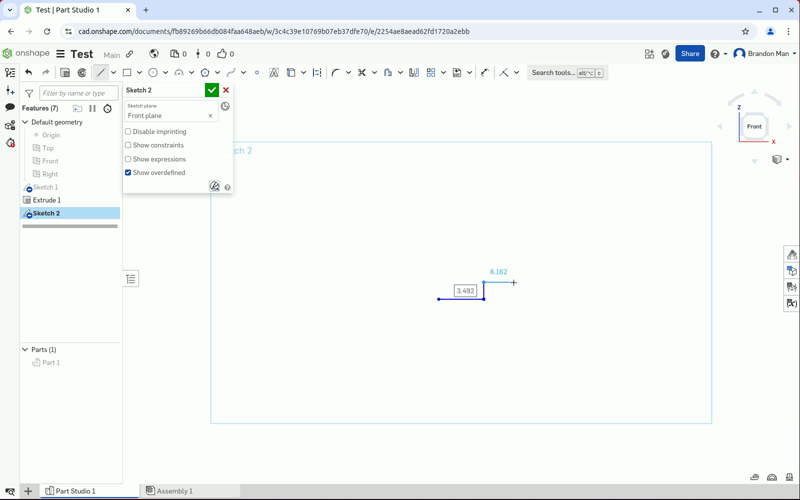
mouse_move(461, 282)
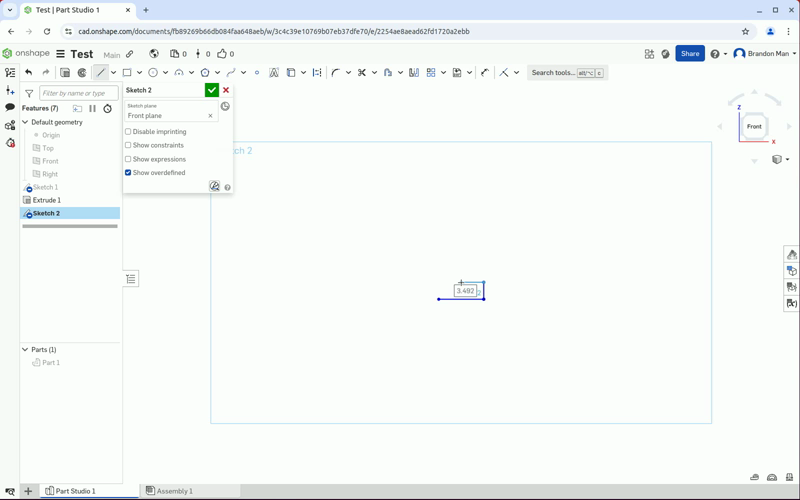
click(461, 282)
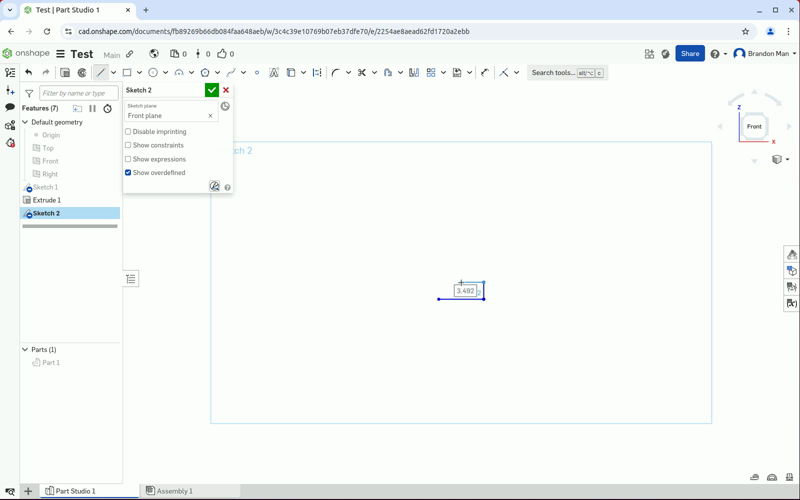
key_up(shift)
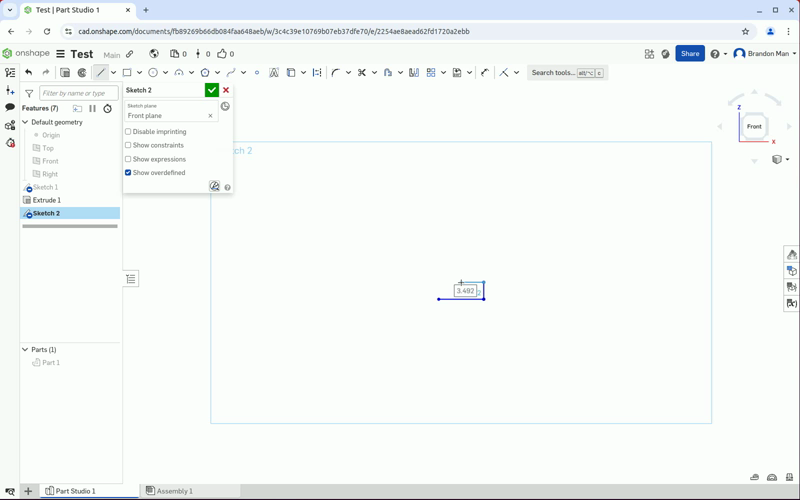
key_down(shift)
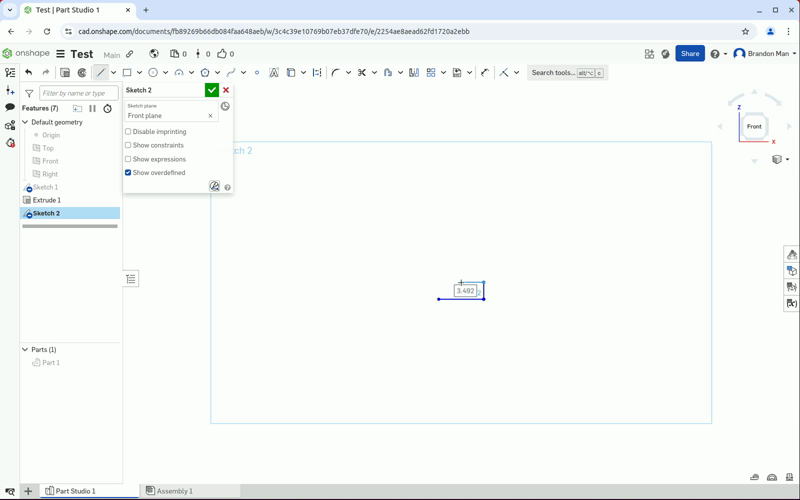
mouse_move(491, 282)
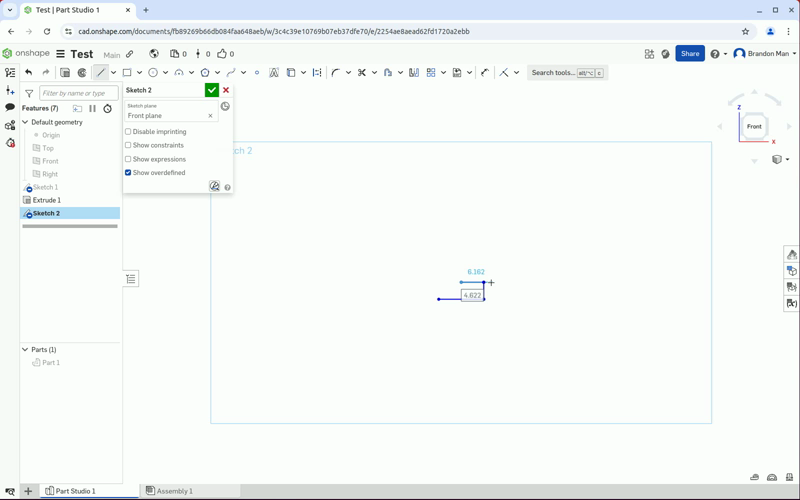
mouse_move(438, 282)
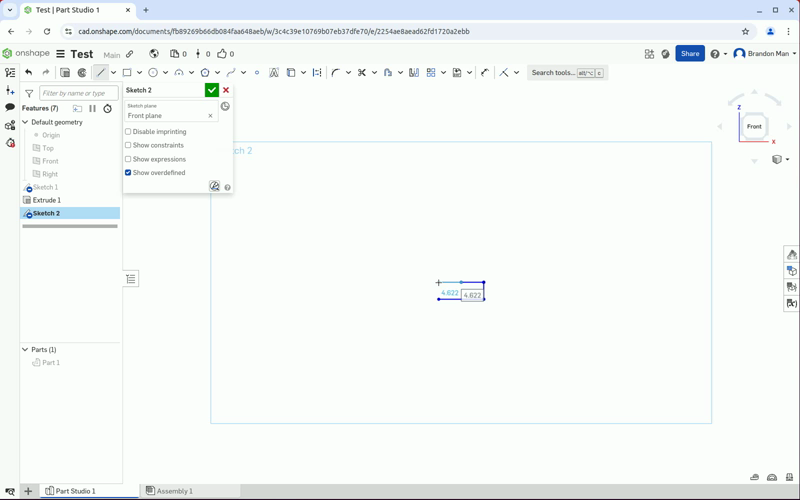
click(438, 282)
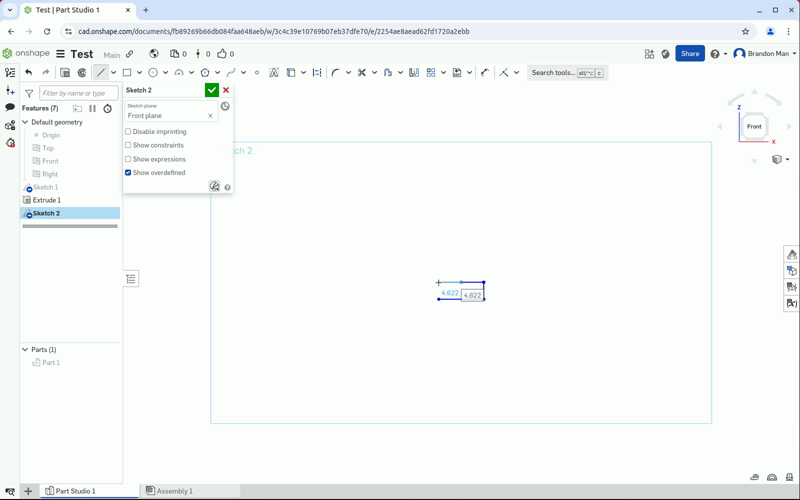
key_up(shift)
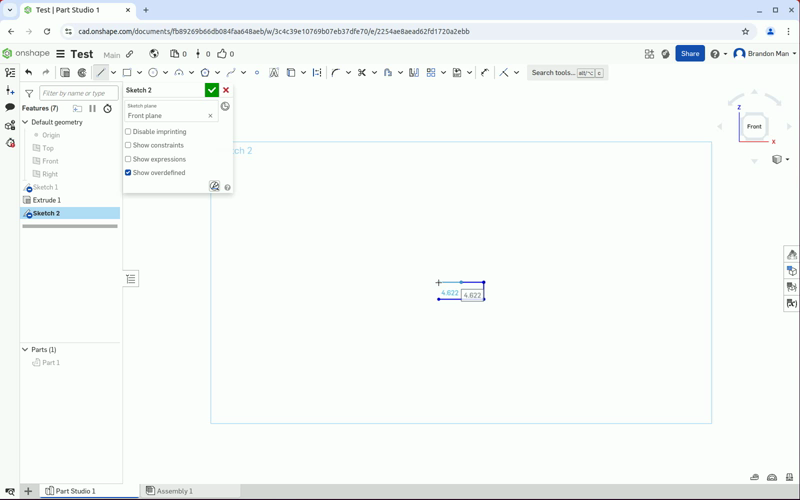
mouse_move(468, 282)
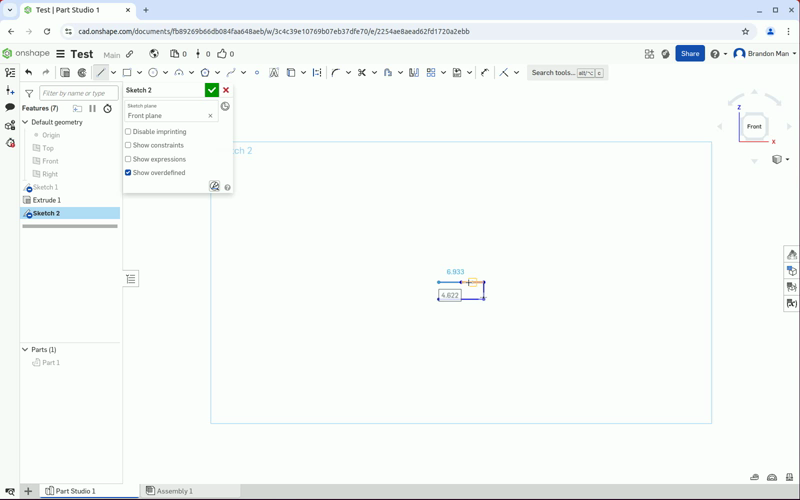
key_down(shift)
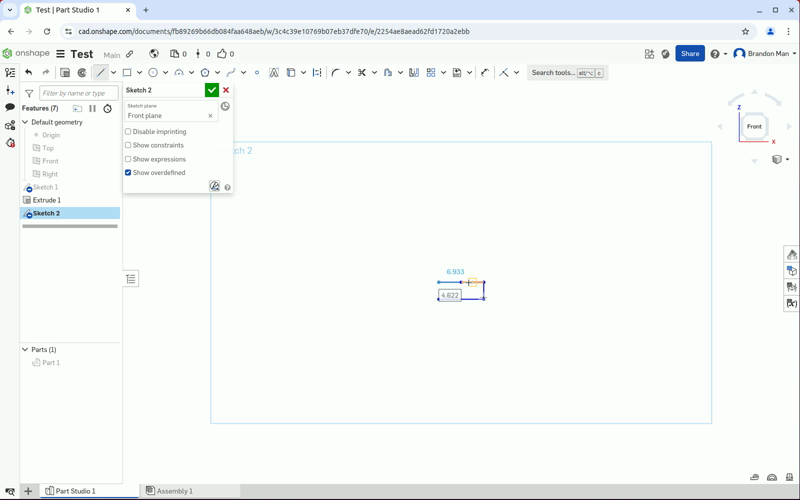
mouse_move(438, 299)
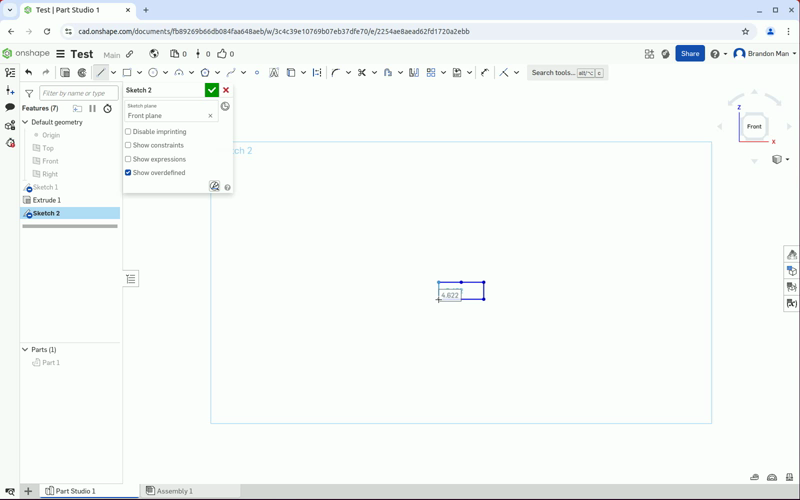
key_up(shift)
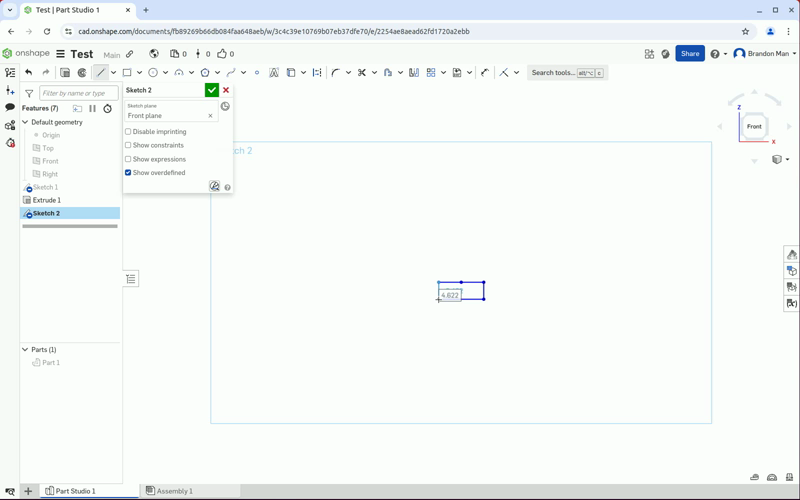
click(438, 299)
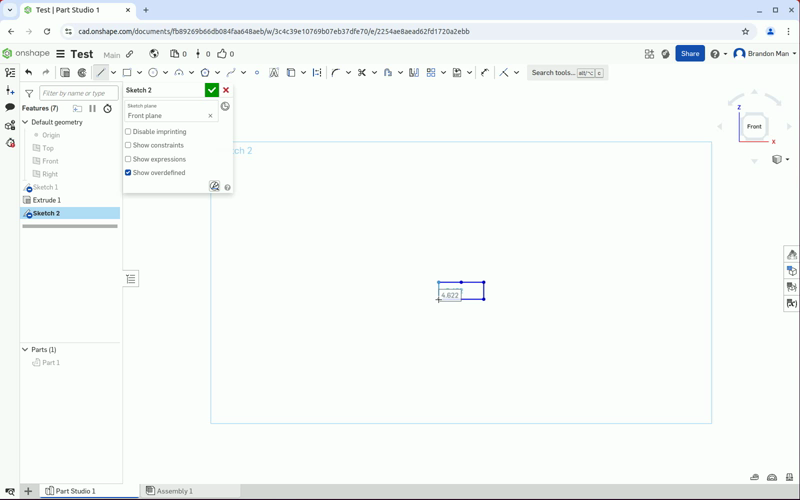
key(esc)
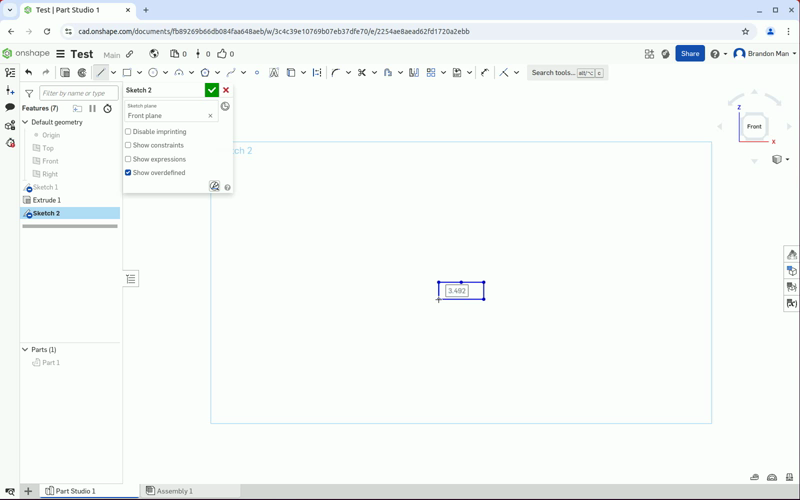
mouse_move(462, 288)
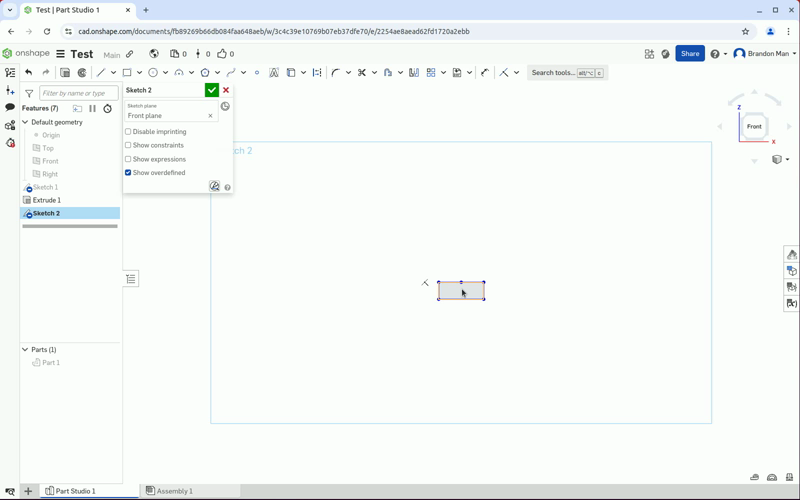
scroll(6)
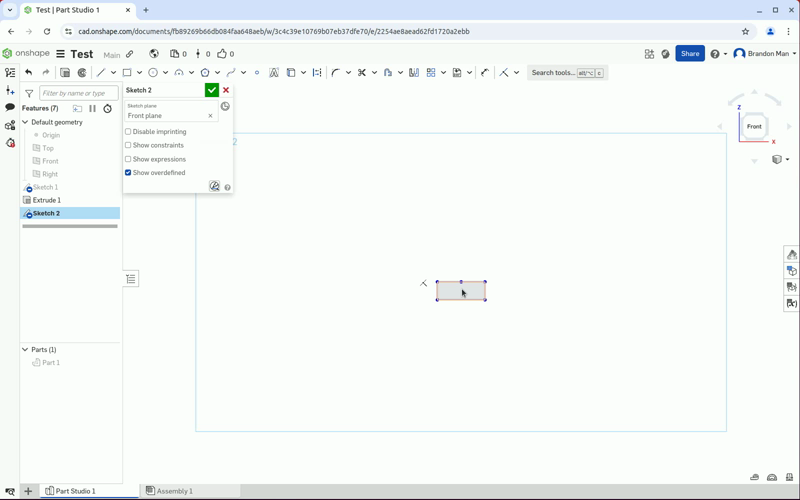
scroll(6)
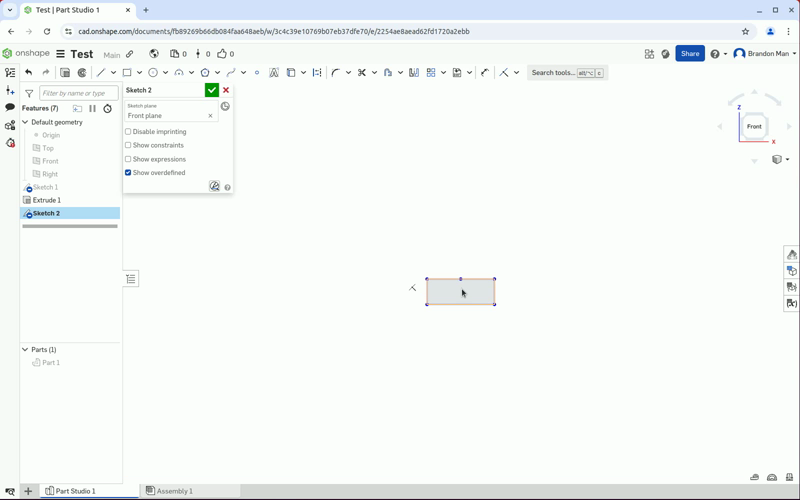
scroll(6)
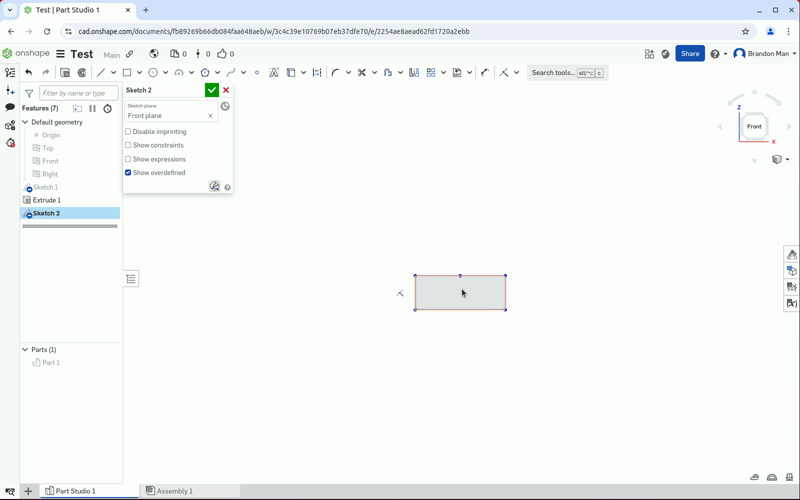
scroll(6)
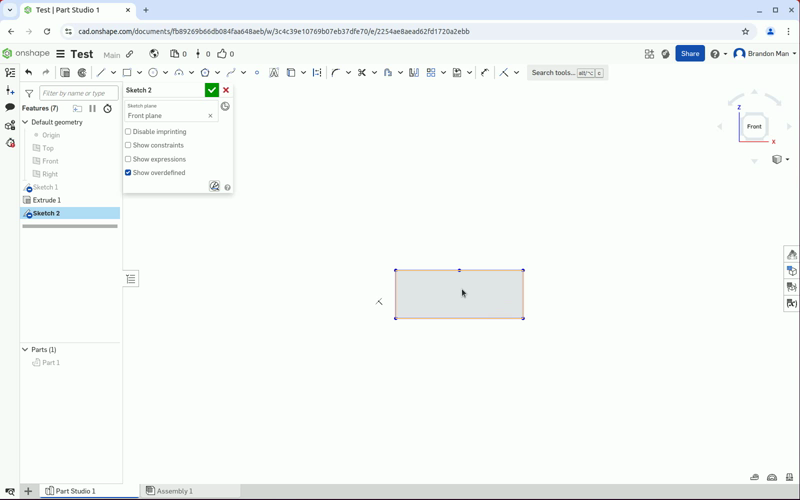
scroll(6)
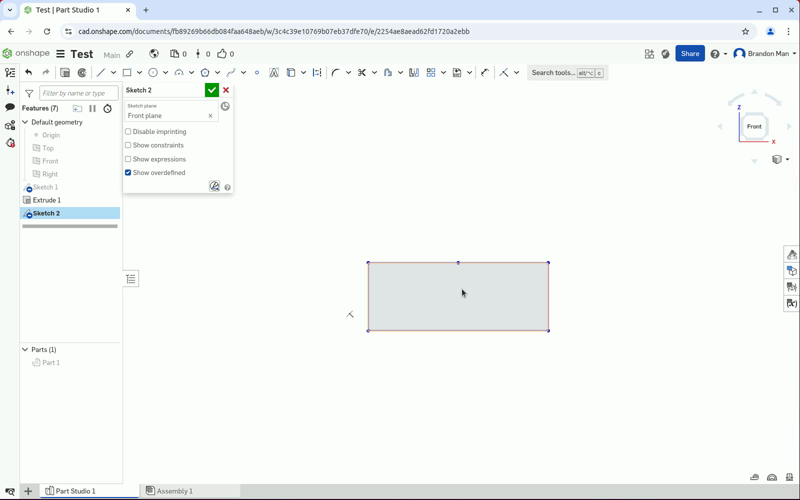
scroll(6)
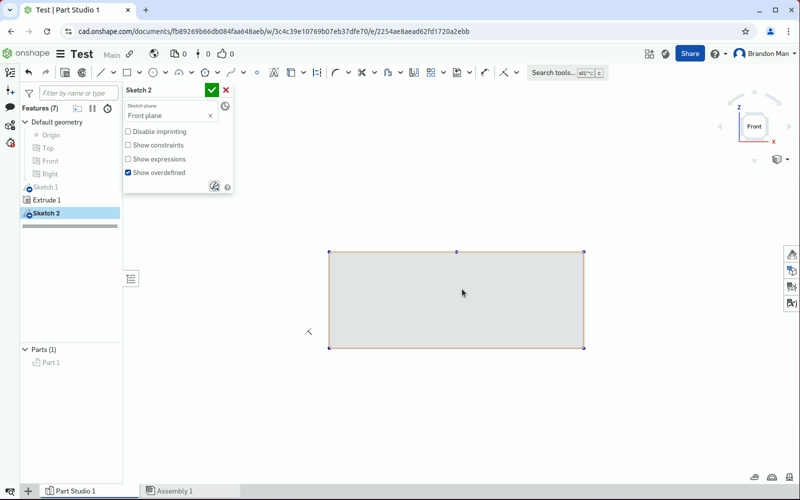
scroll(6)
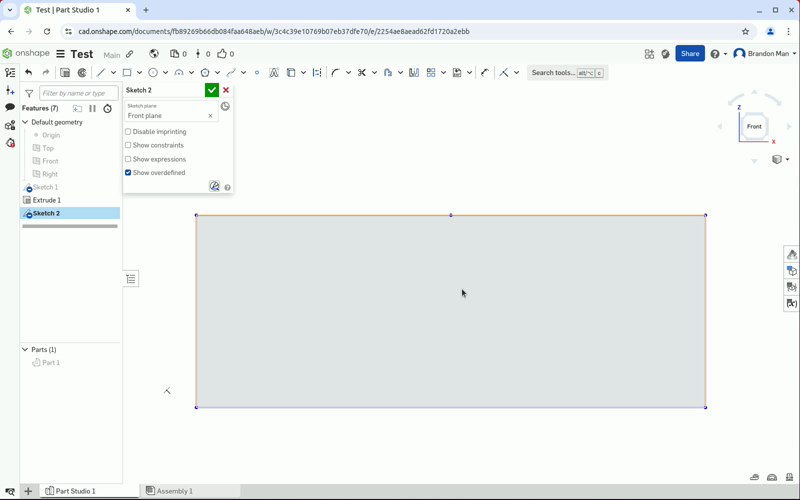
click(462, 288)
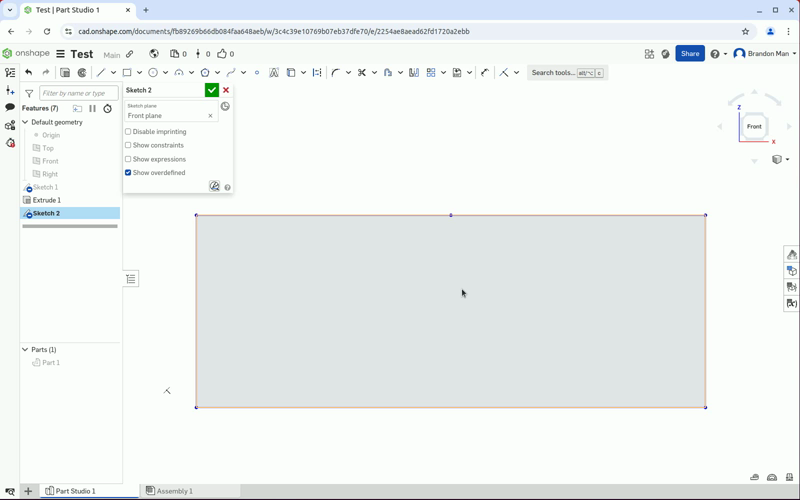
scroll(-6)
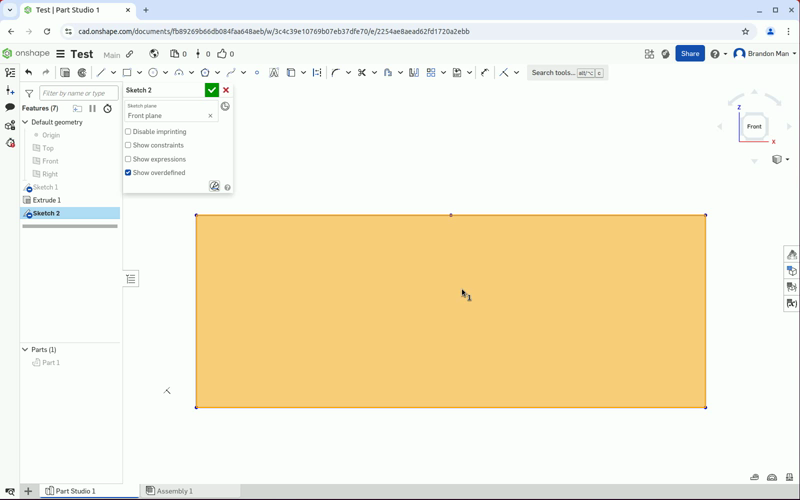
scroll(-6)
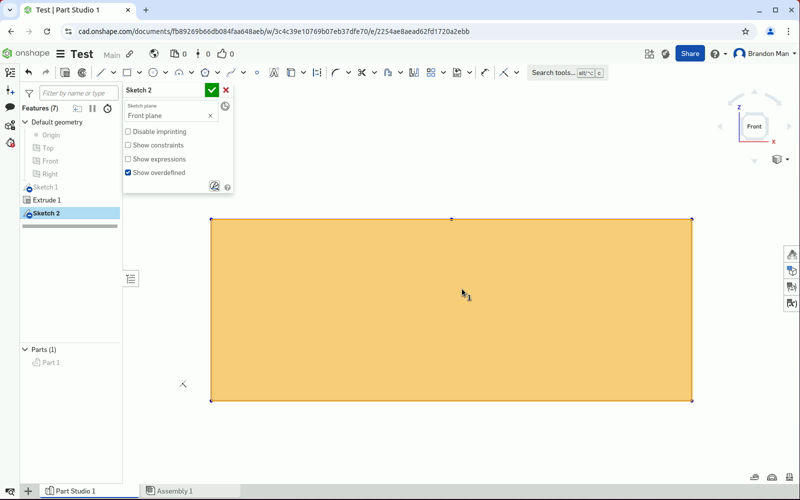
scroll(-6)
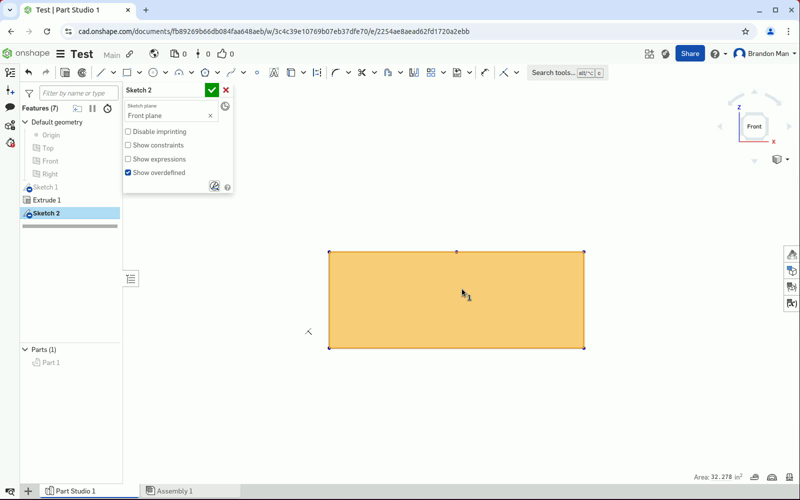
scroll(-6)
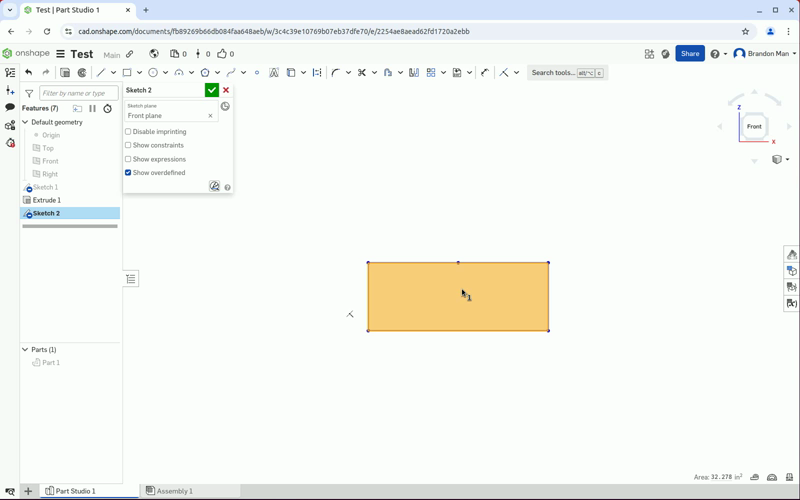
scroll(-6)
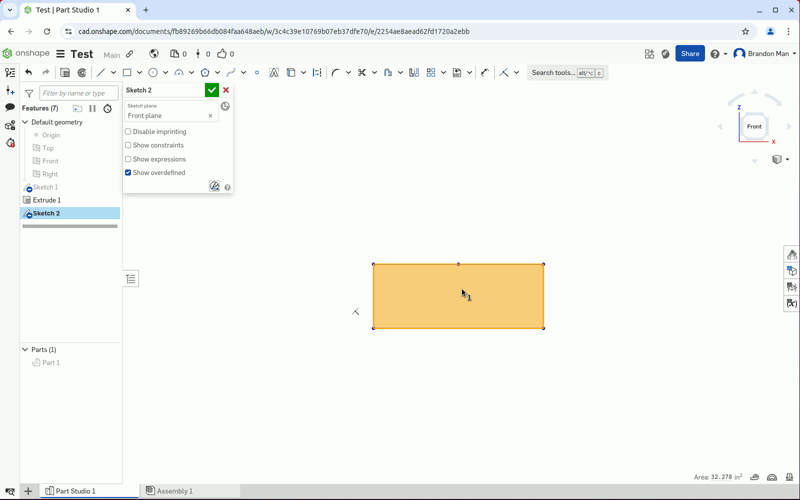
scroll(-6)
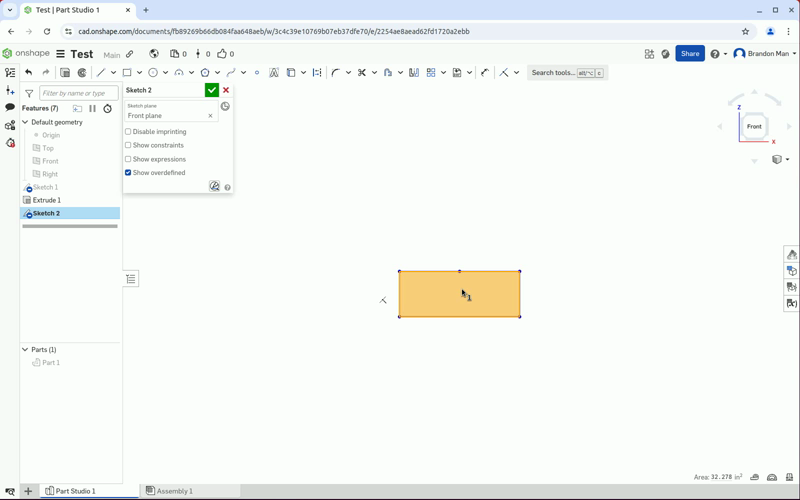
scroll(-6)
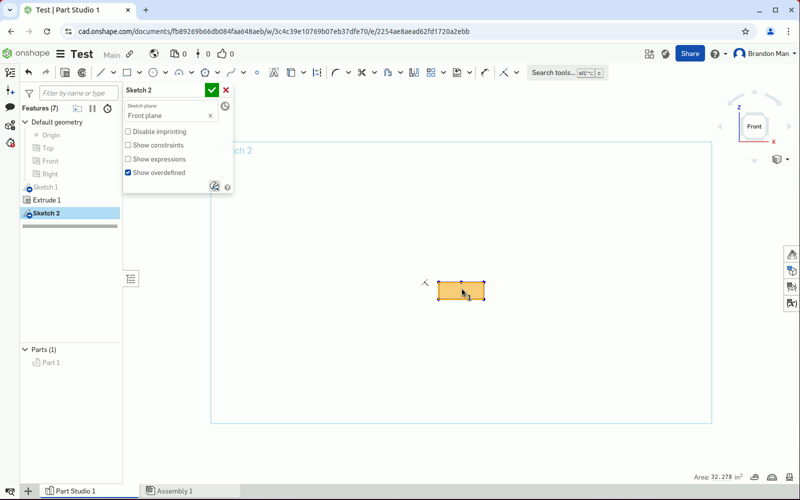
mouse_move(73, 352)
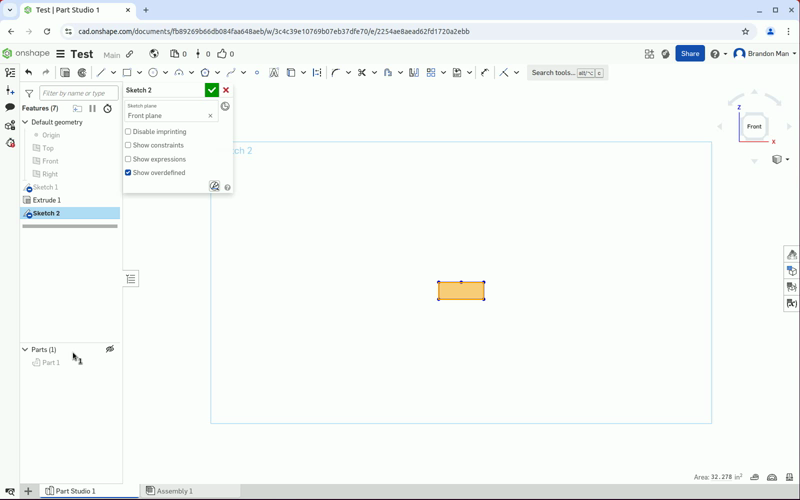
key(shift+y)
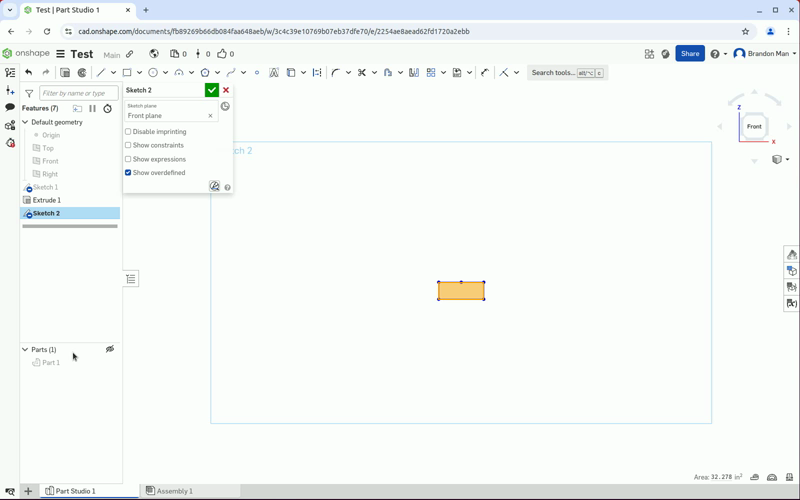
key(shift+e)
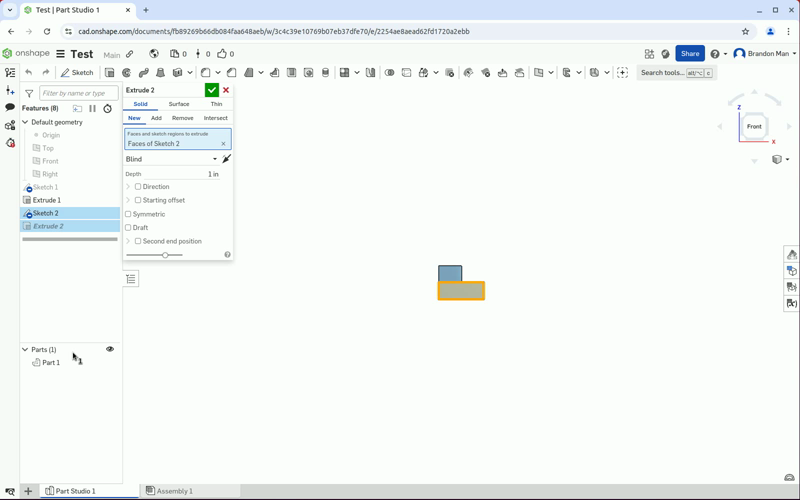
mouse_move(143, 106)
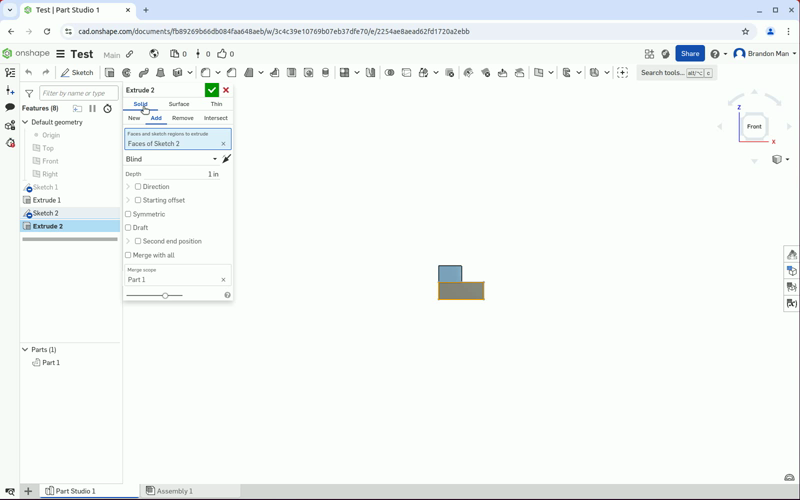
click(143, 106)
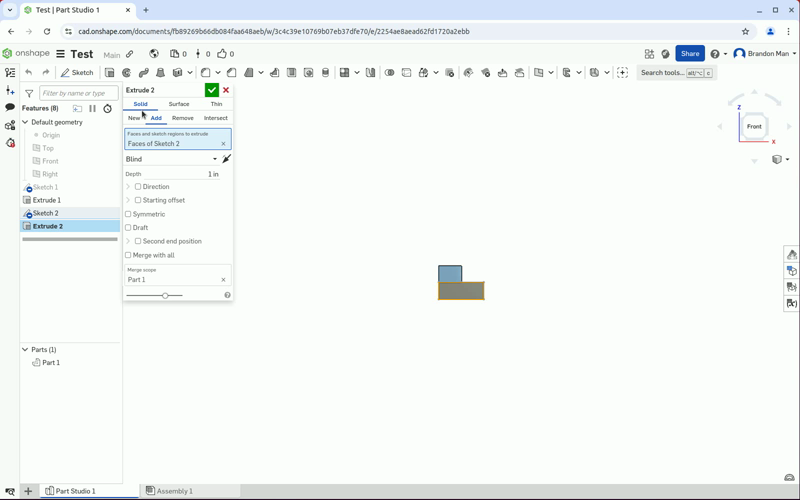
mouse_move(137, 120)
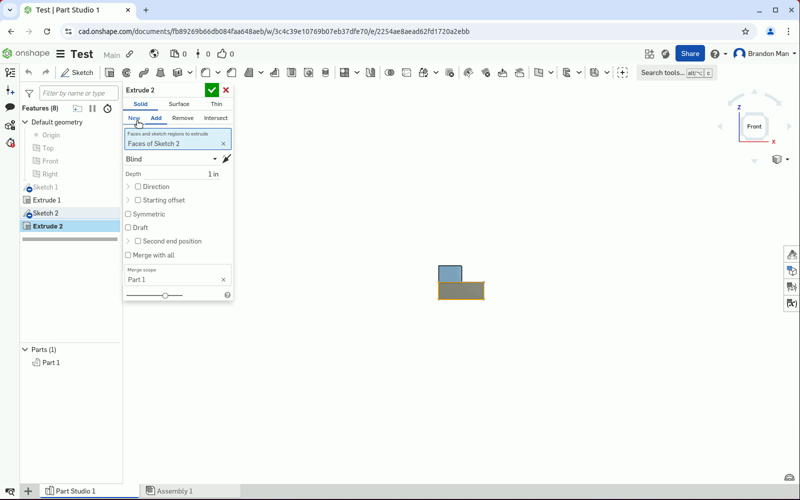
click(137, 120)
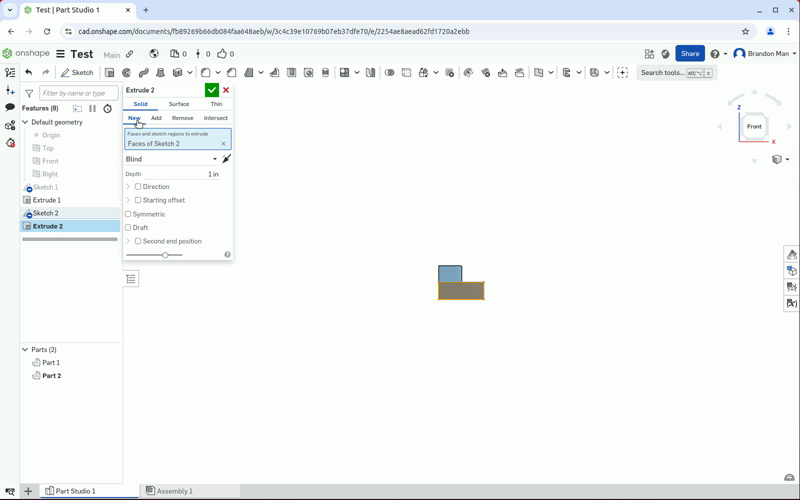
key(tab, 4)
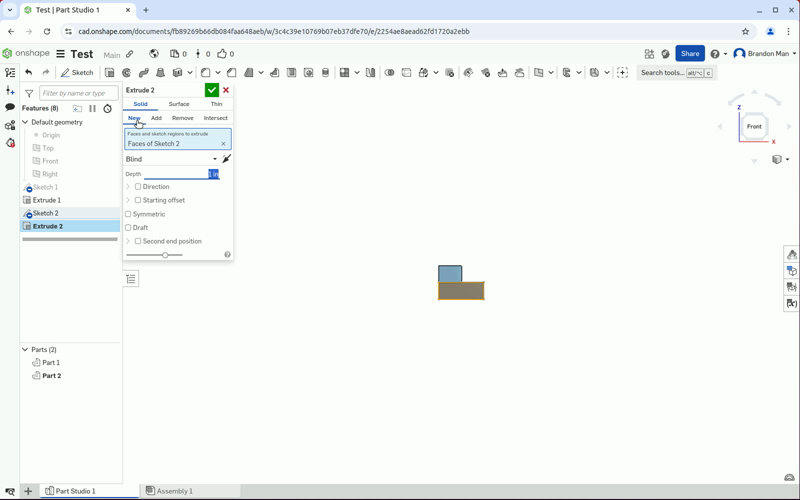
text(22.868)
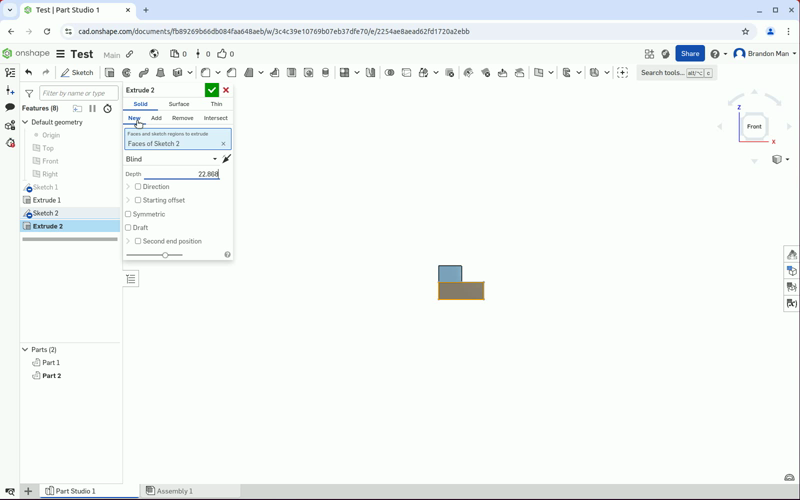
key(enter)
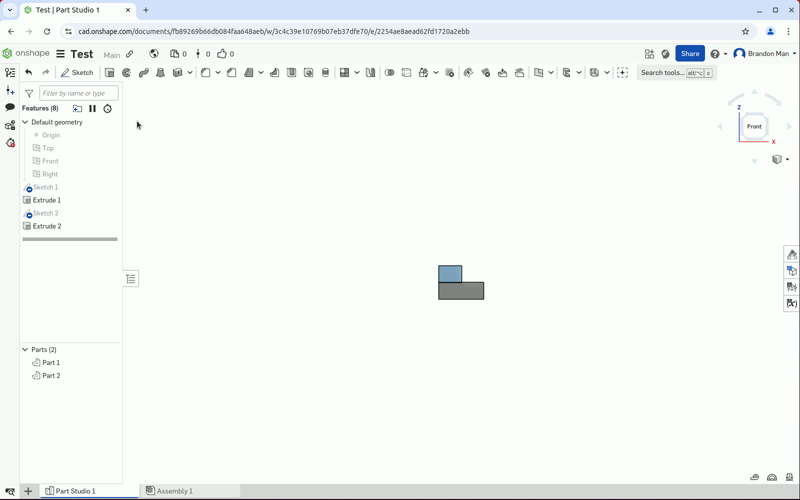
key(shift+h)
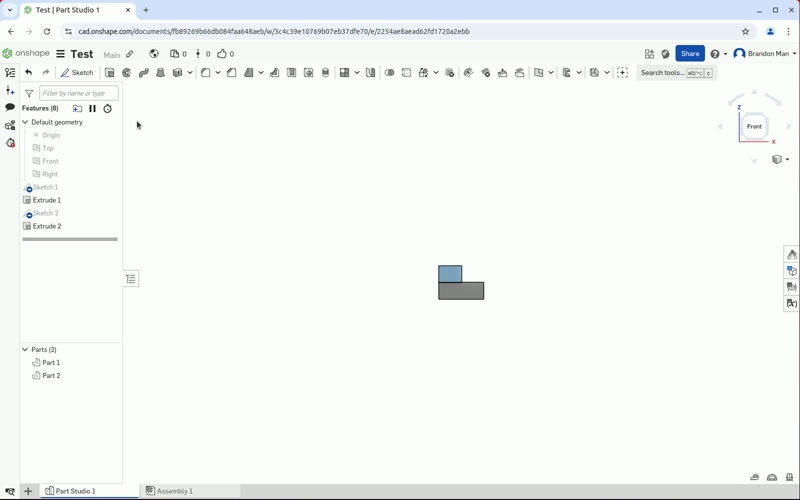
key(shift+h)
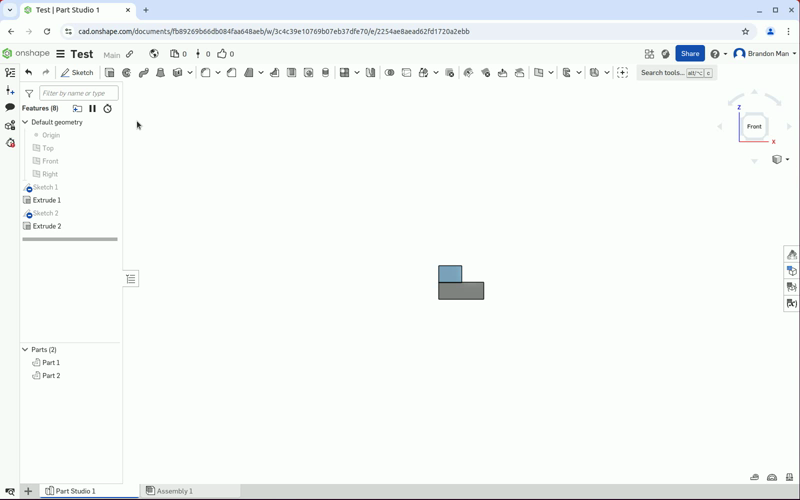
mouse_move(73, 189)
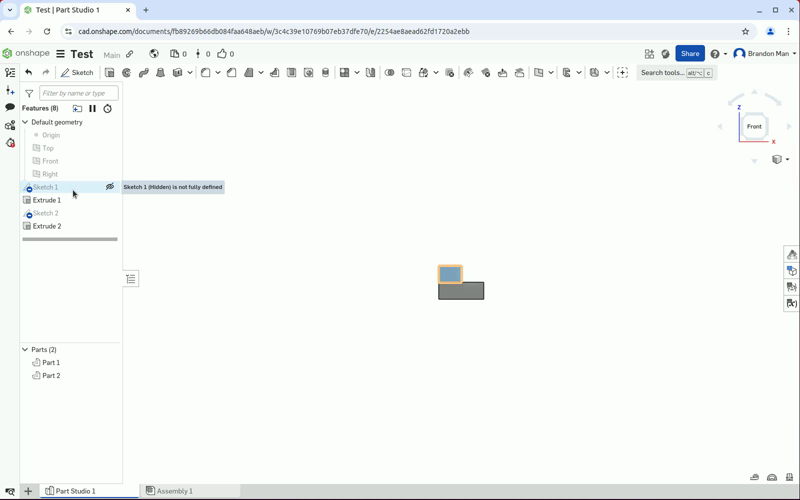
click(73, 189)
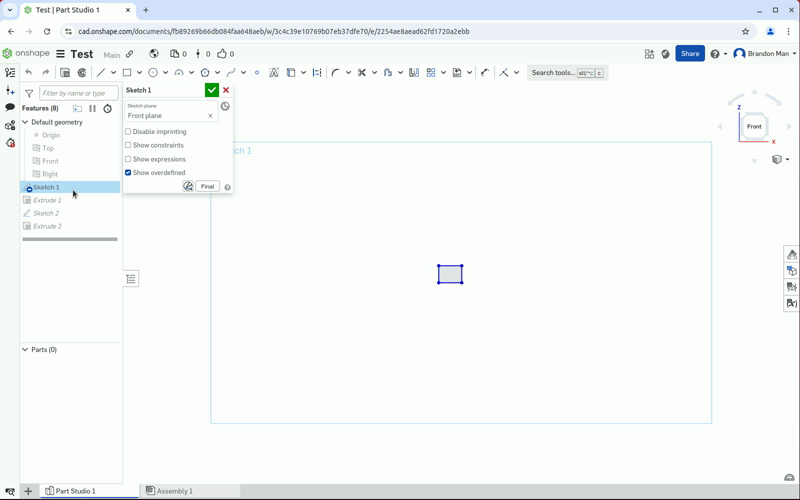
mouse_move(229, 92)
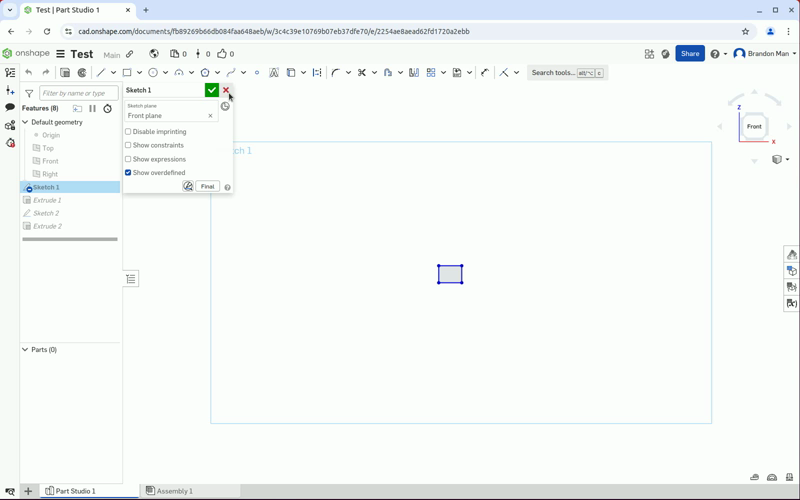
click(229, 92)
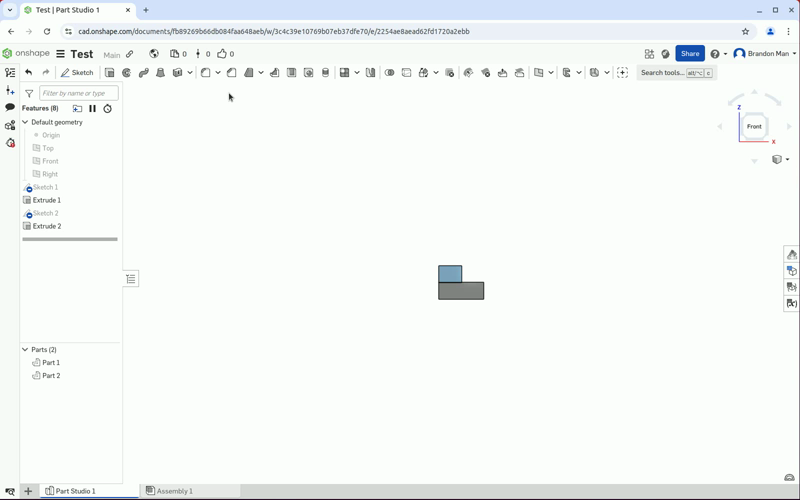
mouse_move(73, 352)
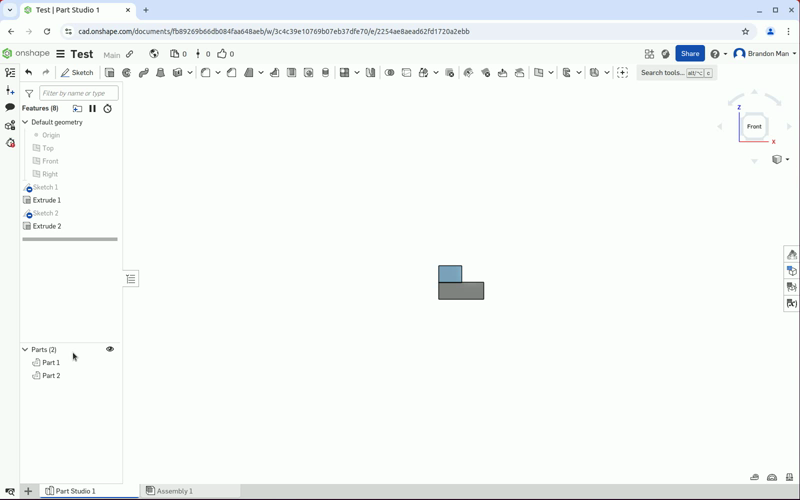
key(y)
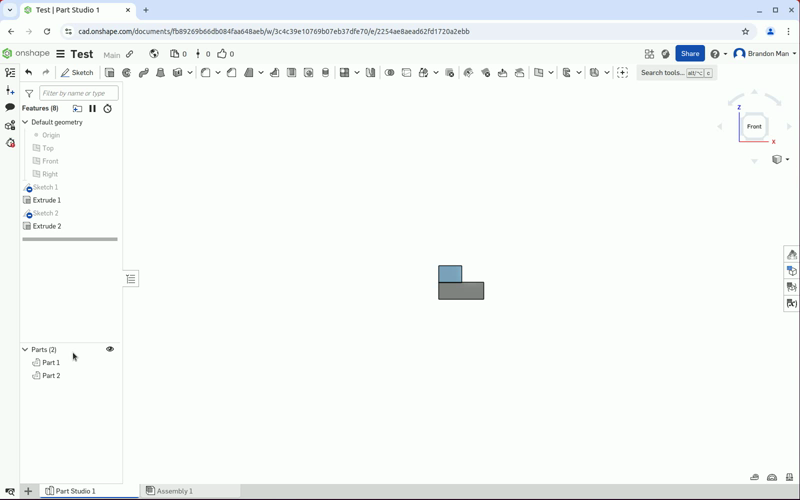
key(shift+p)
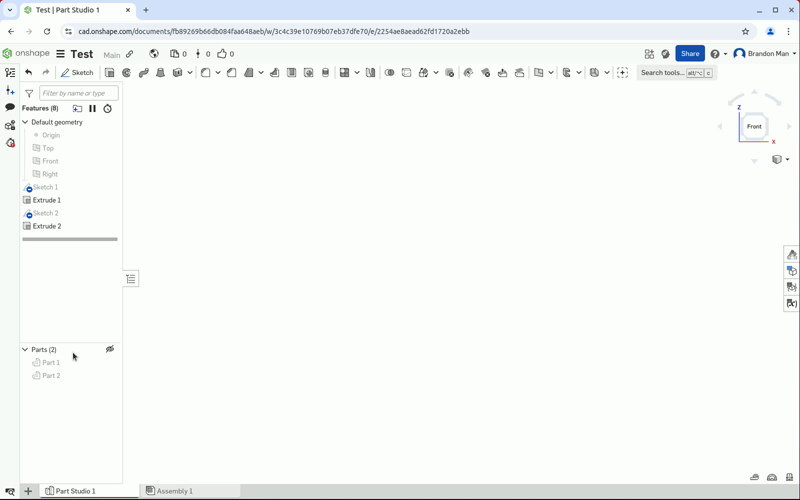
key(space)
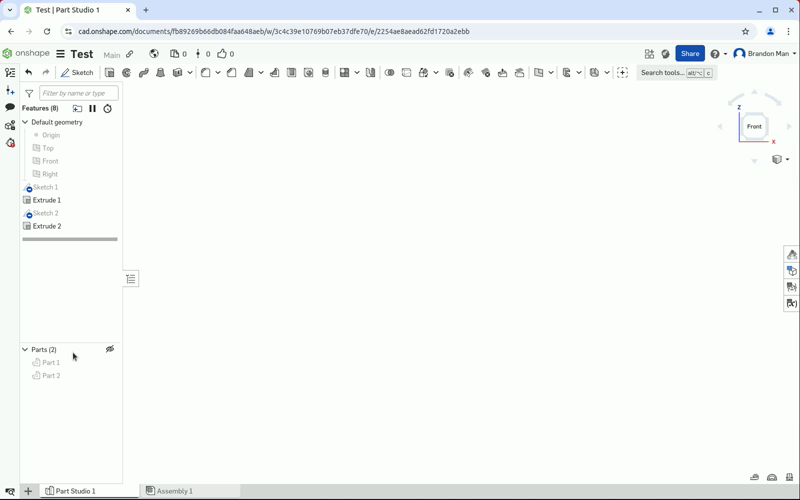
key_down(shift)
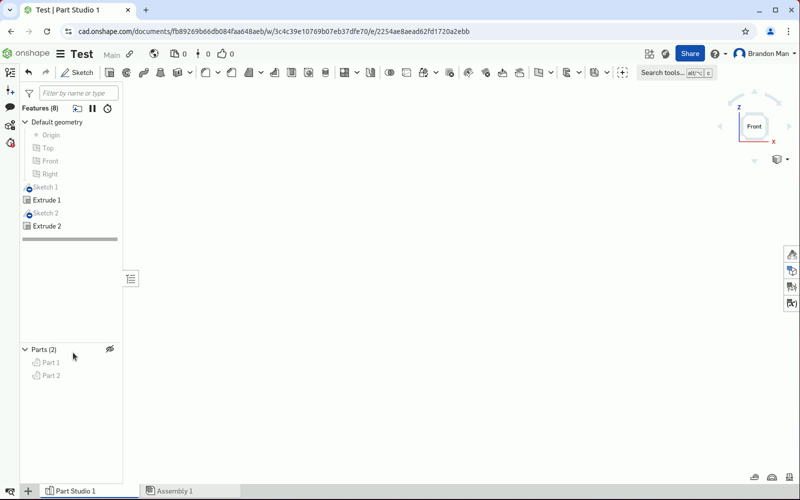
key(down)
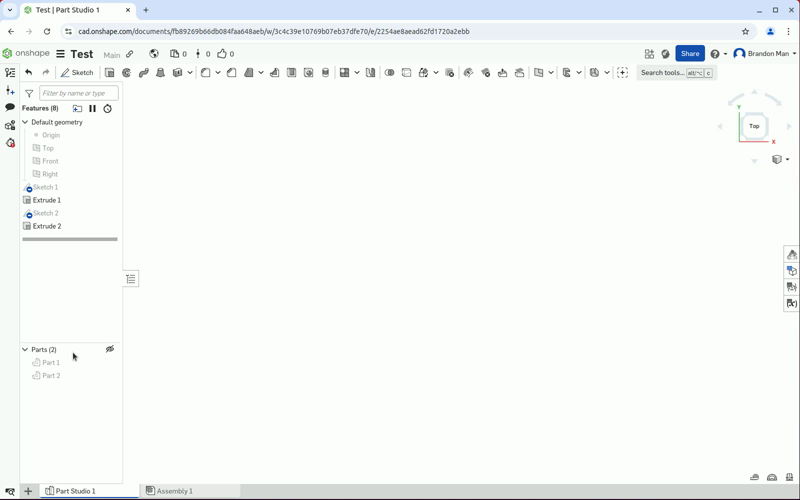
key_up(shift)
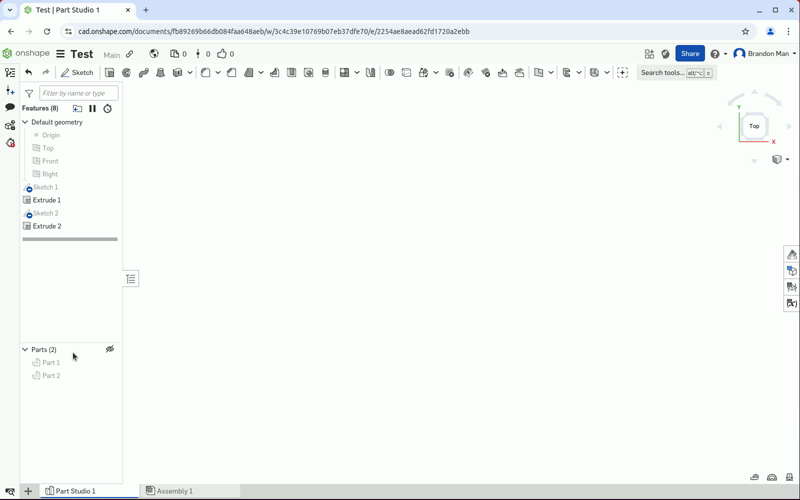
mouse_move(73, 352)
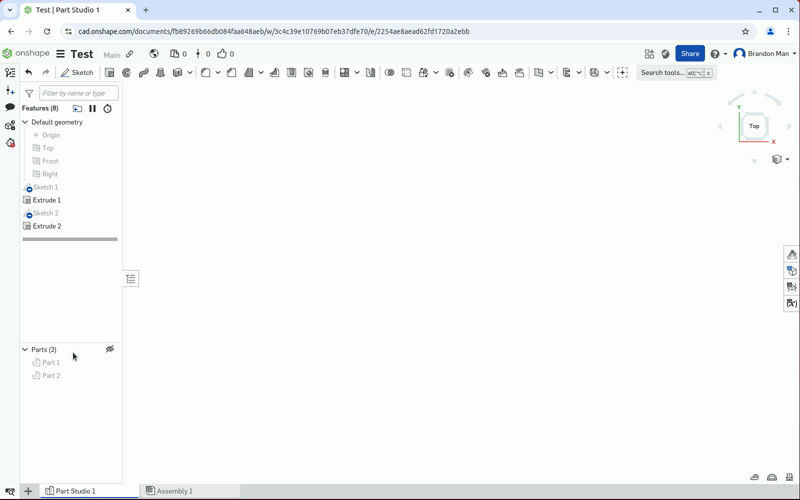
key(shift+y)
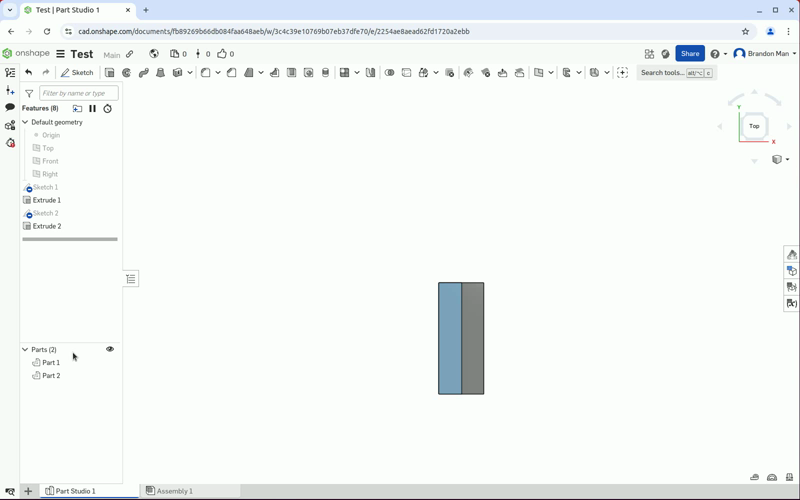
mouse_move(541, 75)
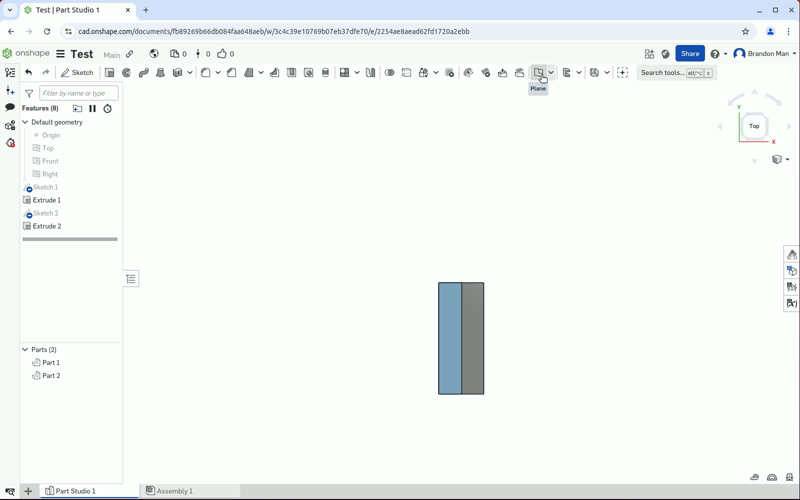
click(541, 75)
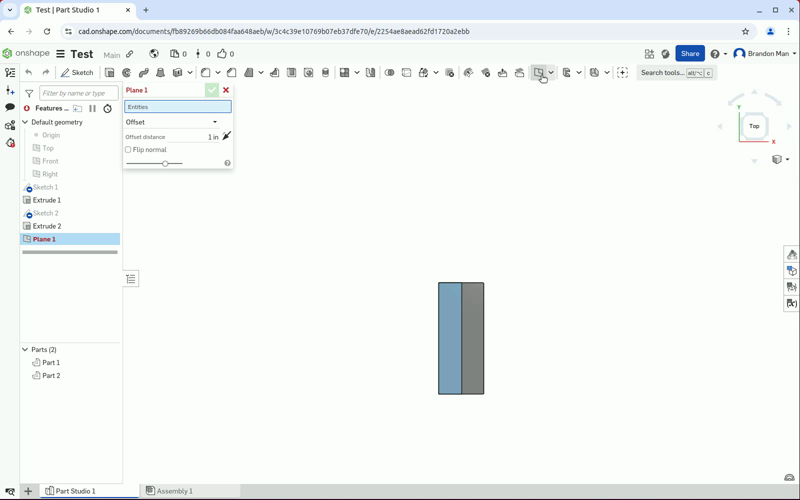
mouse_move(73, 150)
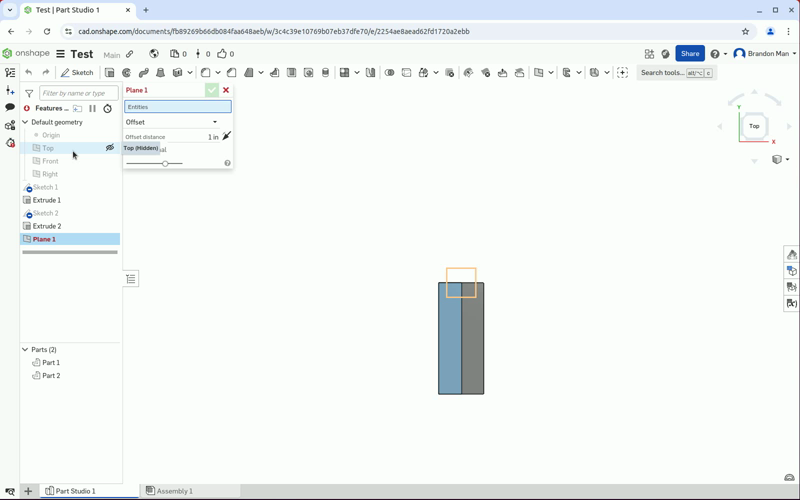
click(73, 150)
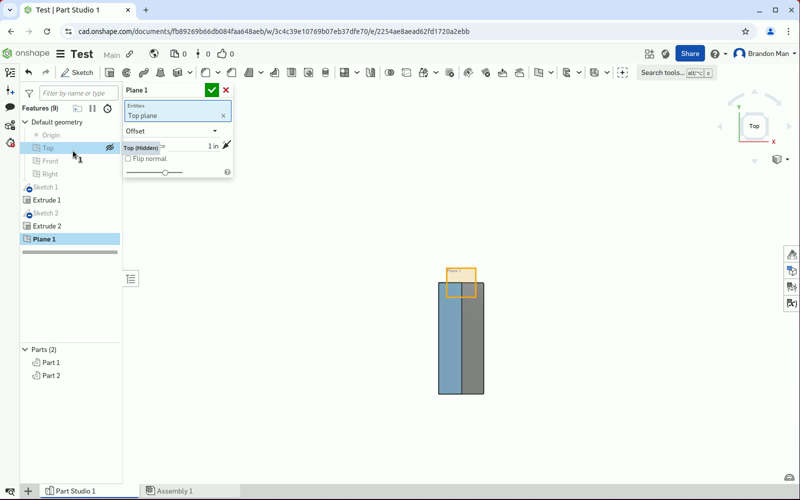
key(tab, 2)
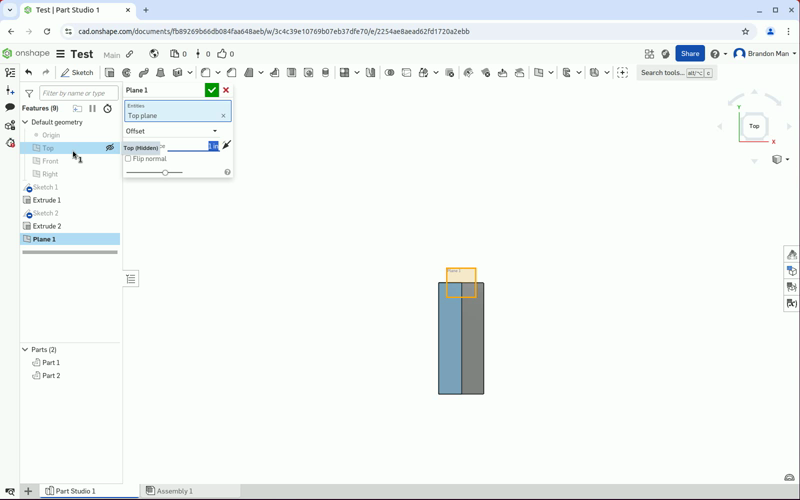
text(3.358)
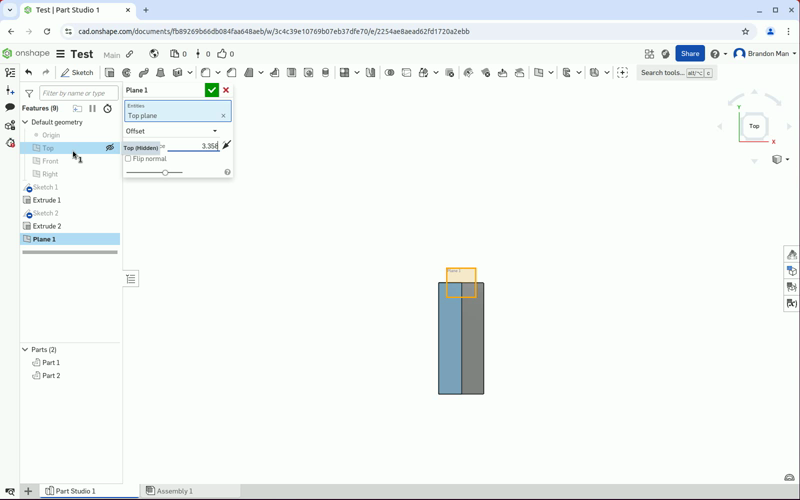
key(enter, 2)
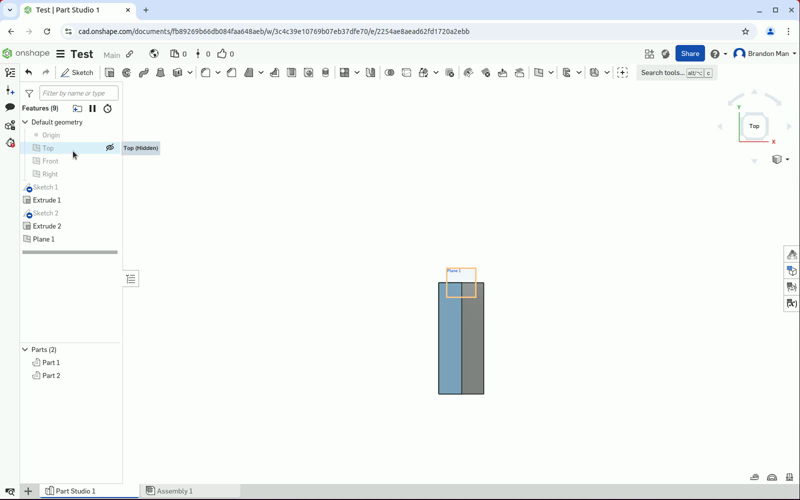
key(shift+s)
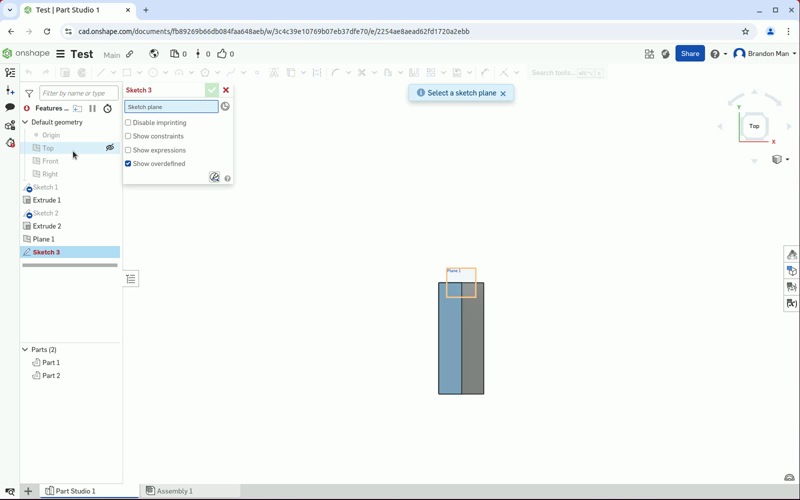
mouse_move(73, 241)
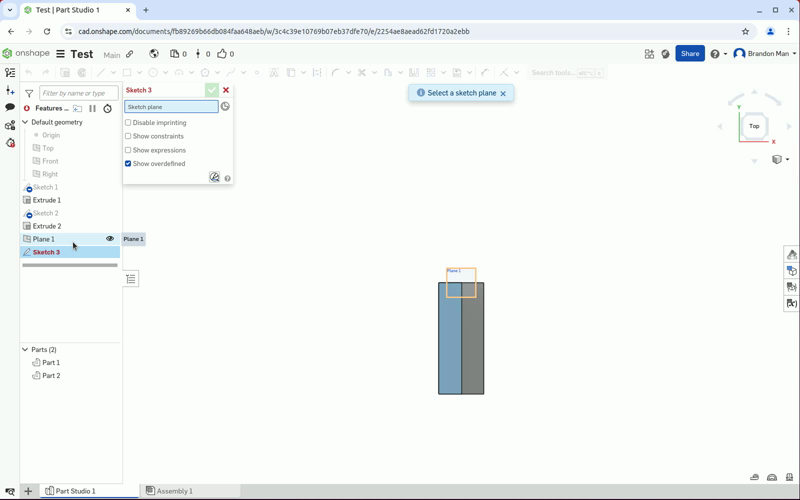
click(73, 241)
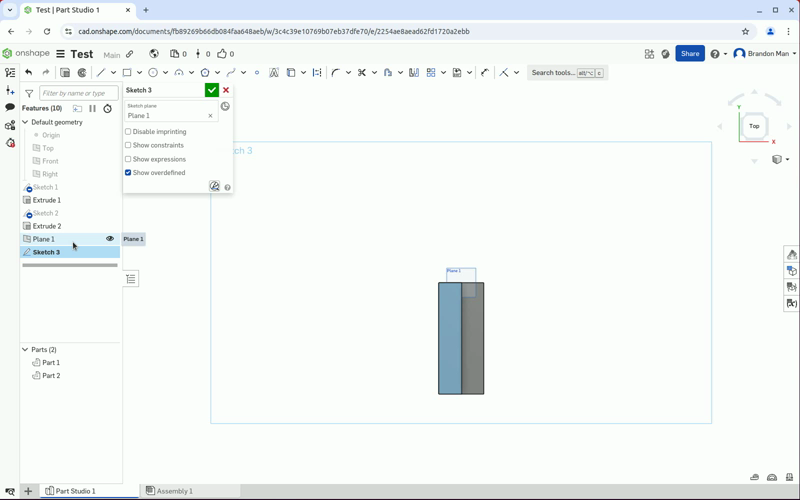
mouse_move(73, 352)
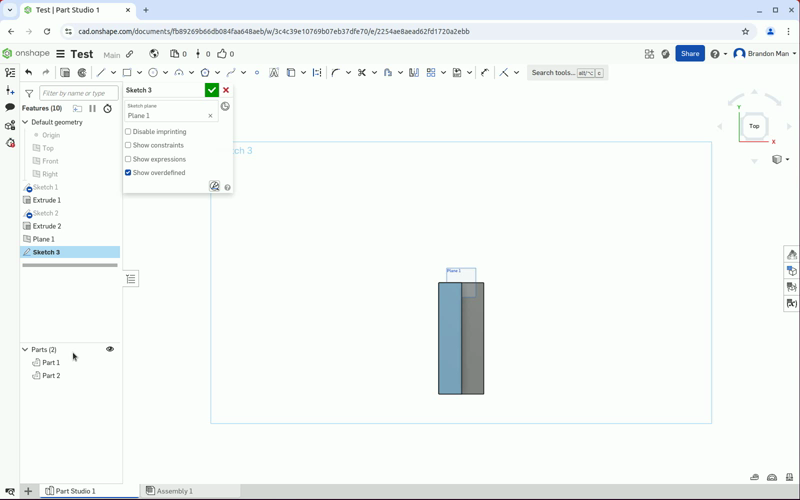
key(y)
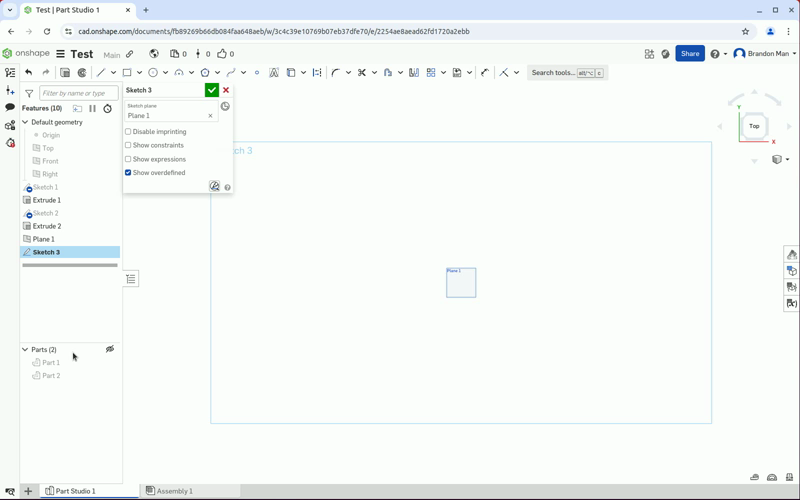
key(c)
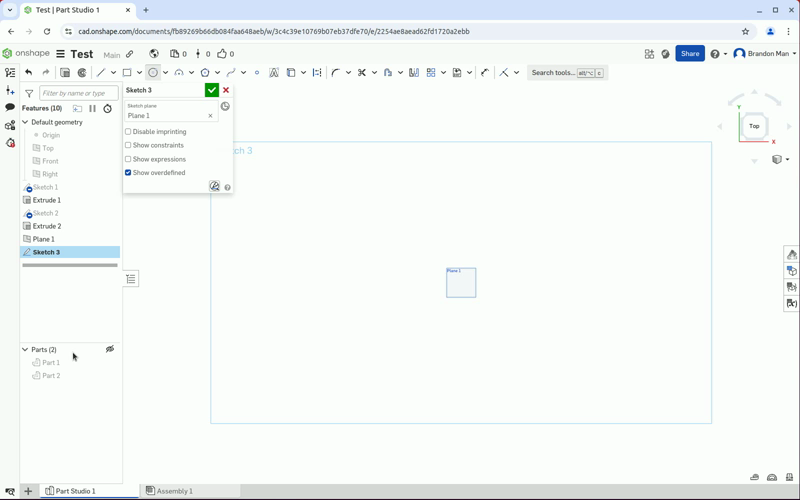
key_down(shift)
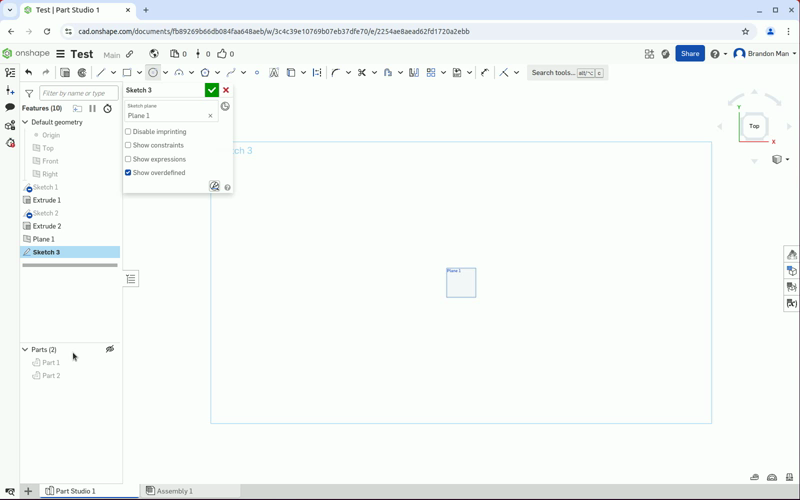
mouse_move(442, 285)
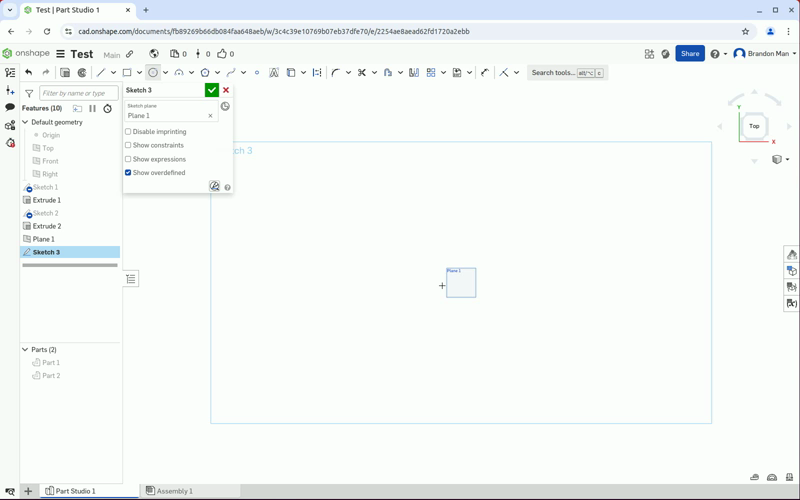
click(442, 285)
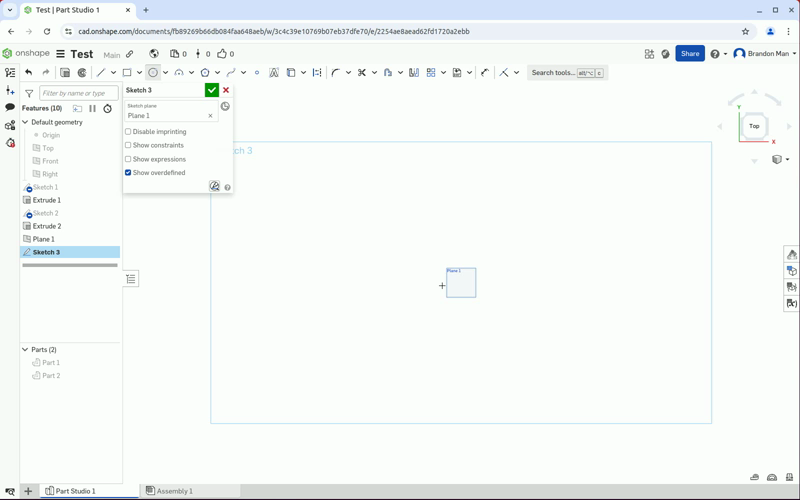
key_up(shift)
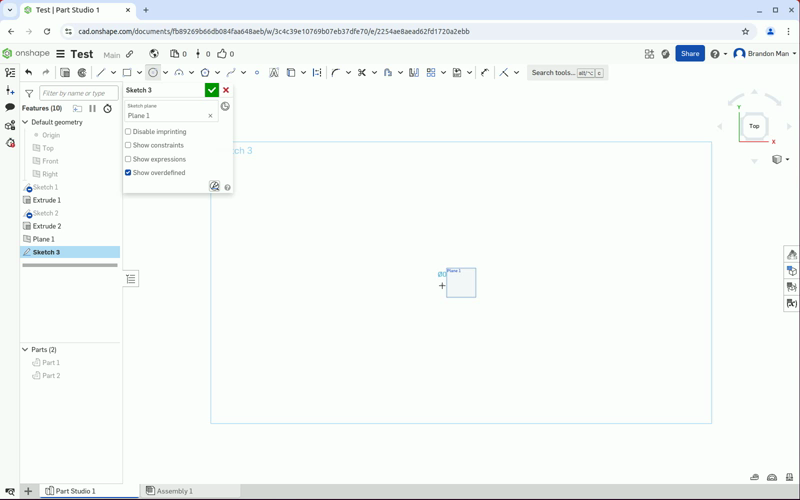
mouse_move(444, 285)
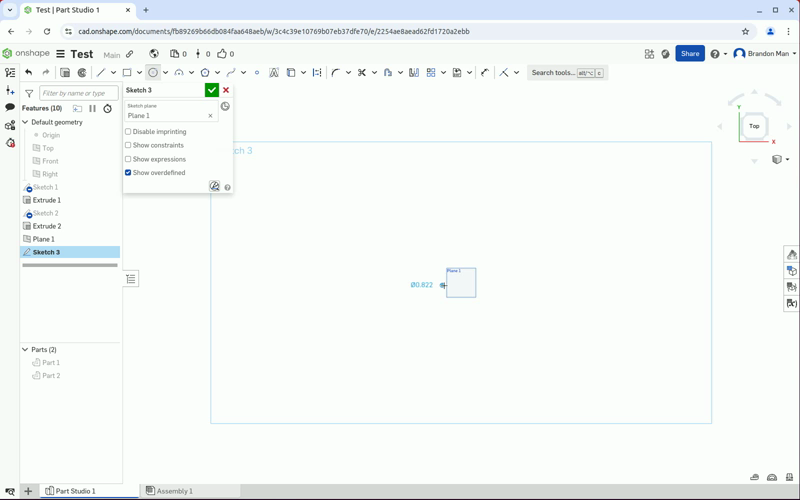
scroll(6)
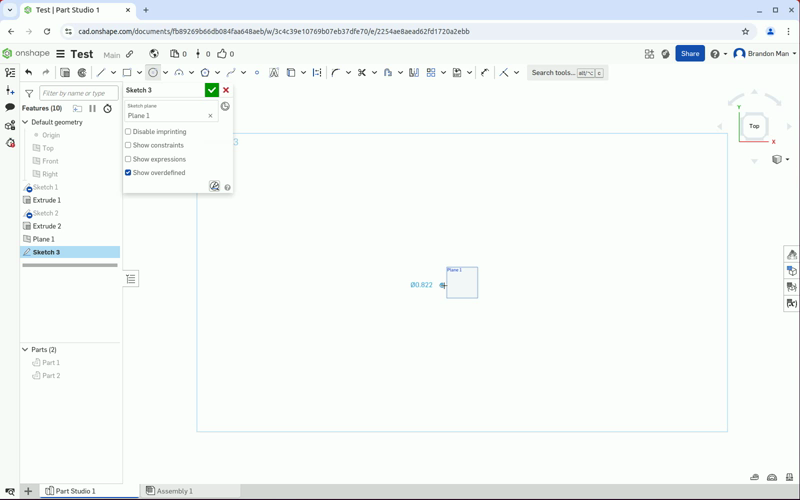
scroll(6)
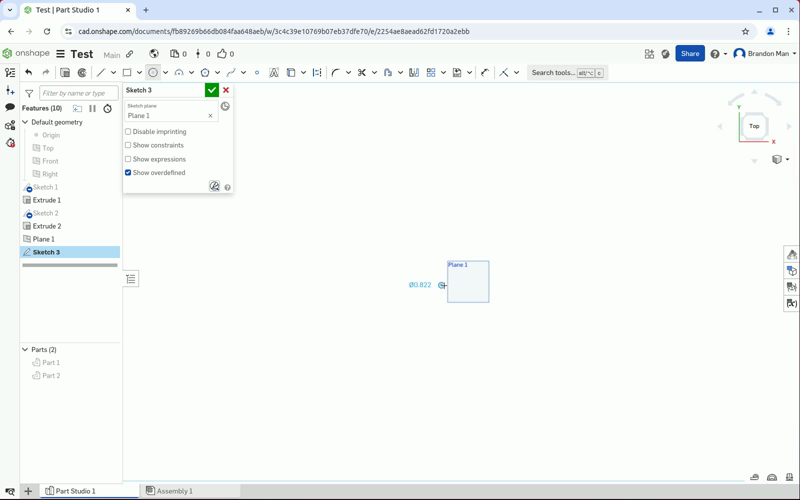
scroll(6)
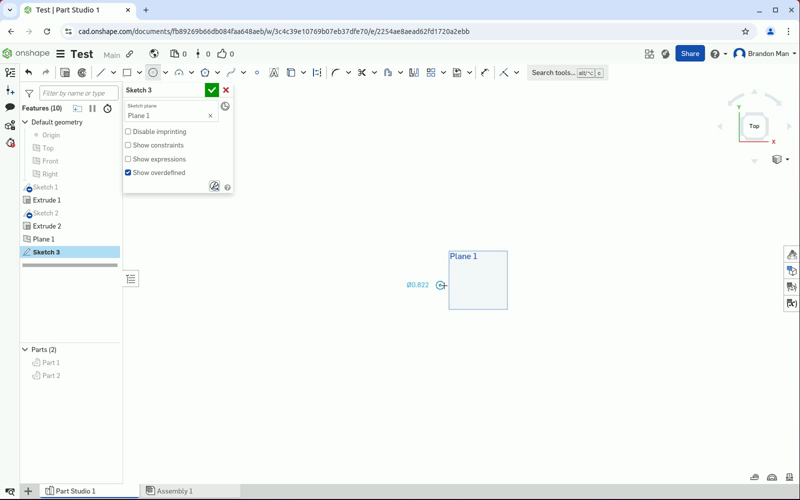
scroll(6)
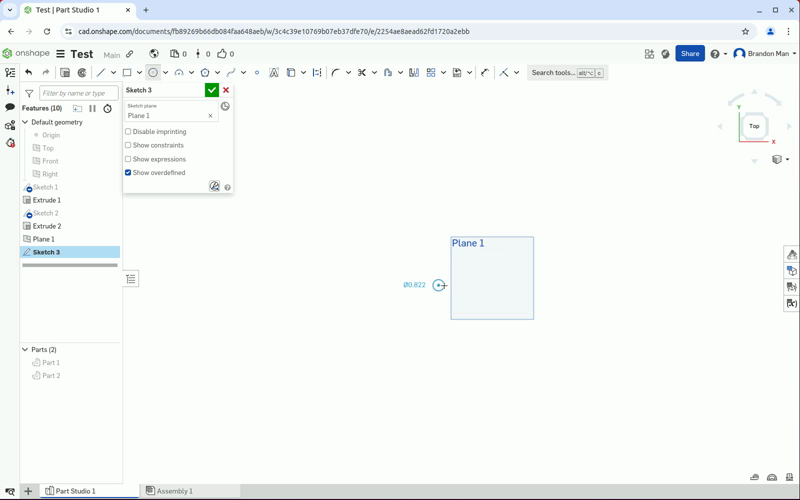
scroll(6)
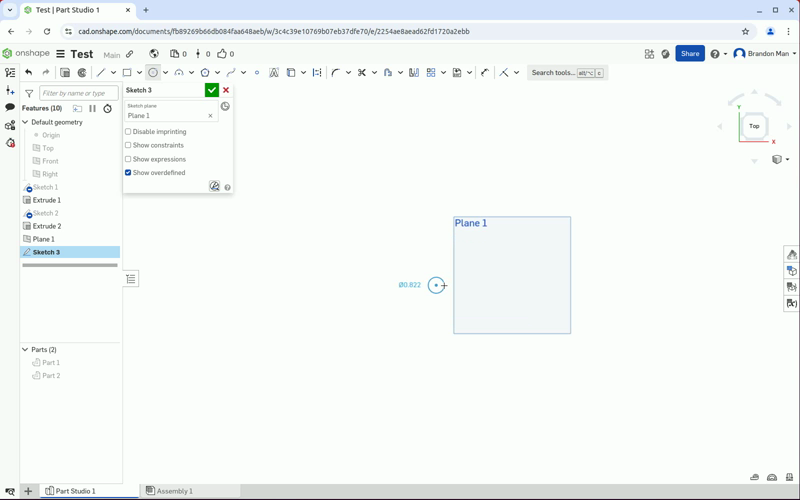
scroll(6)
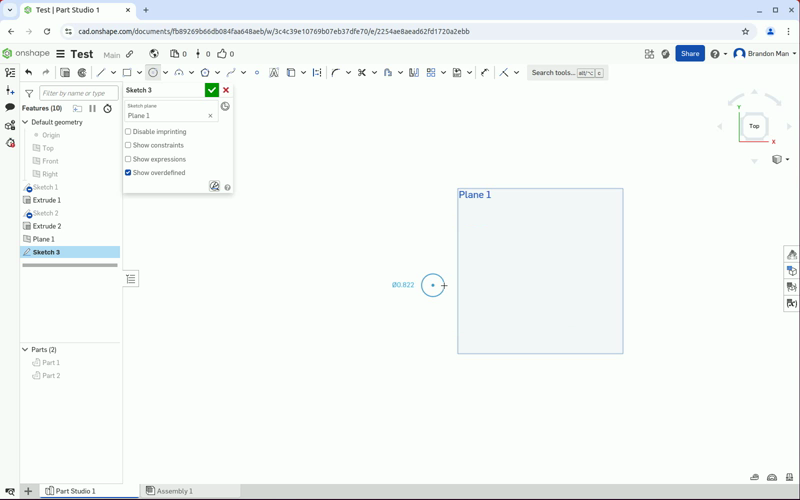
scroll(6)
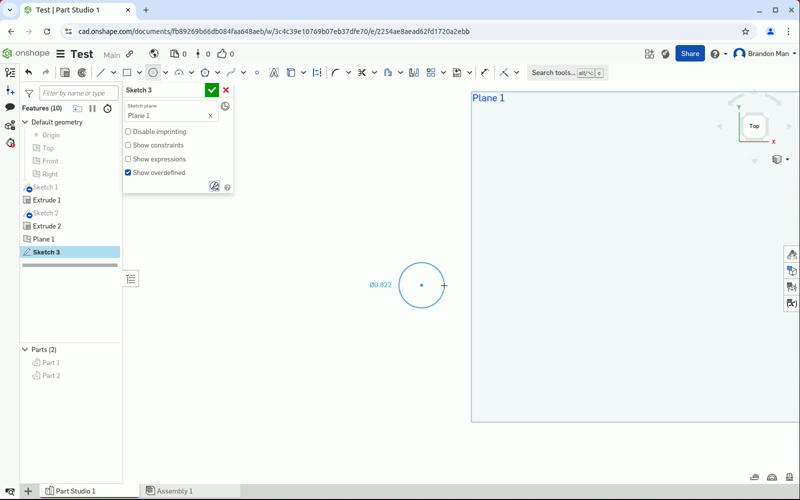
click(444, 285)
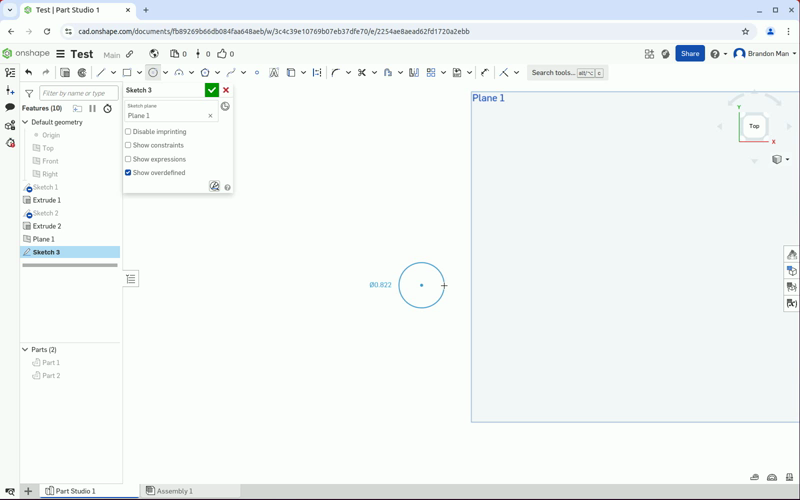
scroll(-6)
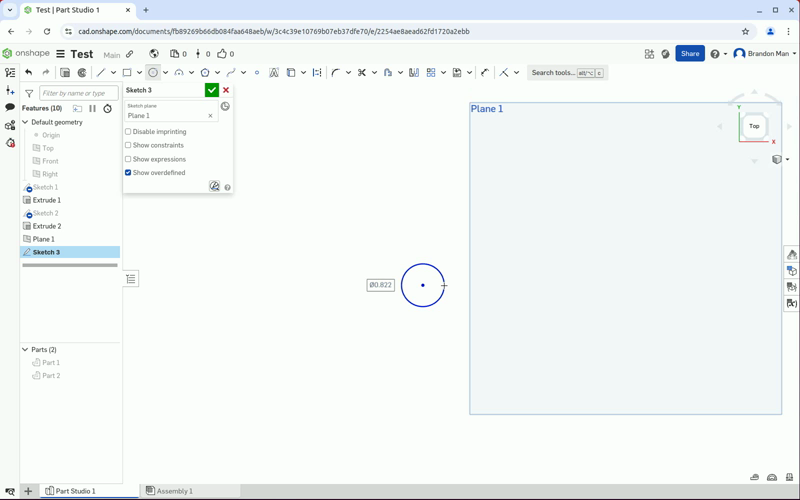
scroll(-6)
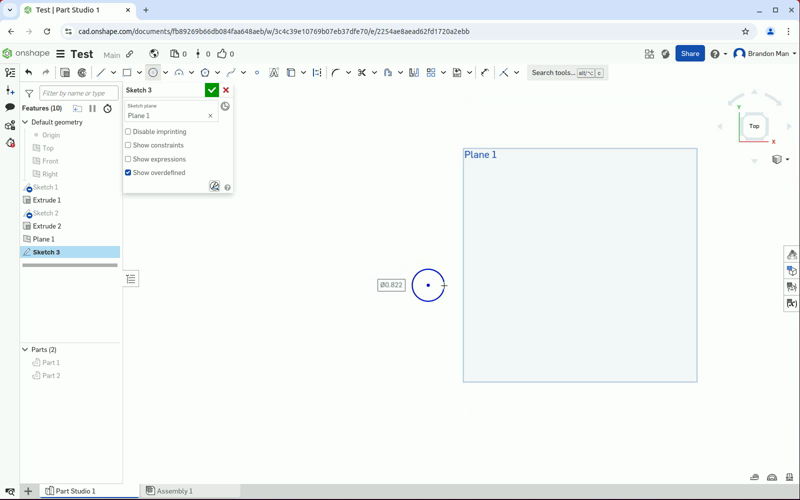
scroll(-6)
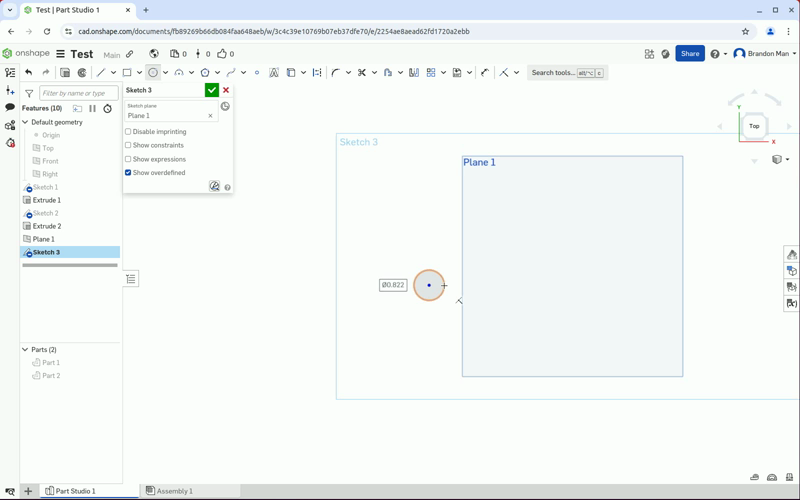
scroll(-6)
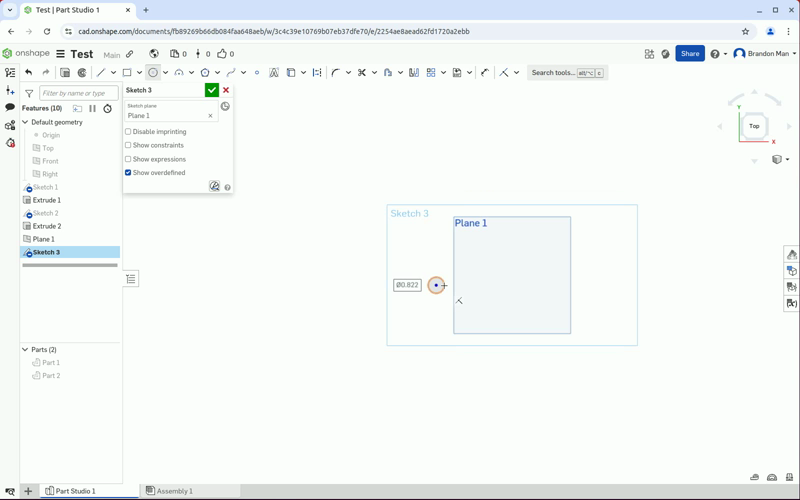
scroll(-6)
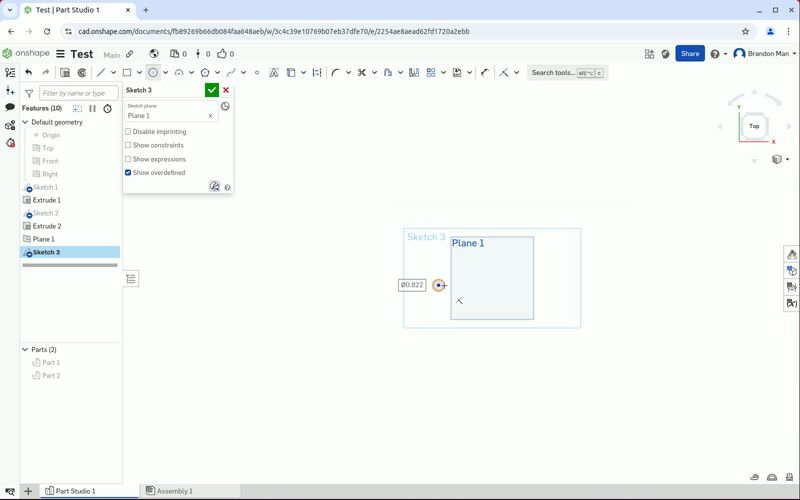
scroll(-6)
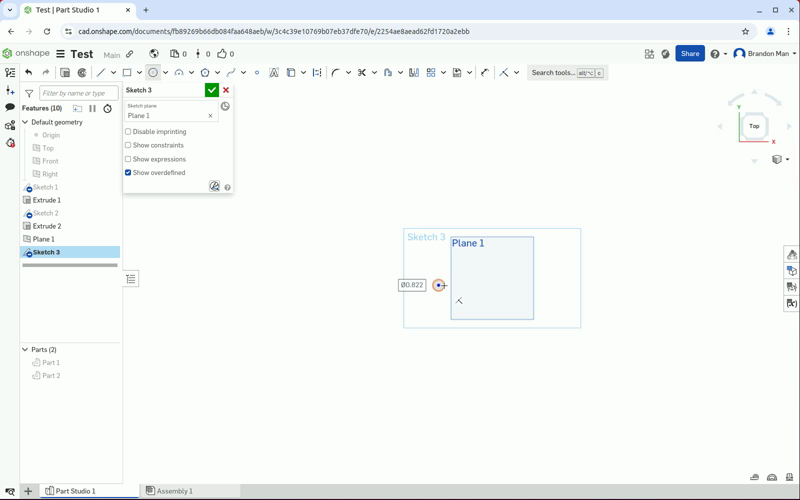
scroll(-6)
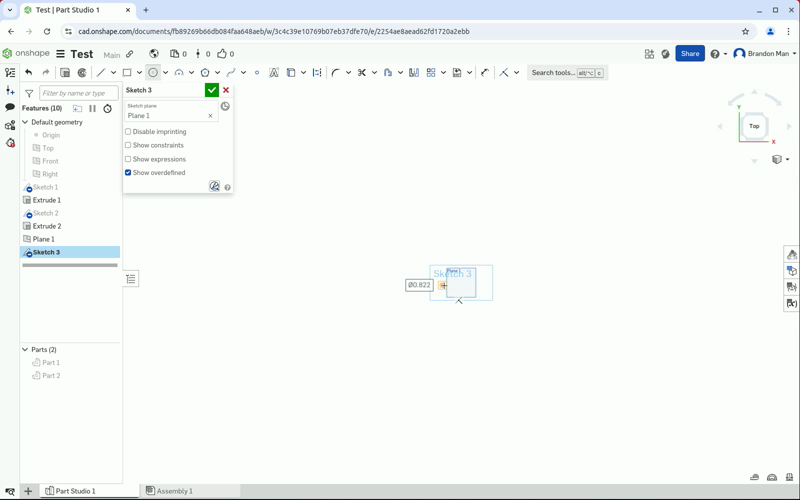
key(esc)
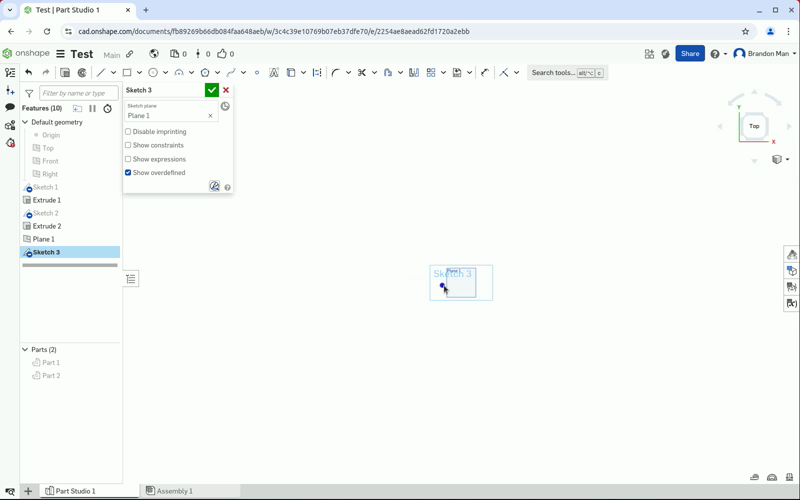
mouse_move(441, 285)
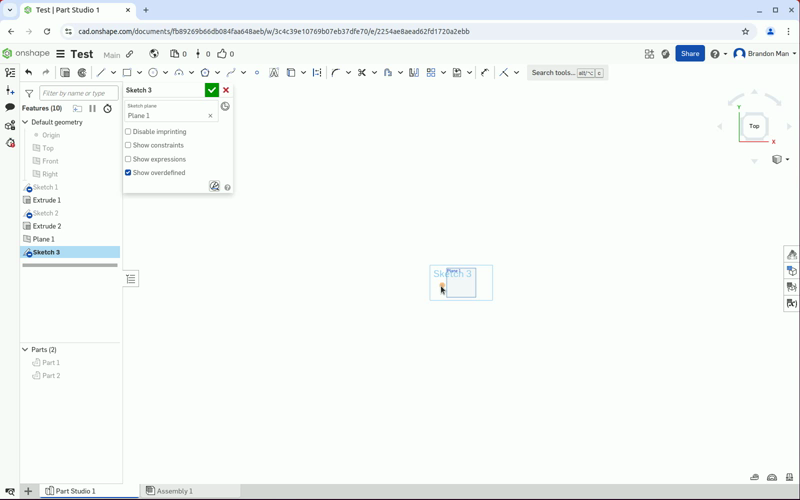
scroll(6)
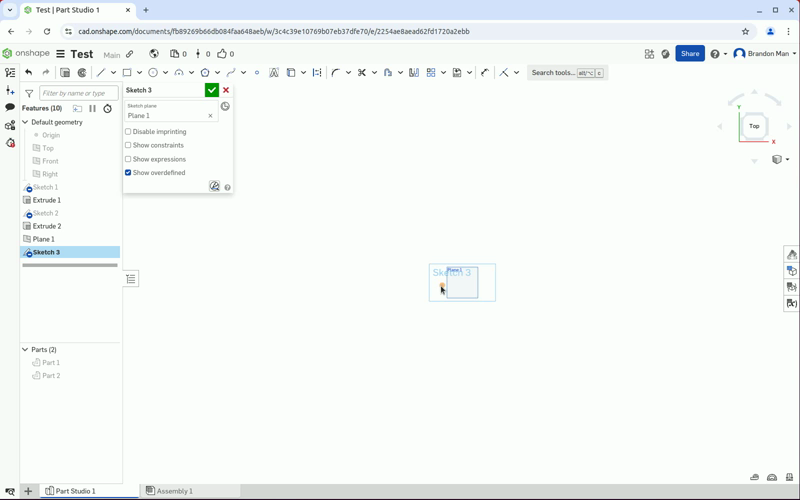
scroll(6)
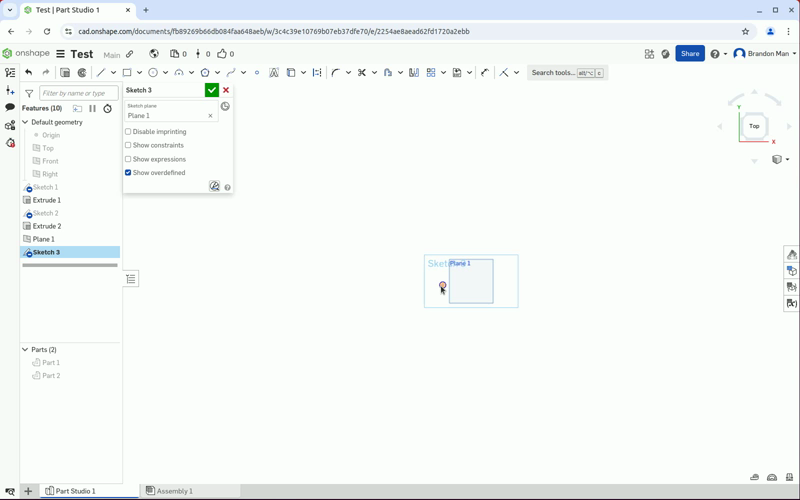
scroll(6)
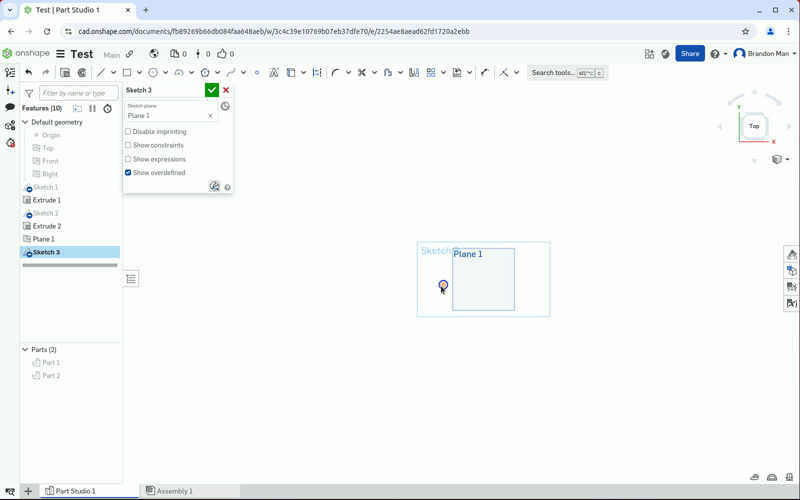
scroll(6)
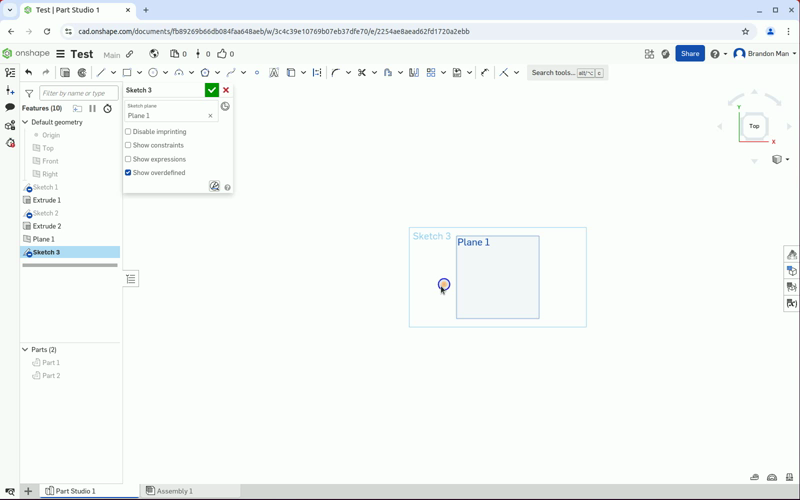
scroll(6)
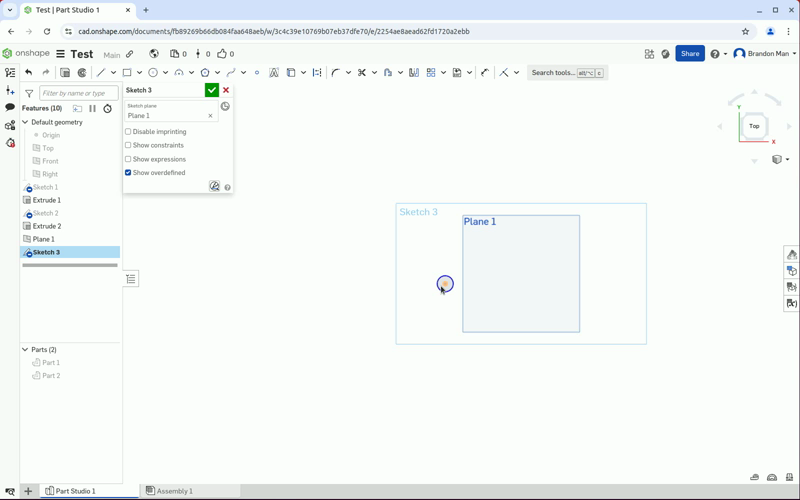
scroll(6)
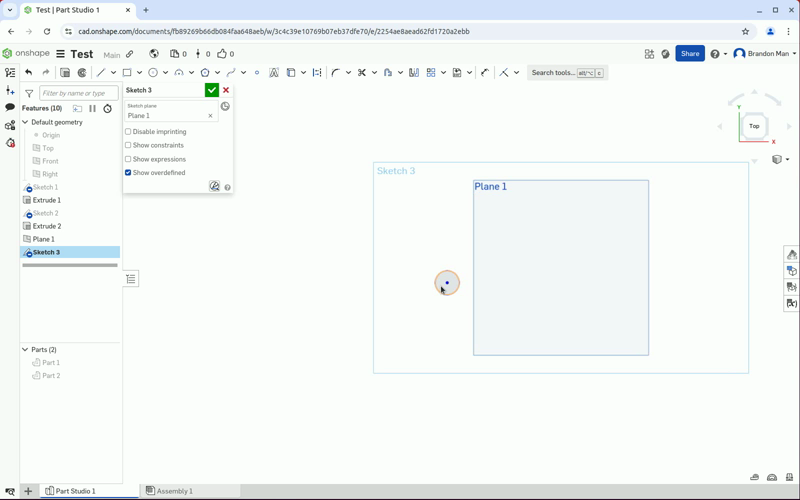
scroll(6)
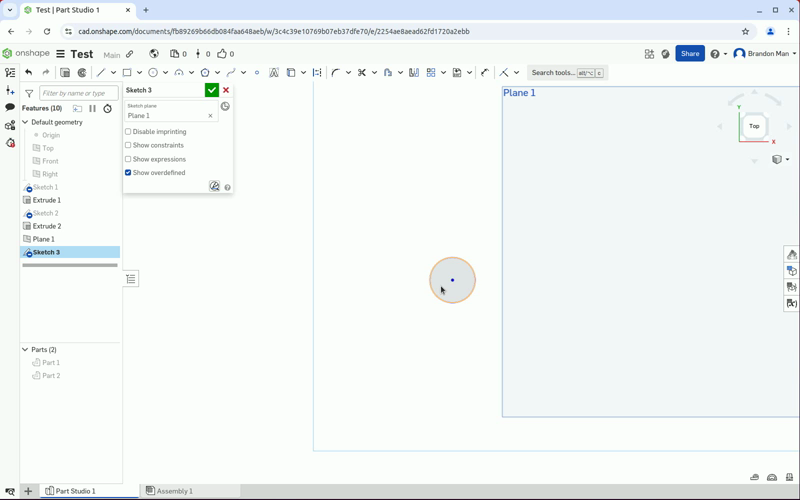
click(441, 285)
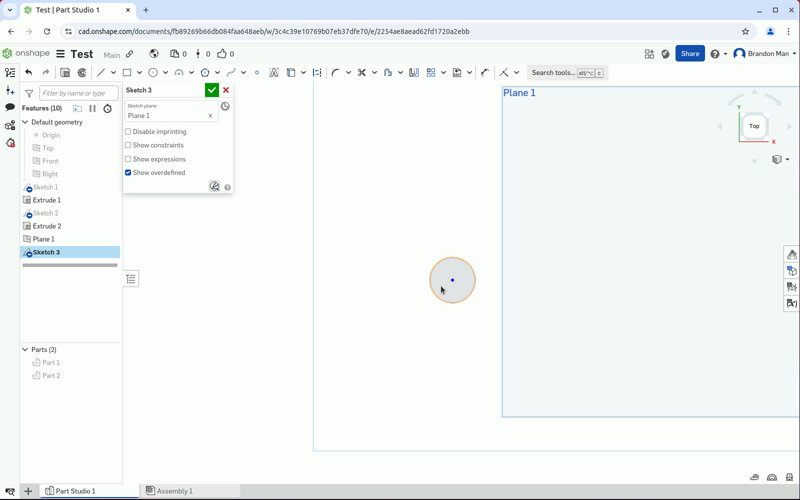
scroll(-6)
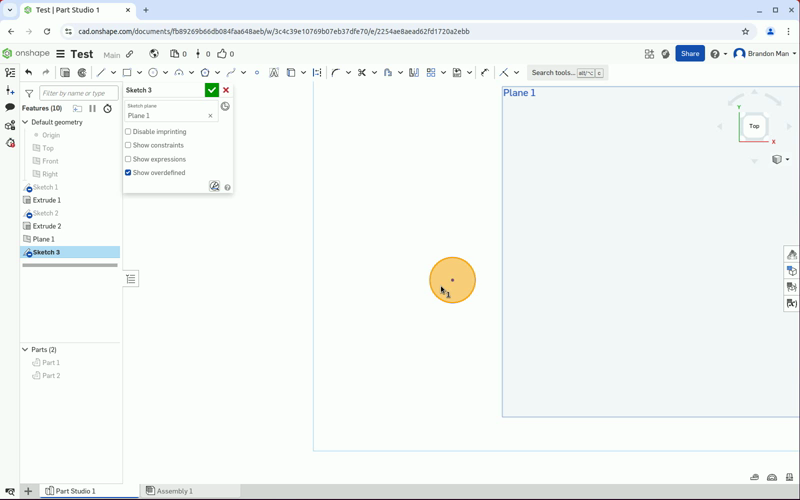
scroll(-6)
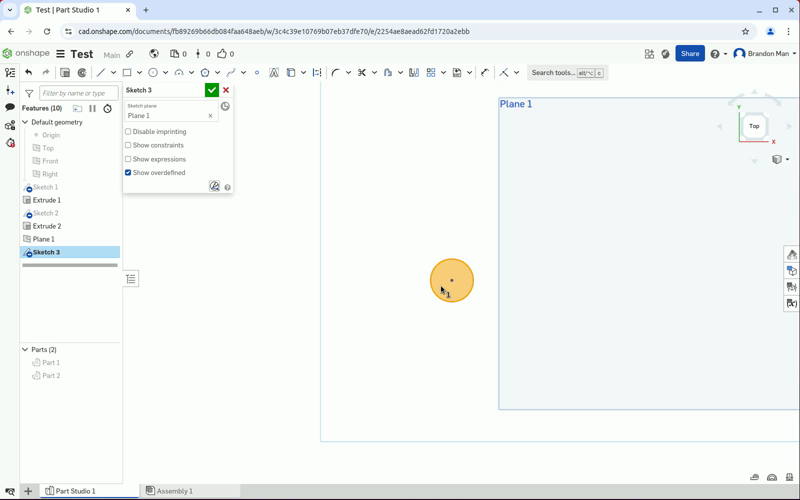
scroll(-6)
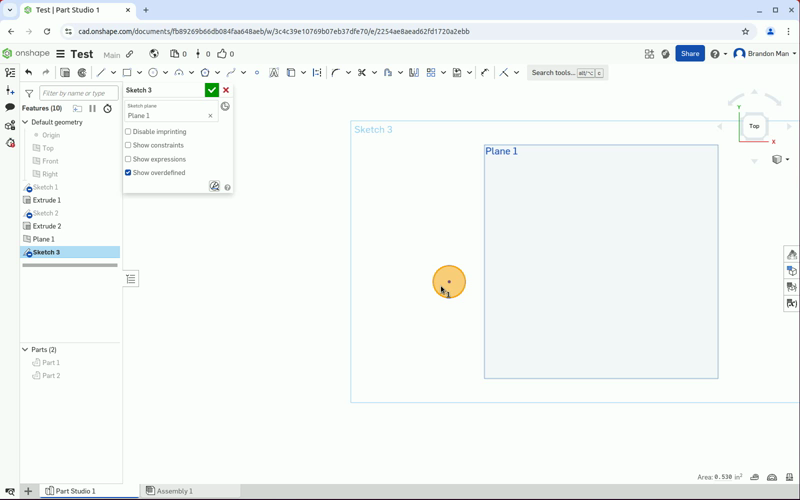
scroll(-6)
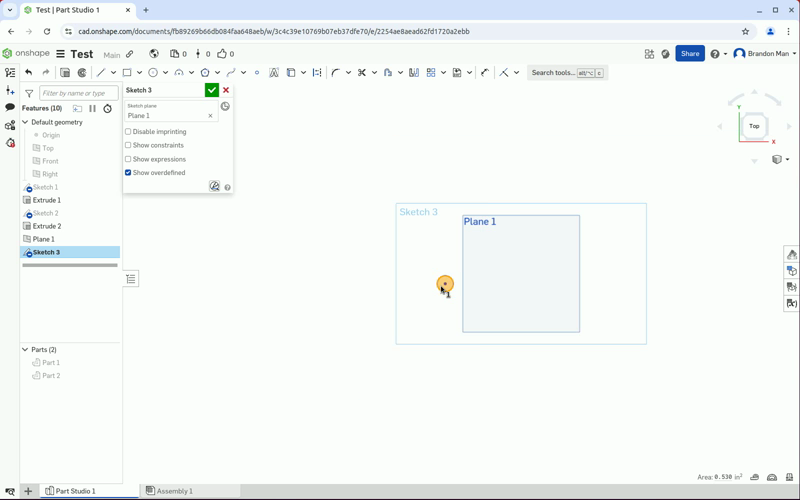
scroll(-6)
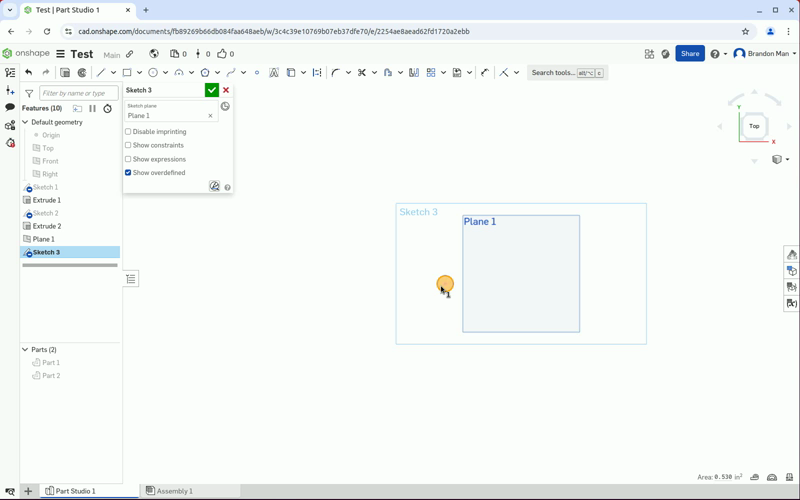
scroll(-6)
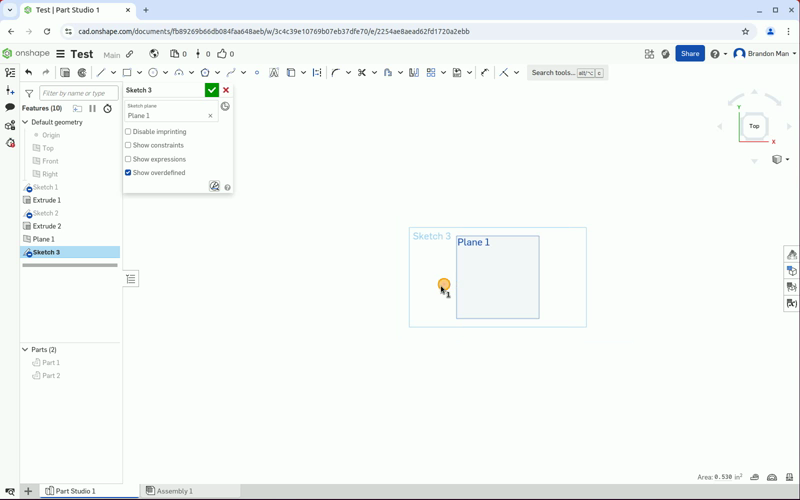
scroll(-6)
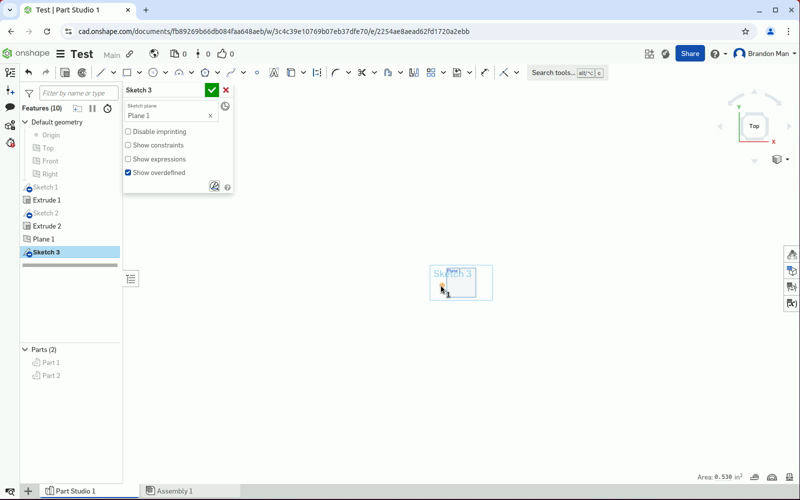
mouse_move(73, 352)
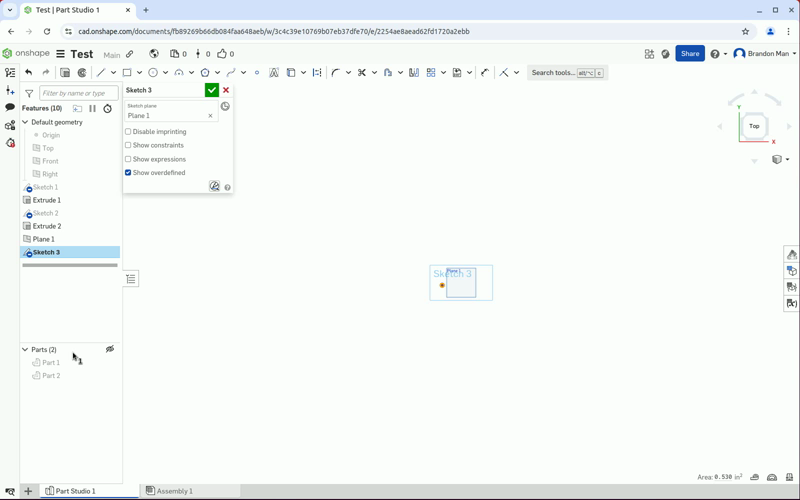
key(shift+y)
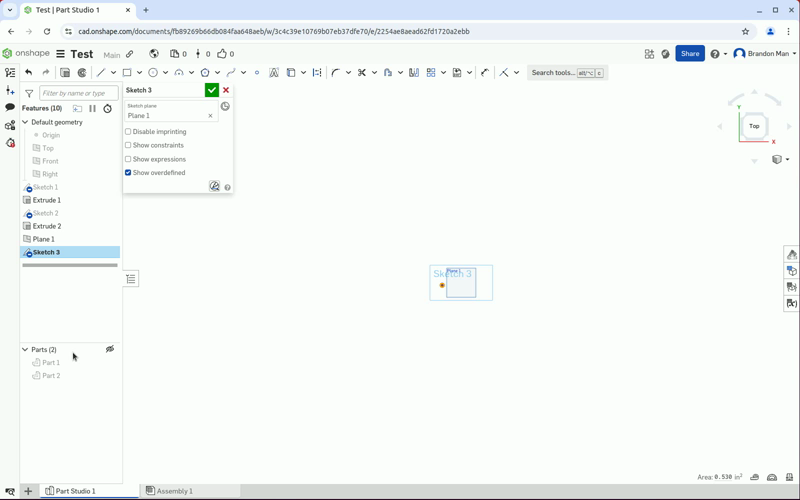
key(shift+e)
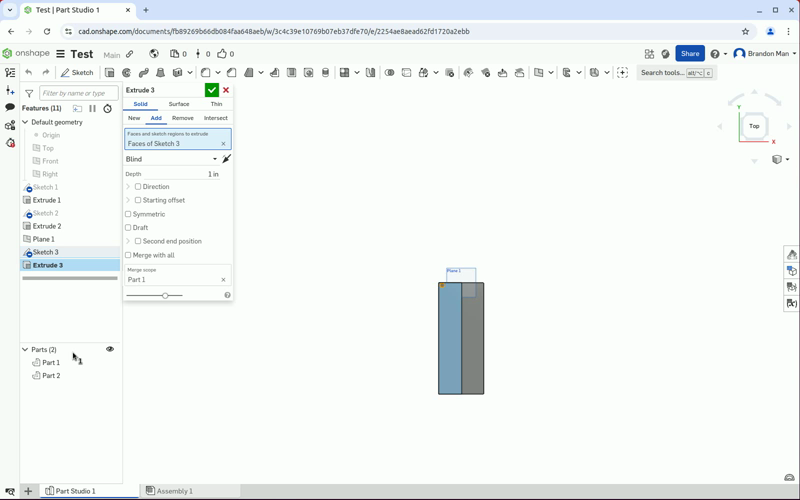
mouse_move(143, 106)
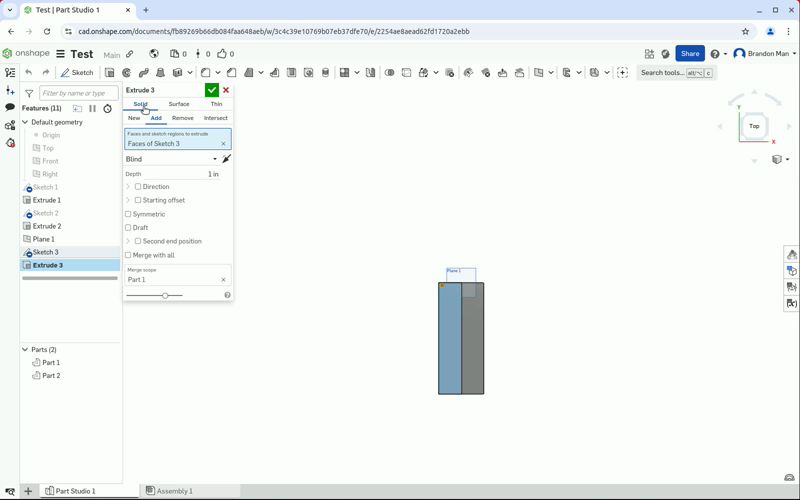
click(143, 106)
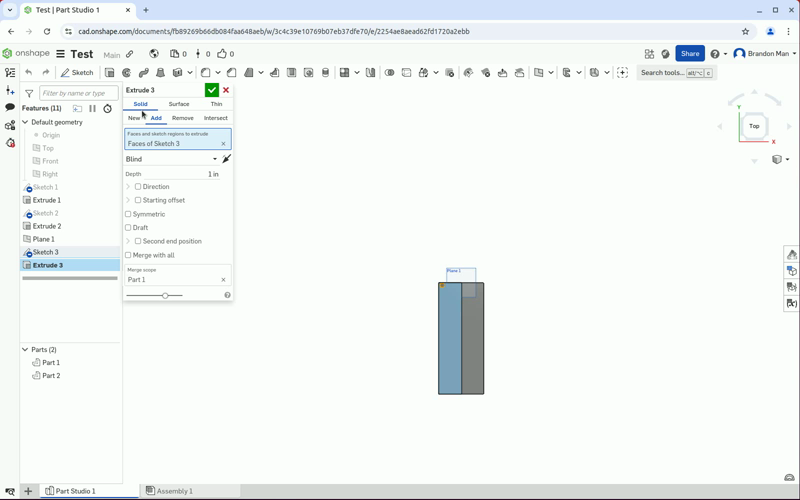
mouse_move(137, 120)
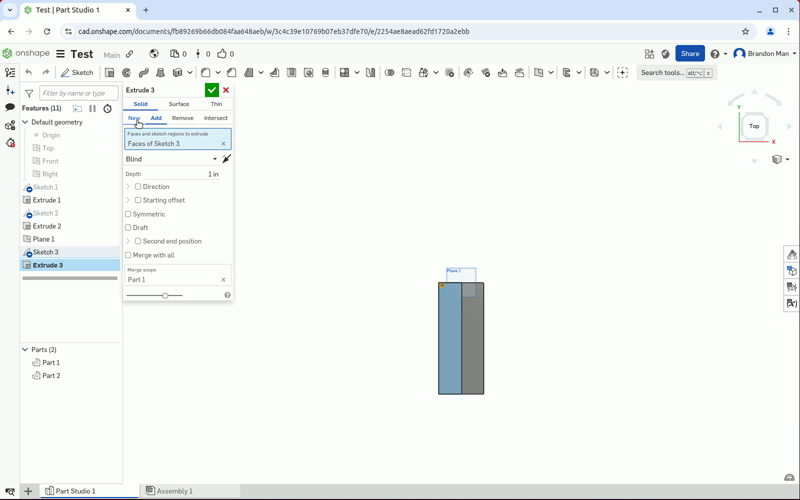
click(137, 120)
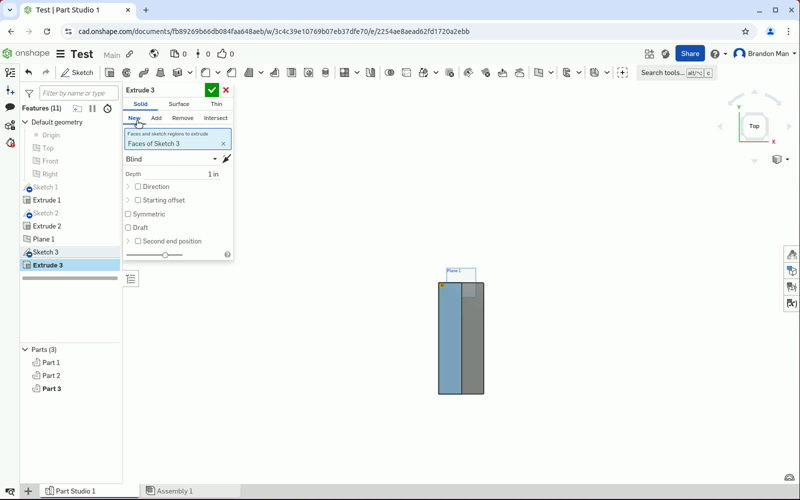
key(tab, 4)
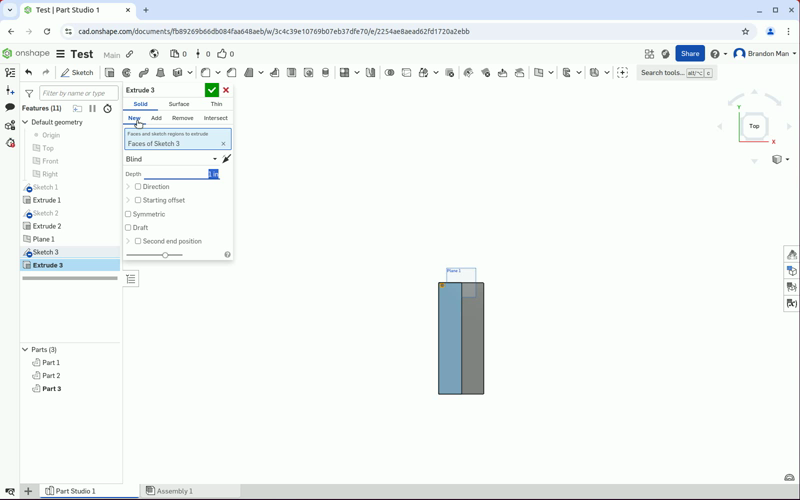
text(11.554)
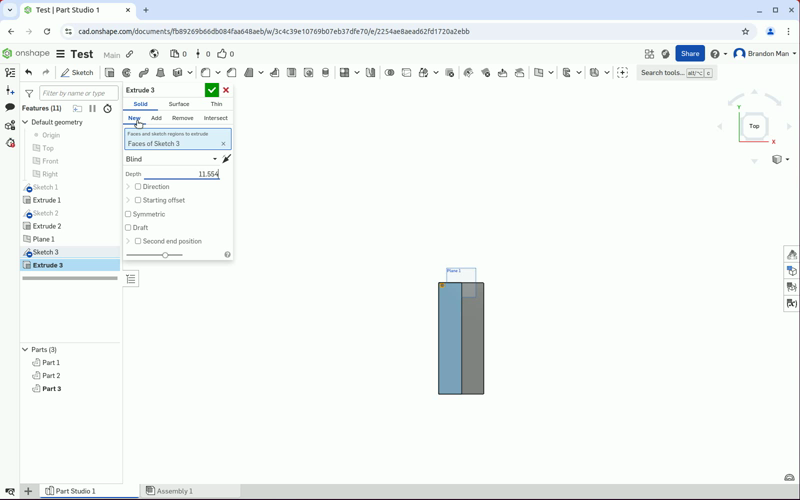
key(enter)
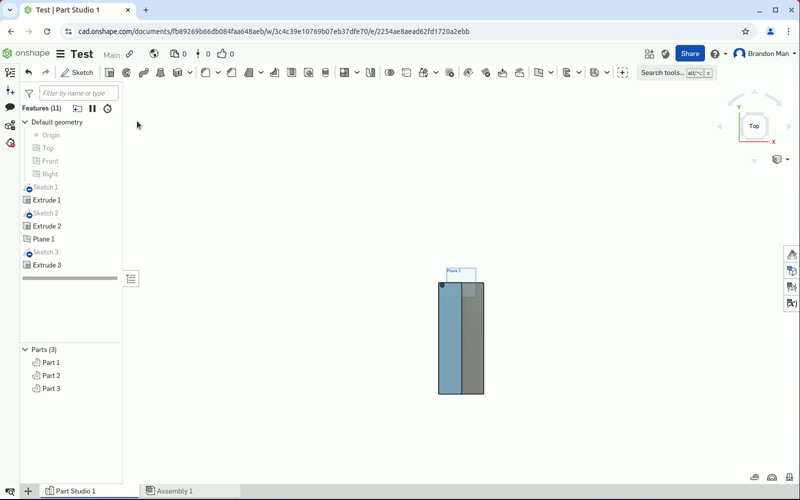
key(shift+h)
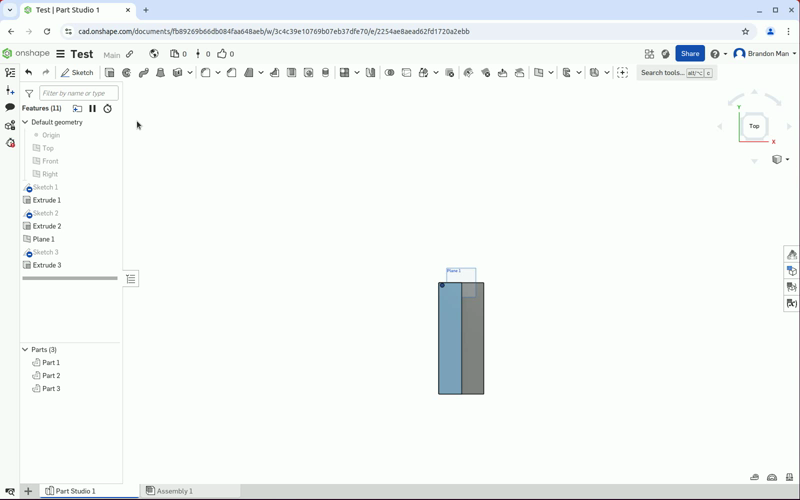
key(shift+h)
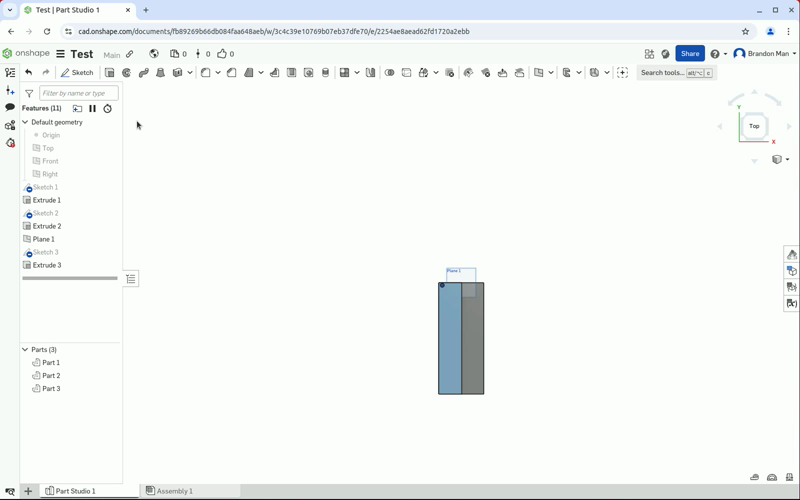
mouse_move(73, 189)
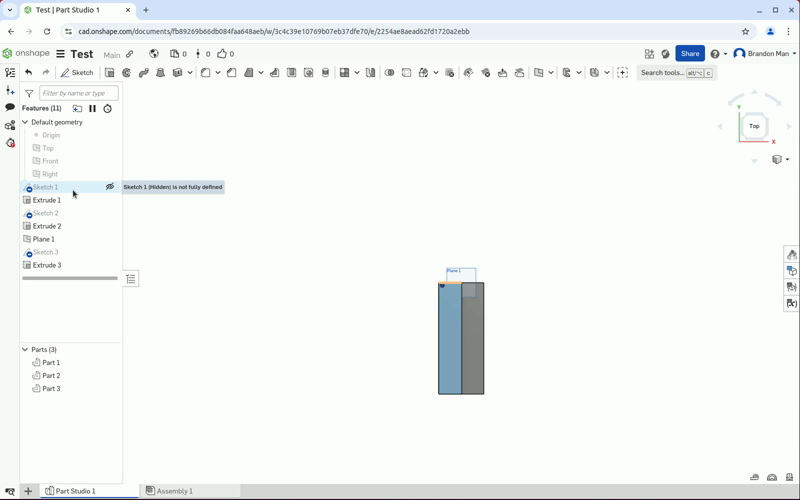
click(73, 189)
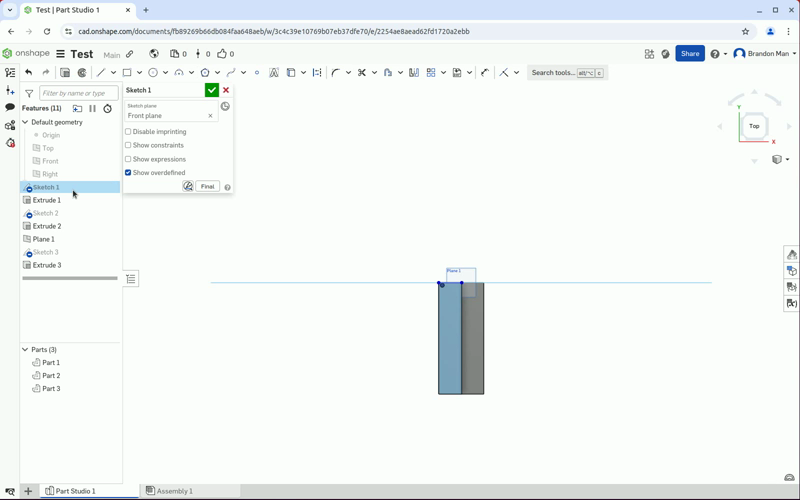
mouse_move(229, 92)
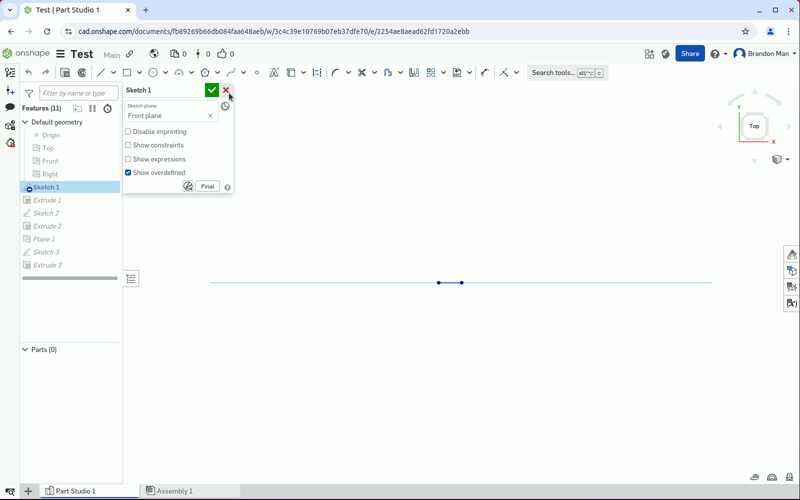
click(229, 92)
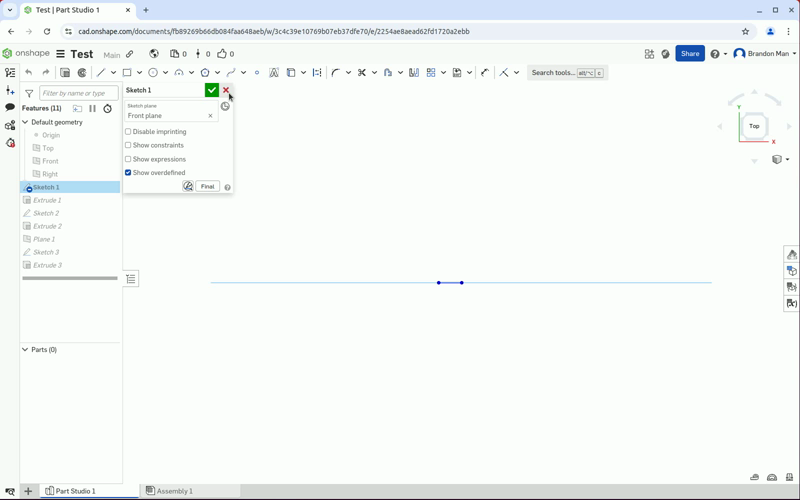
key(shift+s)
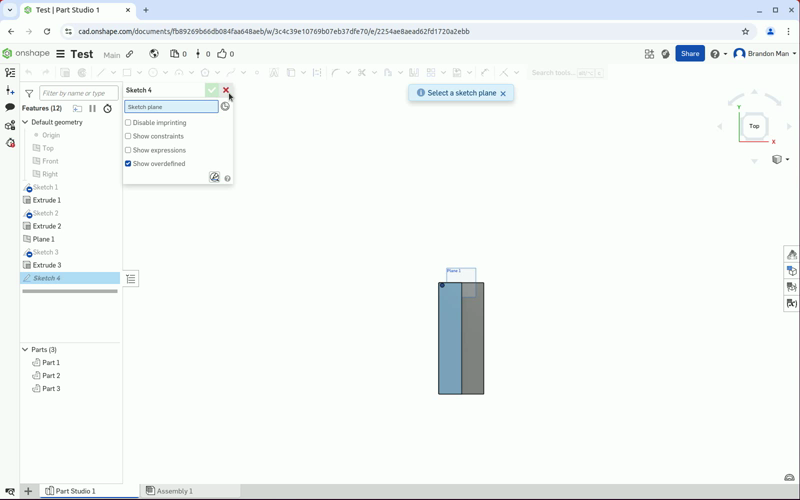
mouse_move(73, 241)
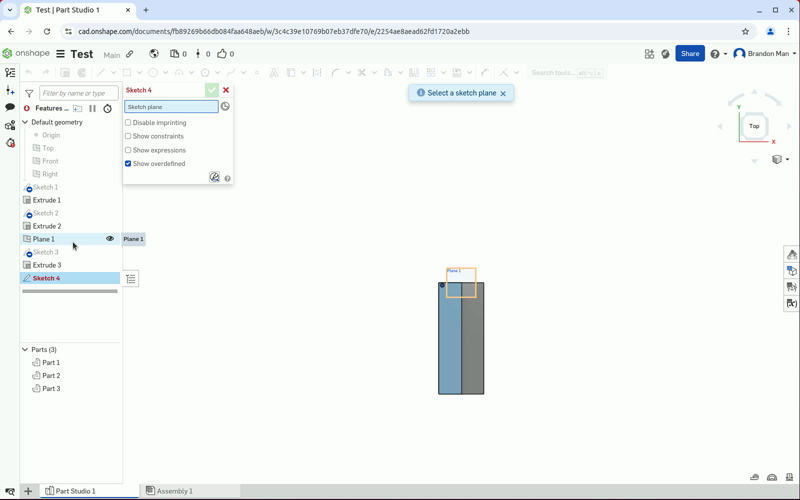
click(73, 241)
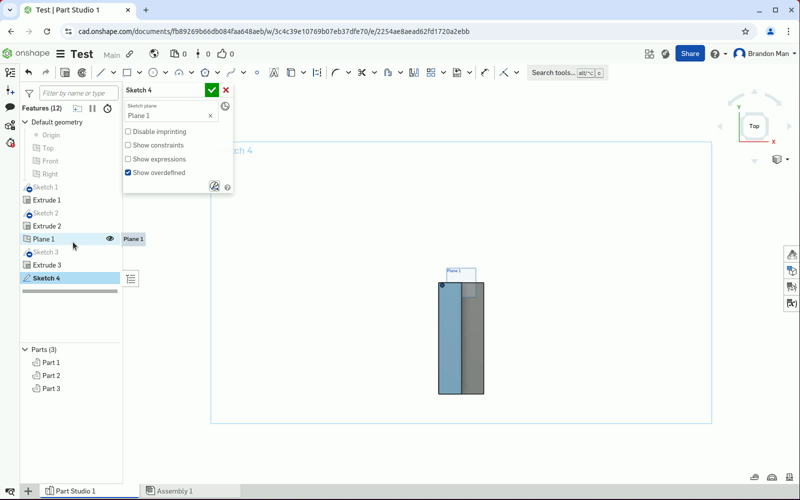
mouse_move(73, 352)
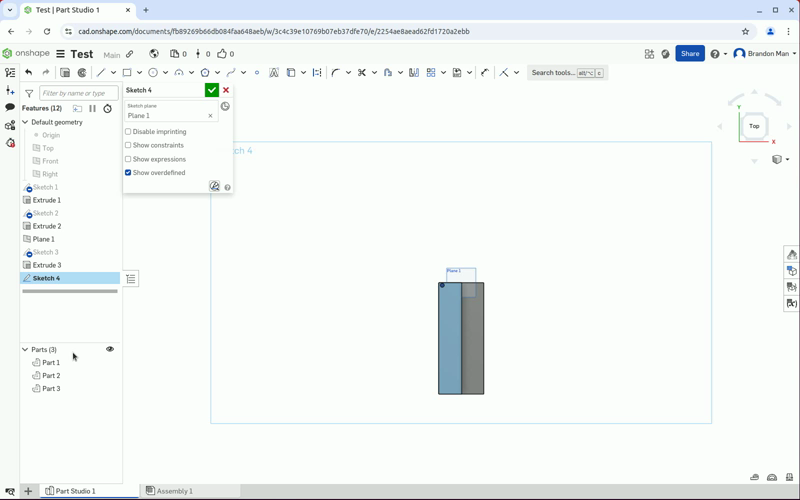
key(y)
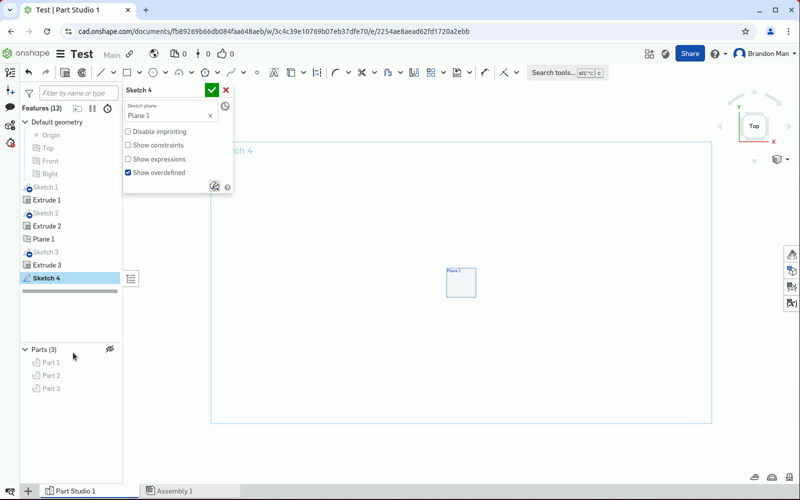
key(c)
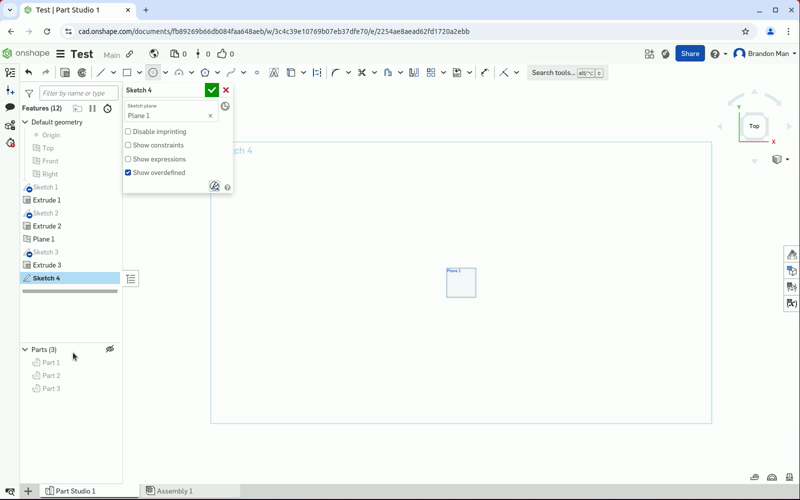
key_down(shift)
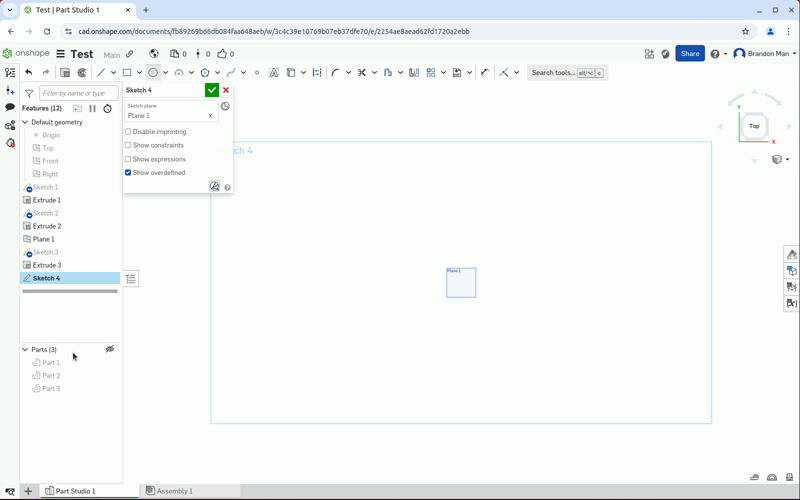
mouse_move(442, 391)
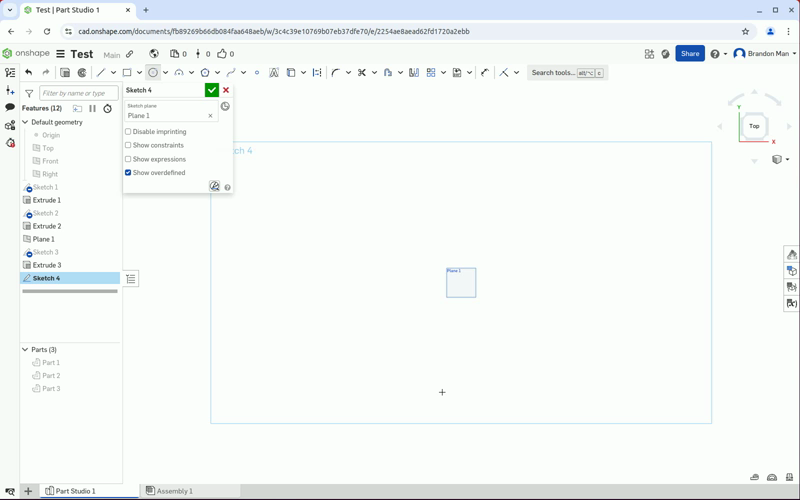
click(442, 391)
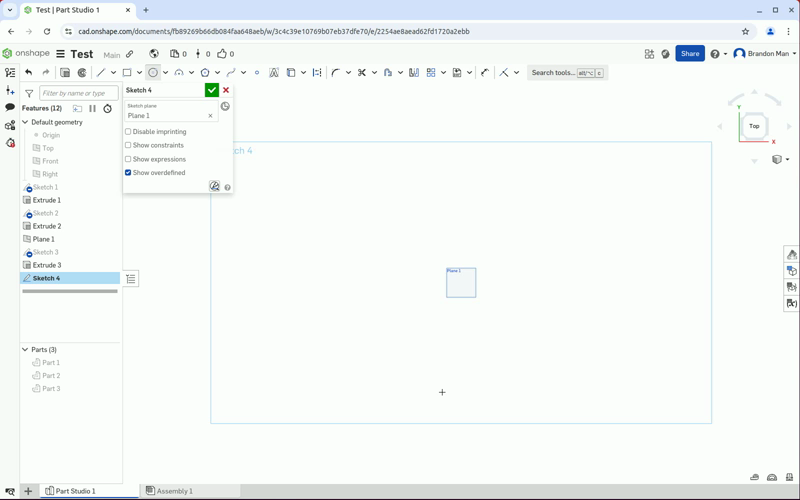
key_up(shift)
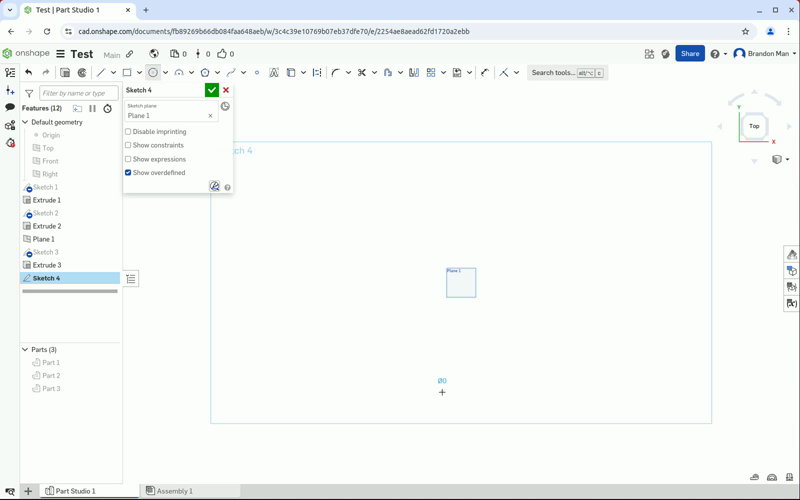
mouse_move(444, 391)
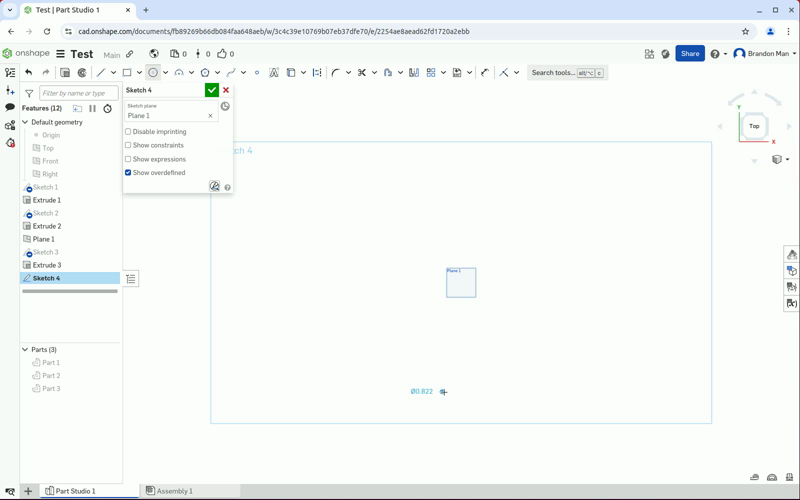
scroll(6)
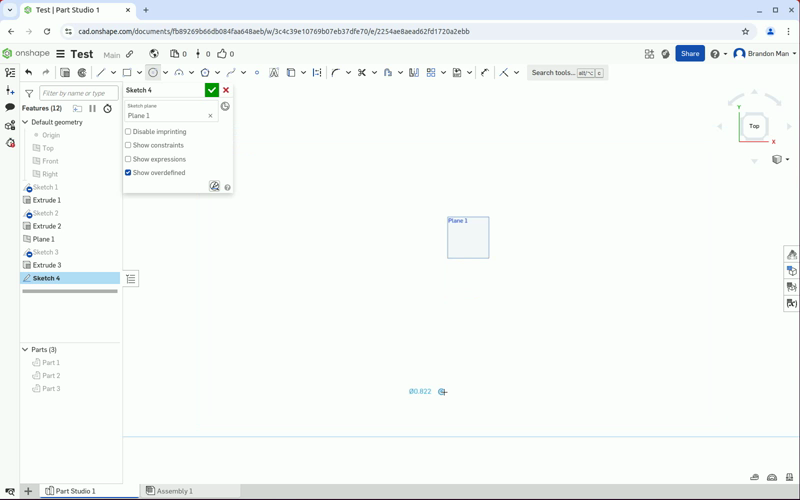
scroll(6)
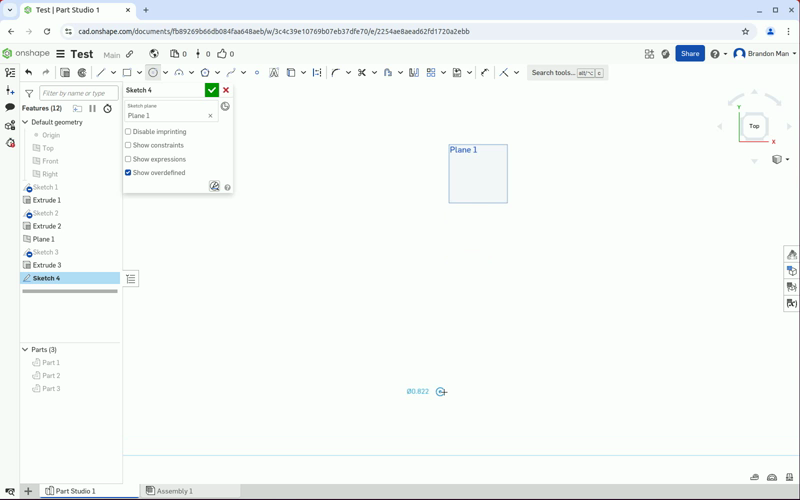
scroll(6)
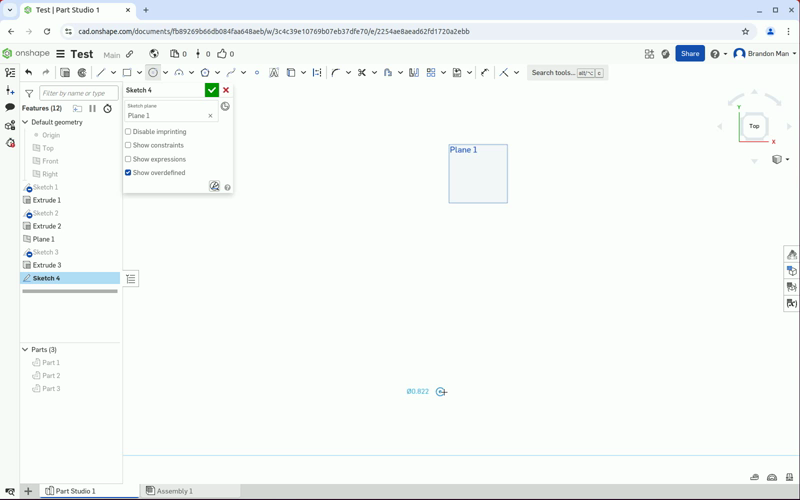
scroll(6)
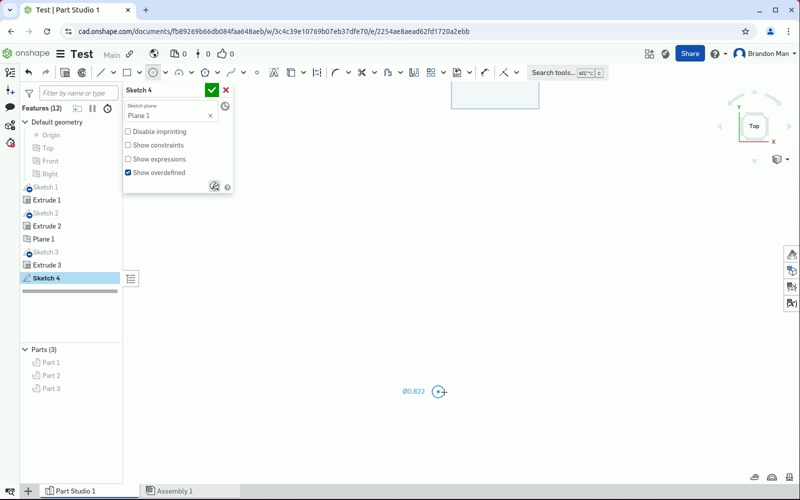
scroll(6)
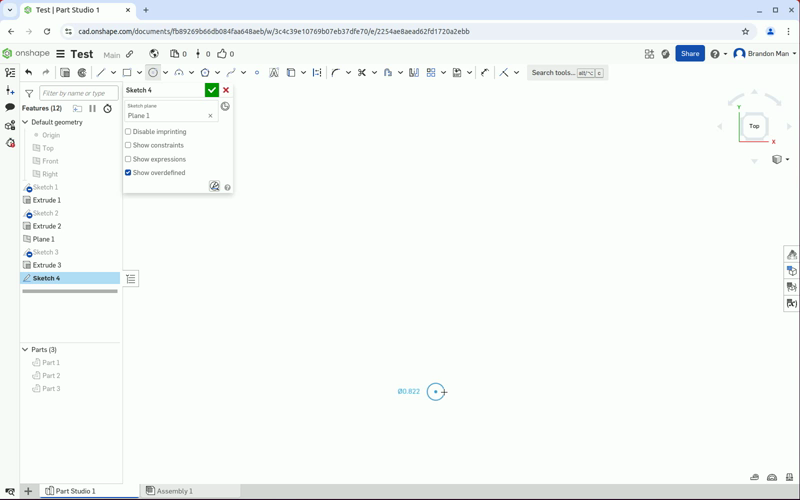
scroll(6)
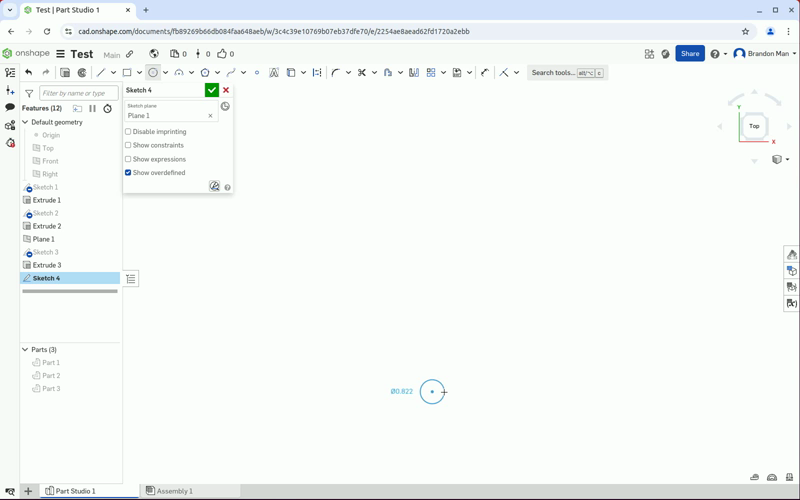
scroll(6)
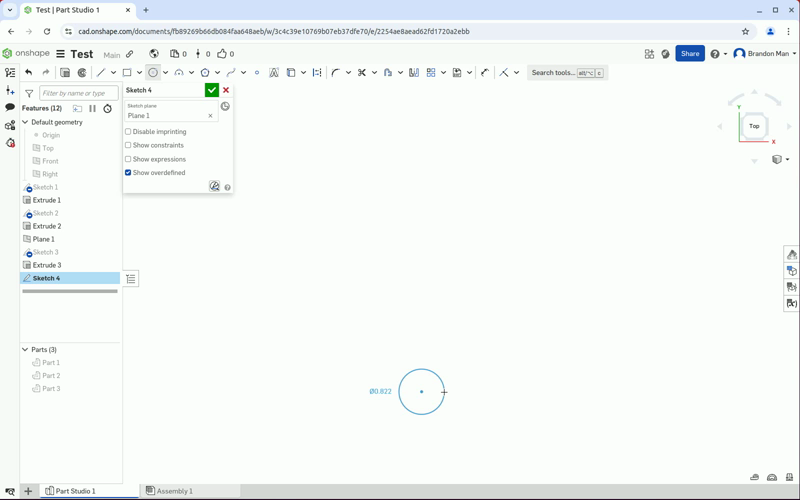
click(444, 391)
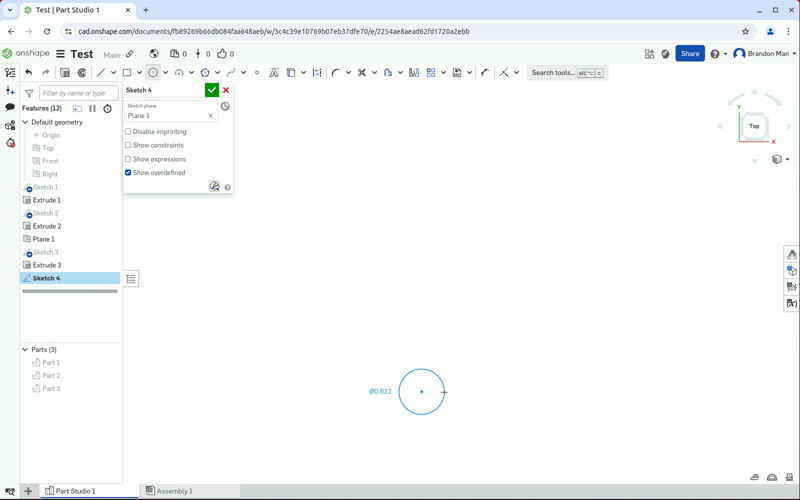
scroll(-6)
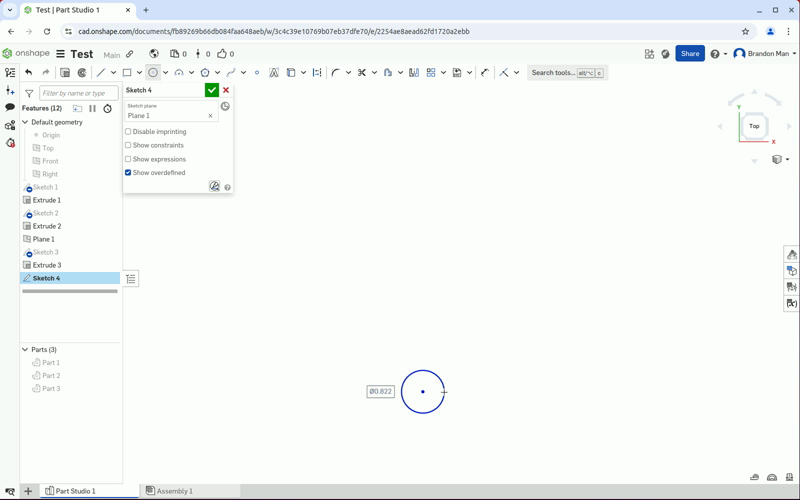
scroll(-6)
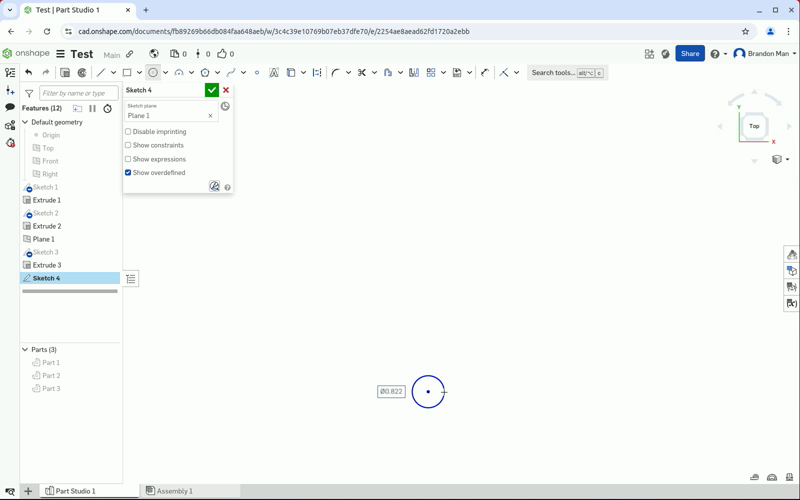
scroll(-6)
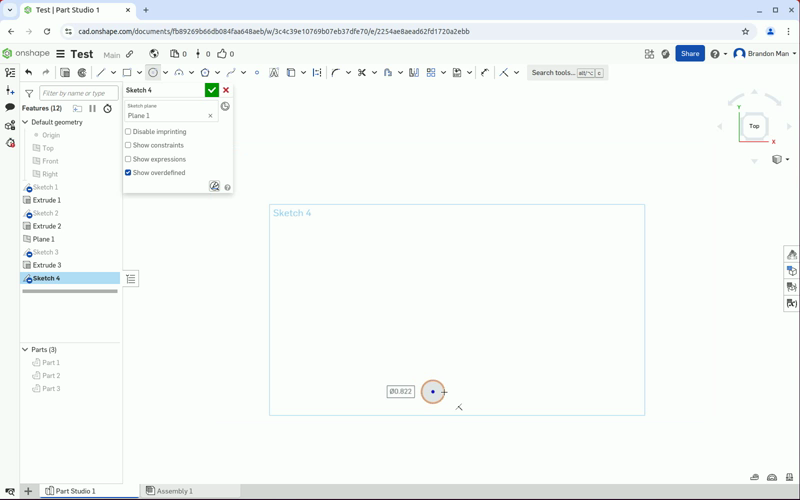
scroll(-6)
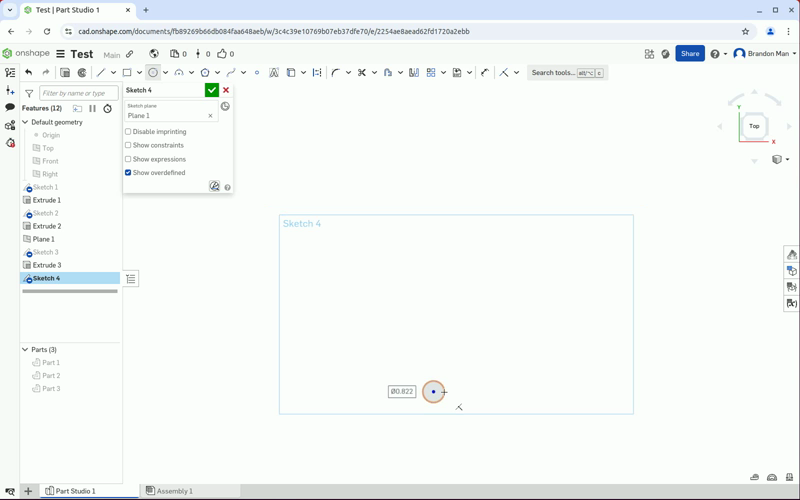
scroll(-6)
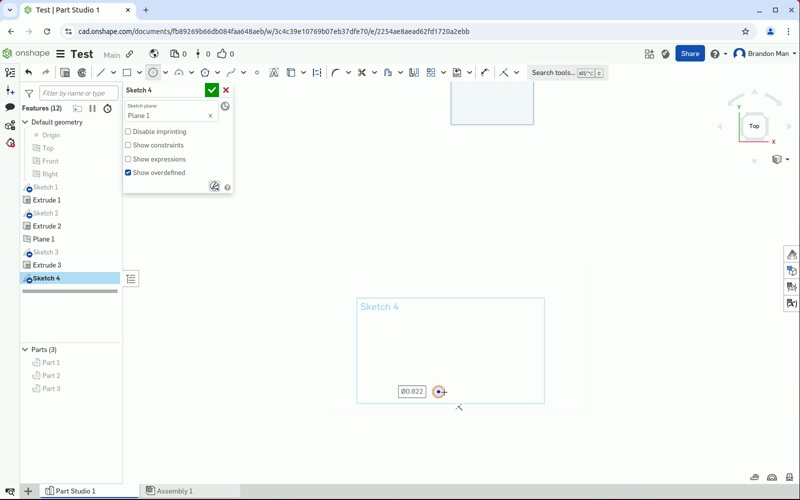
scroll(-6)
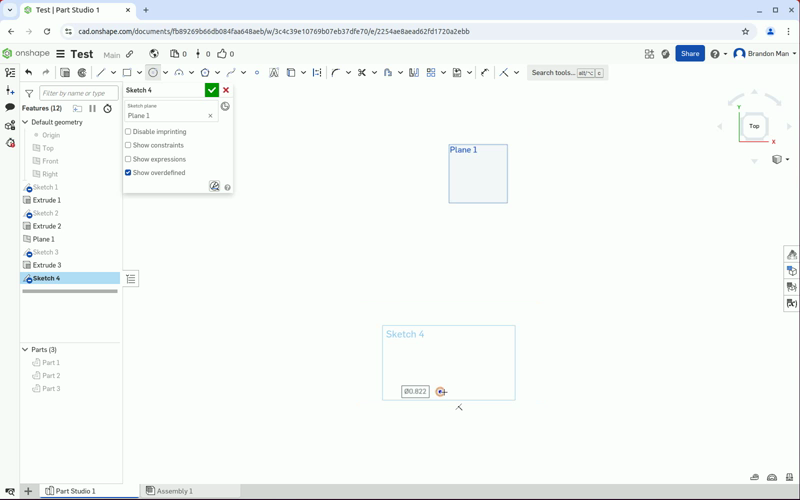
scroll(-6)
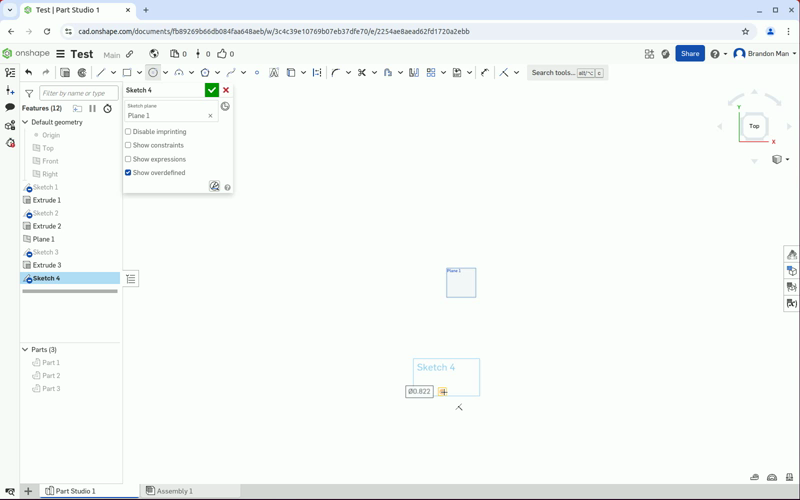
key(esc)
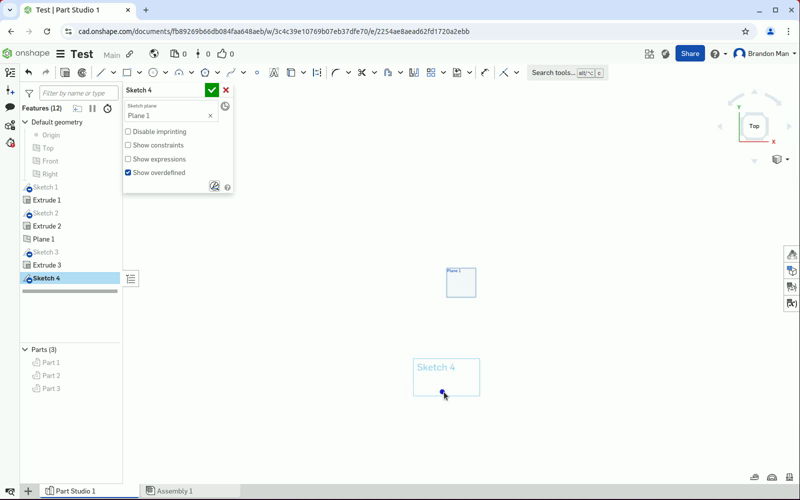
mouse_move(442, 392)
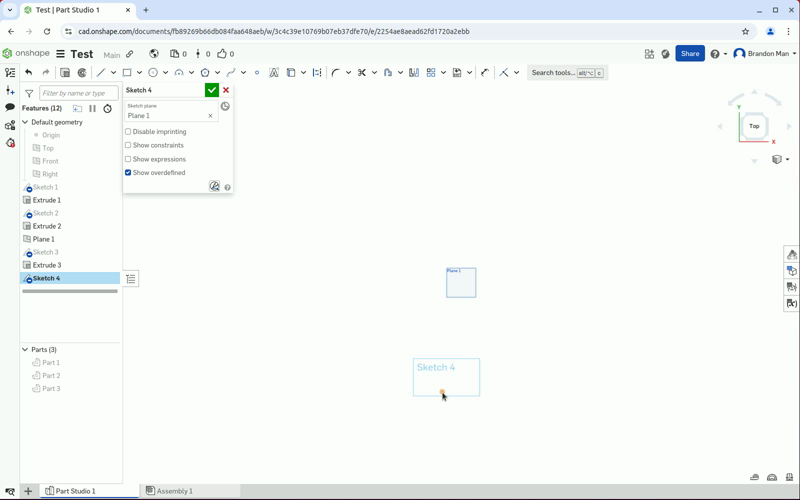
scroll(6)
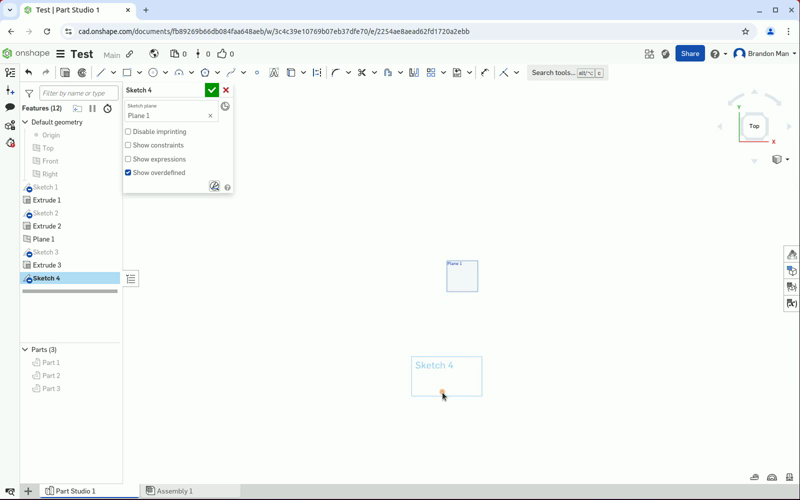
scroll(6)
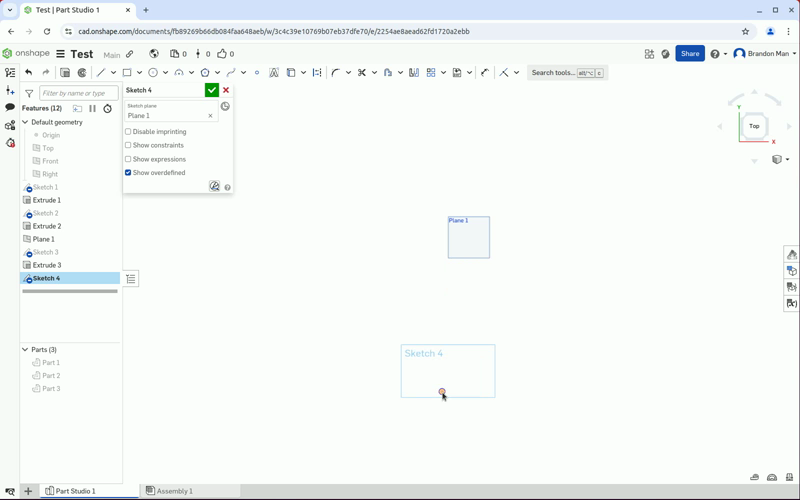
scroll(6)
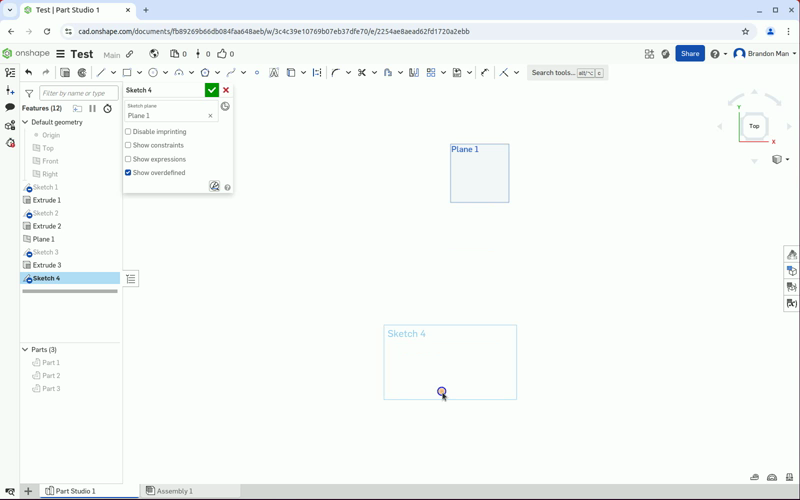
scroll(6)
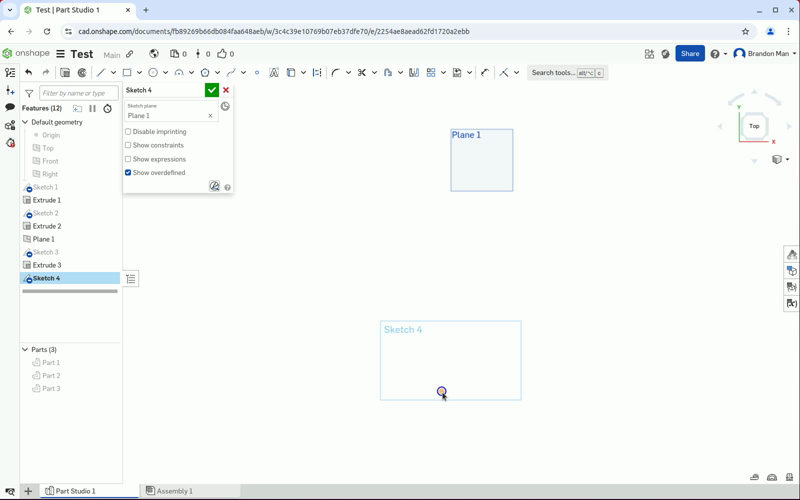
scroll(6)
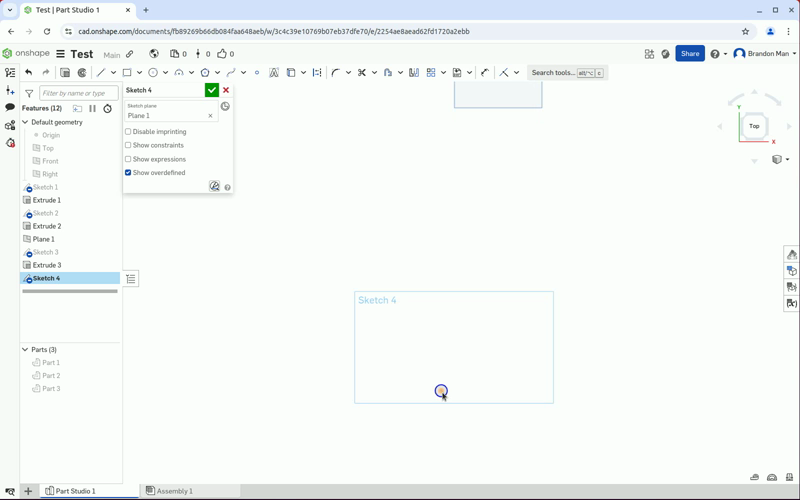
scroll(6)
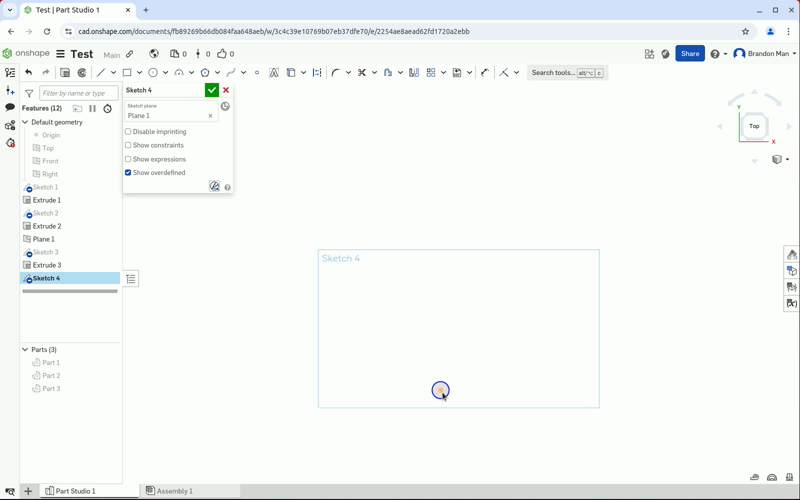
scroll(6)
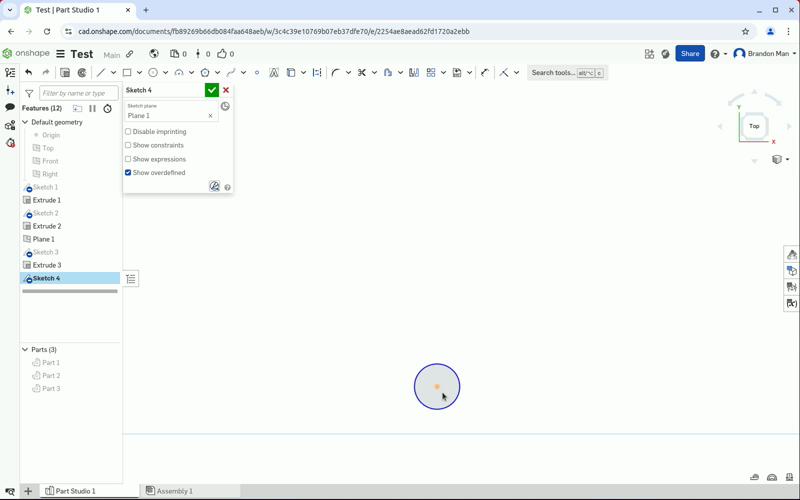
click(442, 392)
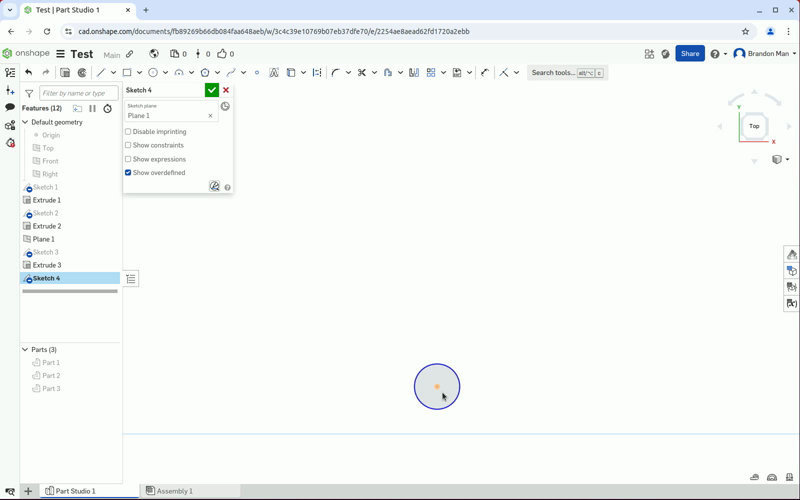
scroll(-6)
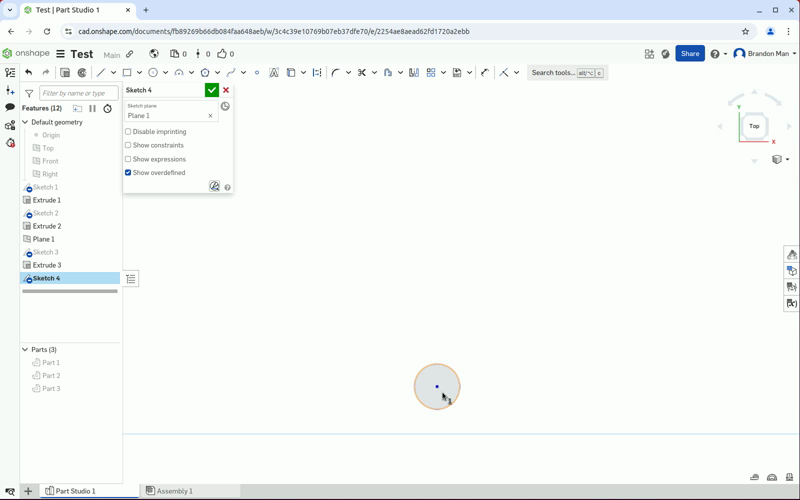
scroll(-6)
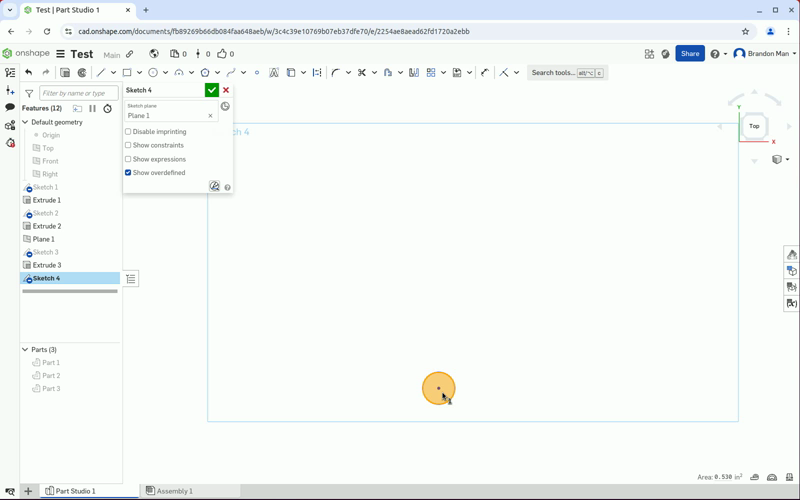
scroll(-6)
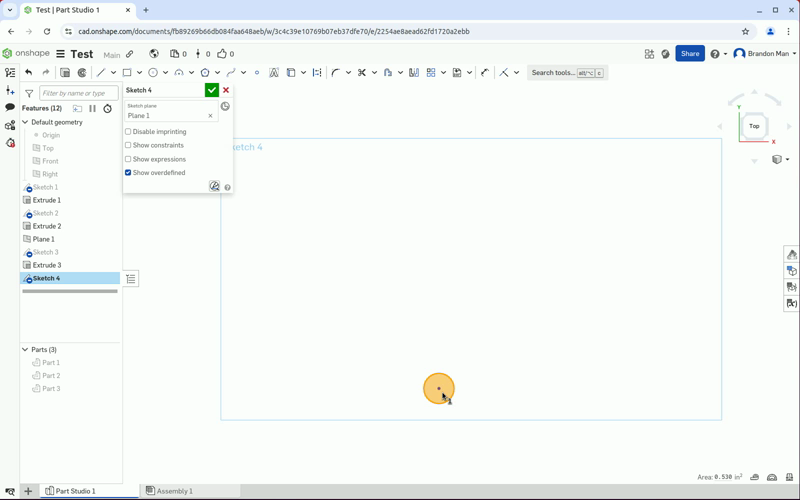
scroll(-6)
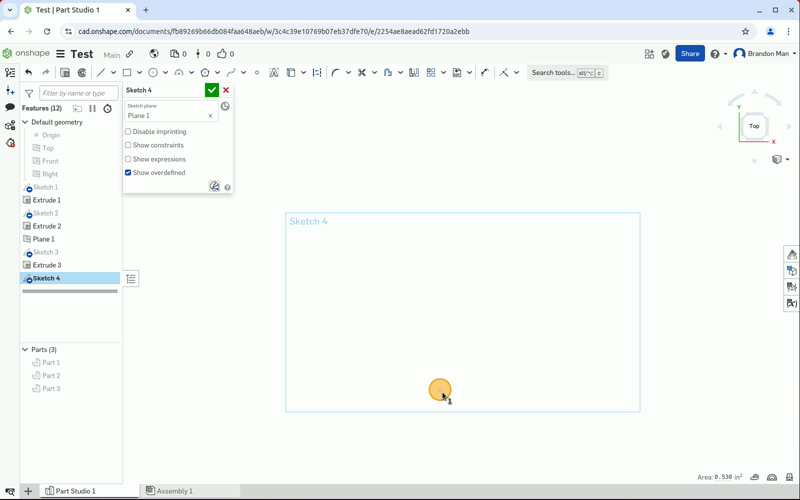
scroll(-6)
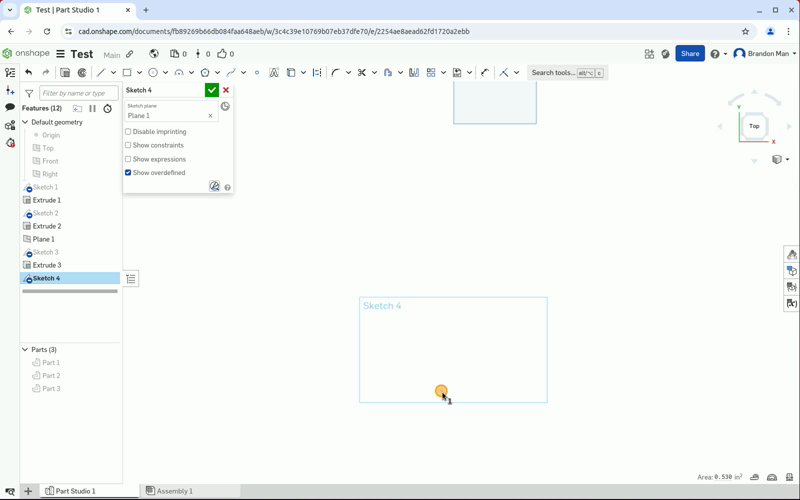
scroll(-6)
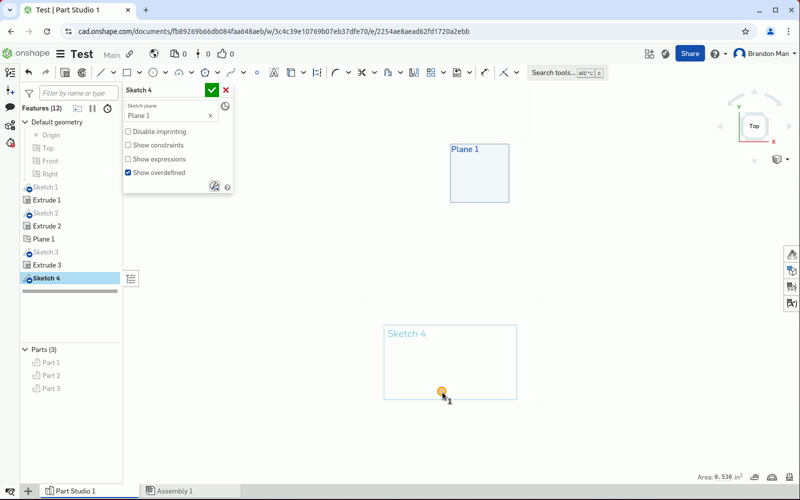
scroll(-6)
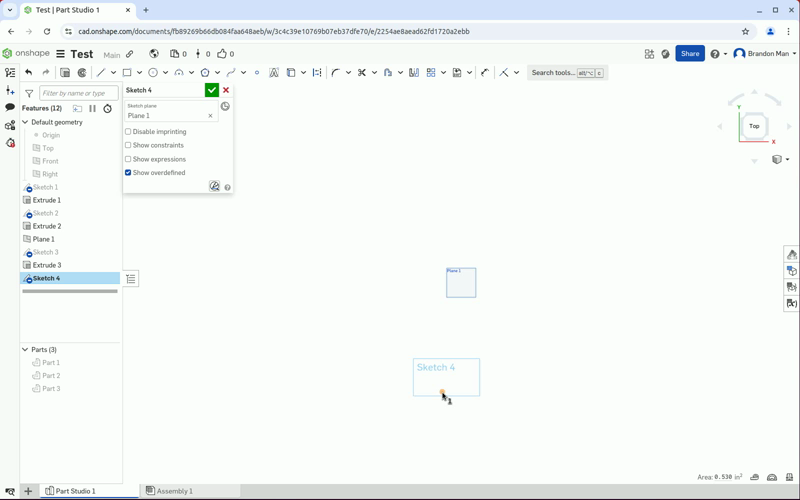
mouse_move(73, 352)
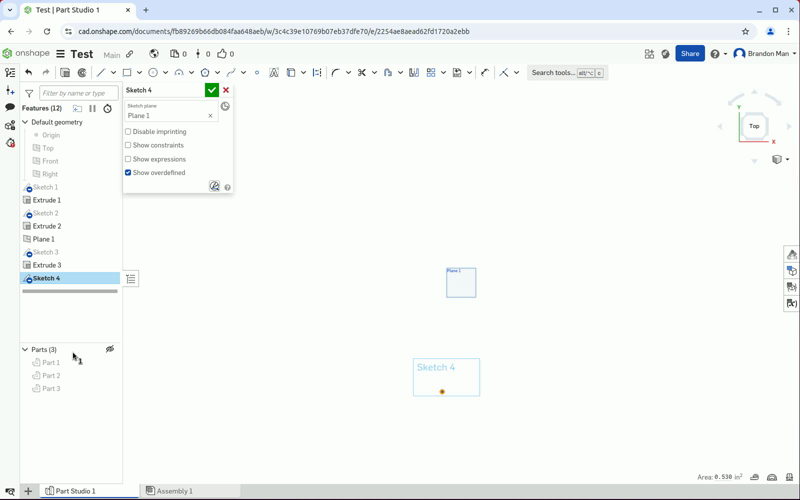
key(shift+y)
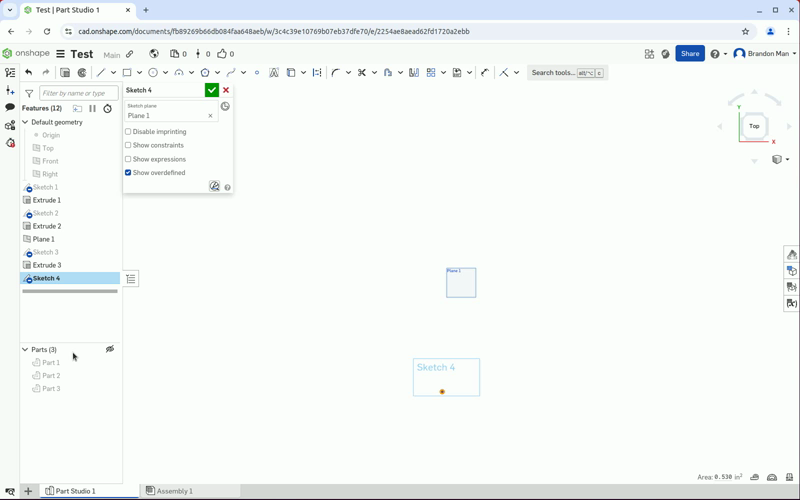
key(shift+e)
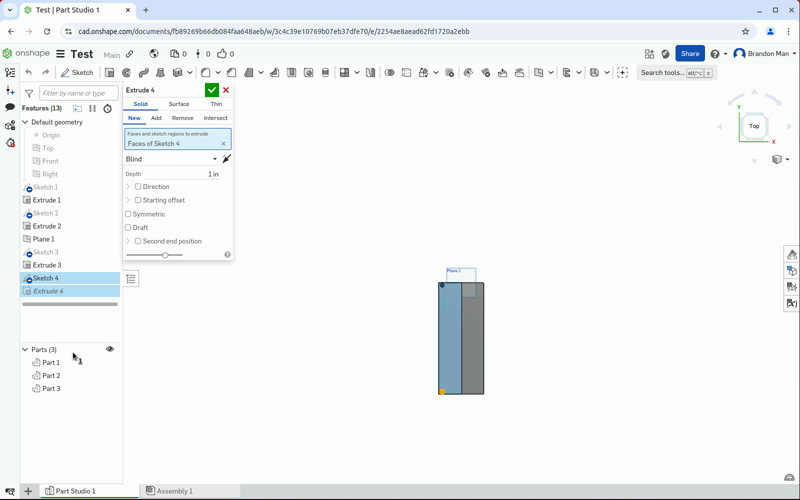
mouse_move(143, 106)
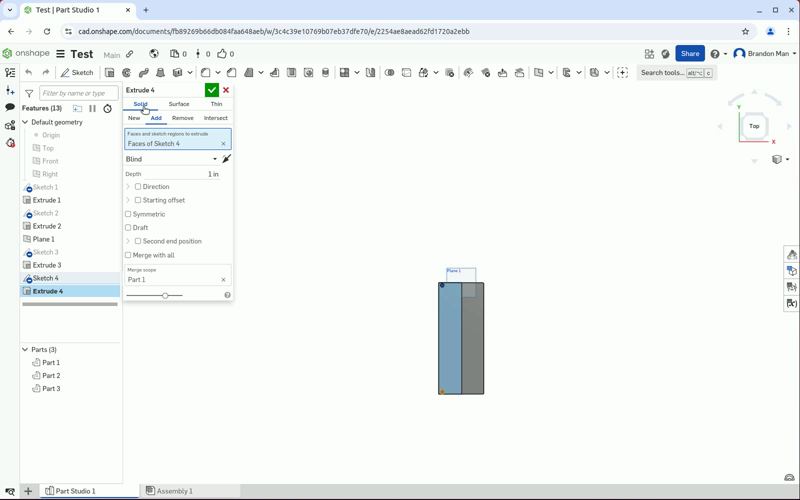
click(143, 106)
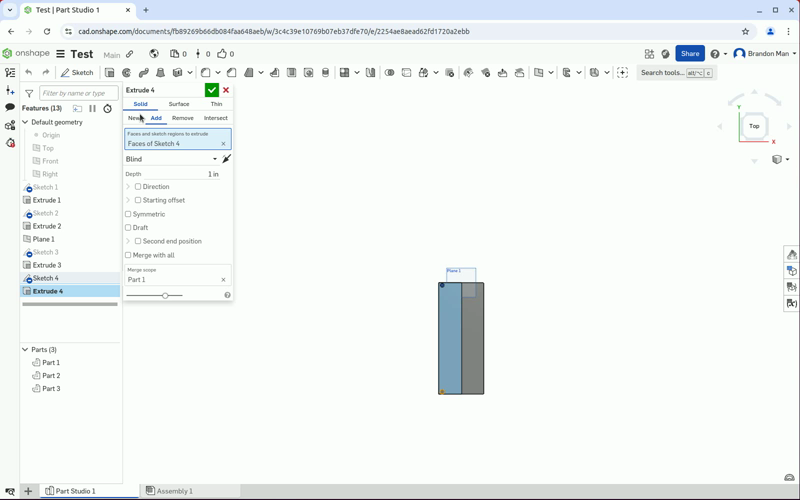
mouse_move(137, 120)
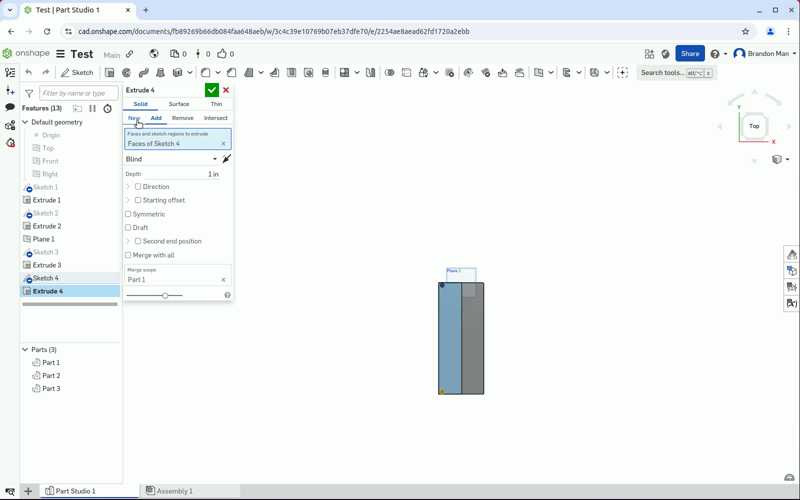
click(137, 120)
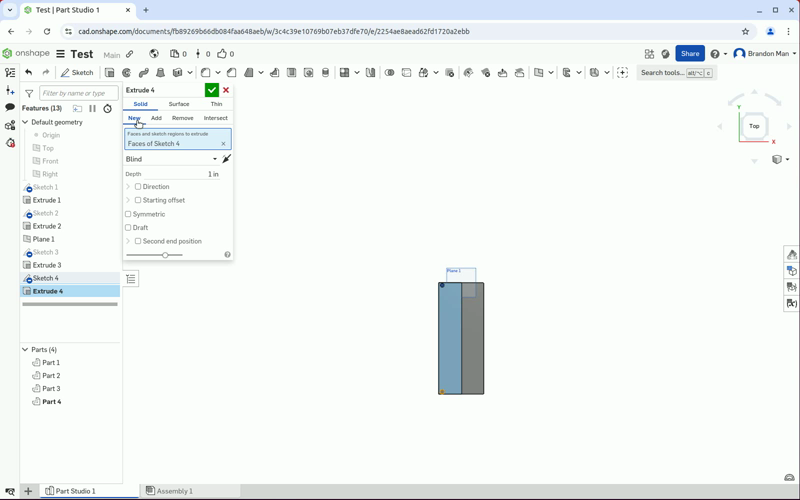
key(tab, 4)
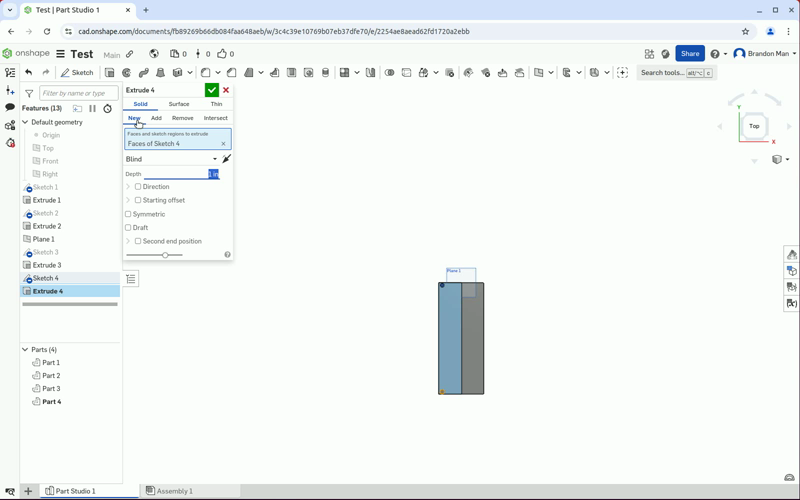
text(11.554)
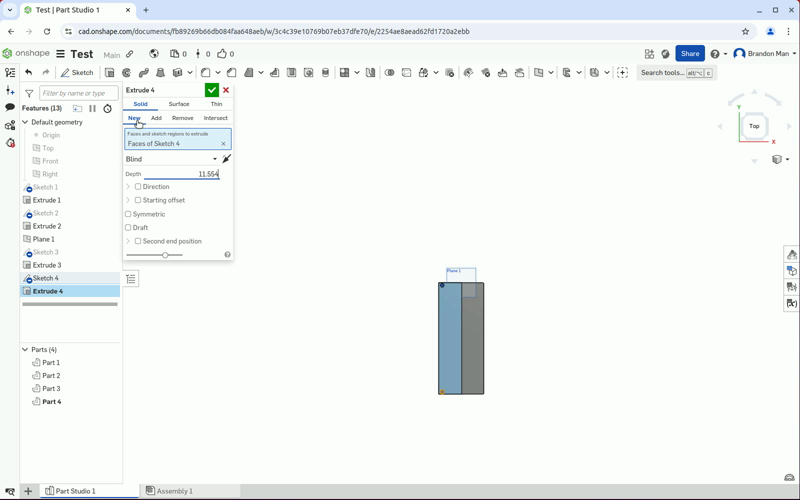
key(enter)
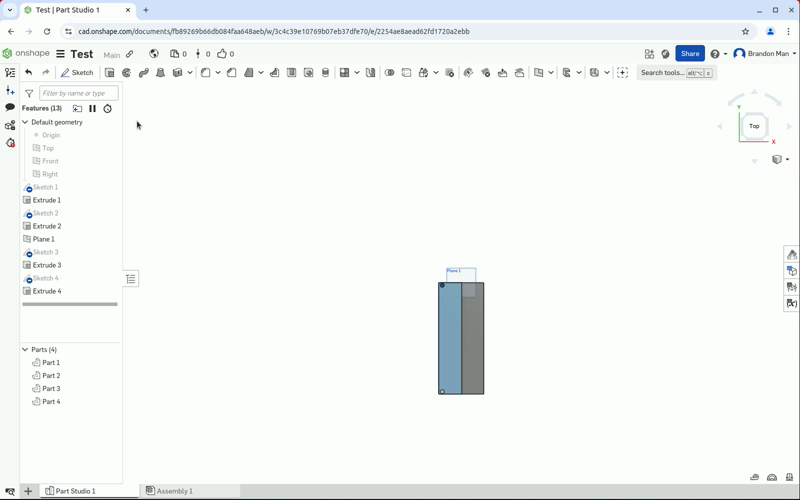
key(shift+h)
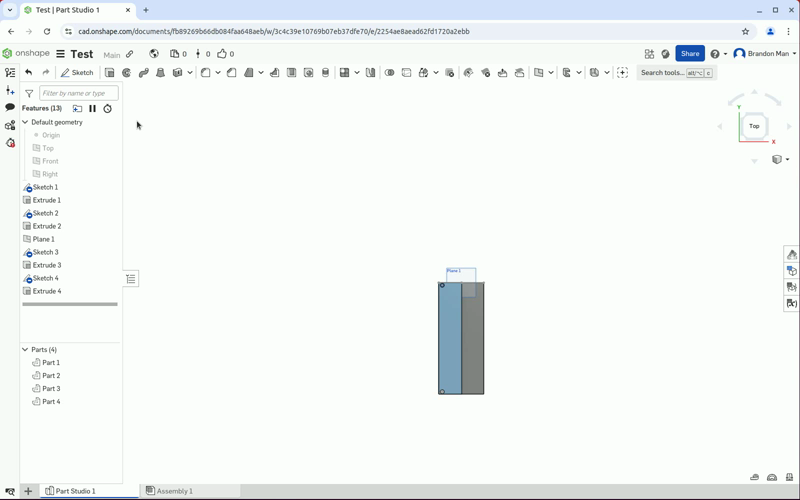
key(shift+h)
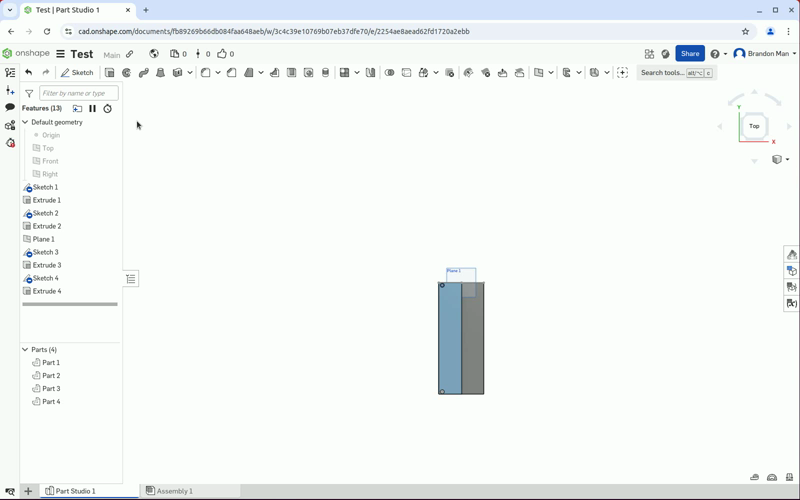
key(shift+7)
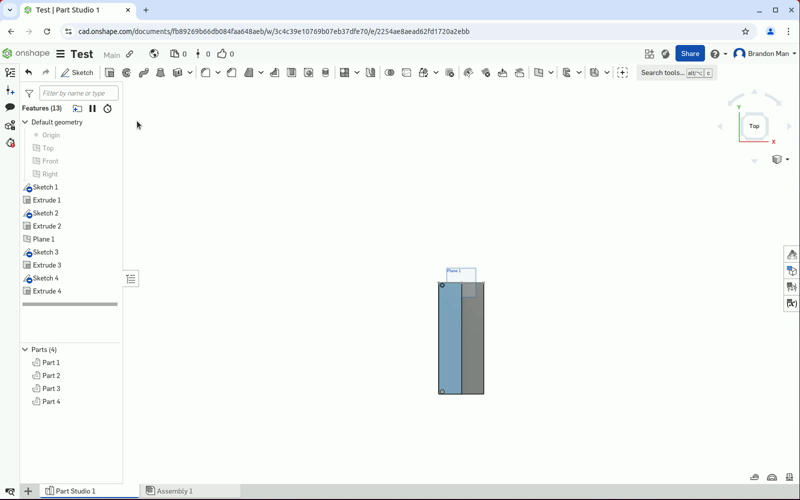
key(up, 3)
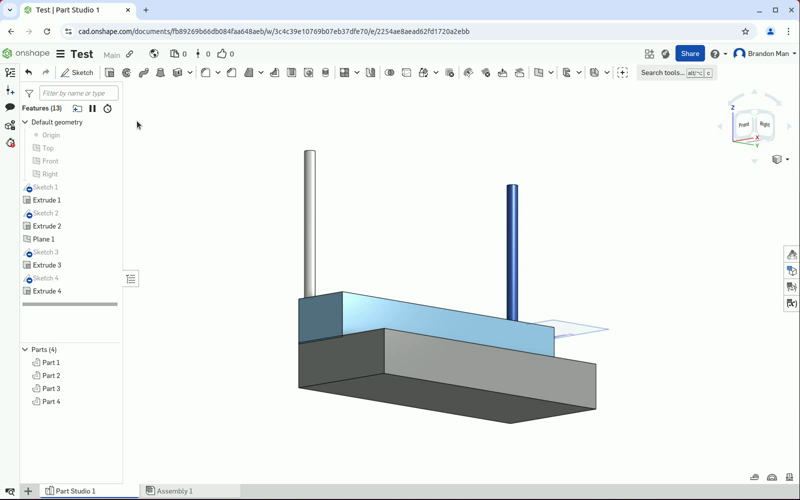
key(left, 3)
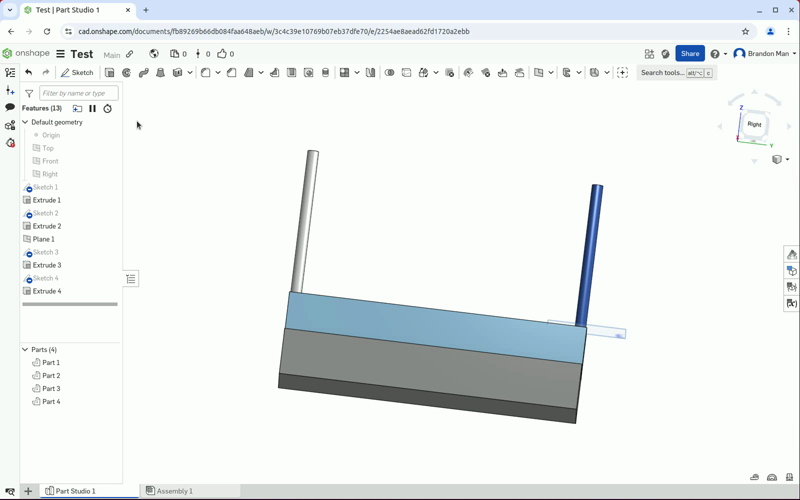
key(right, 3)
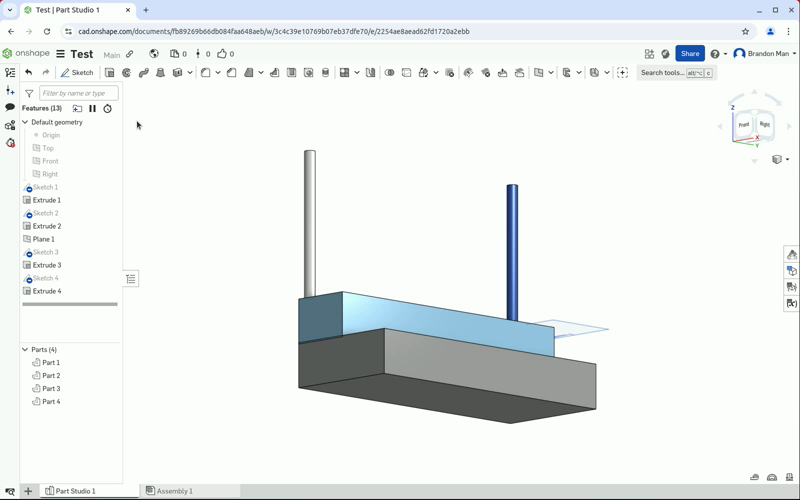
key(down, 3)
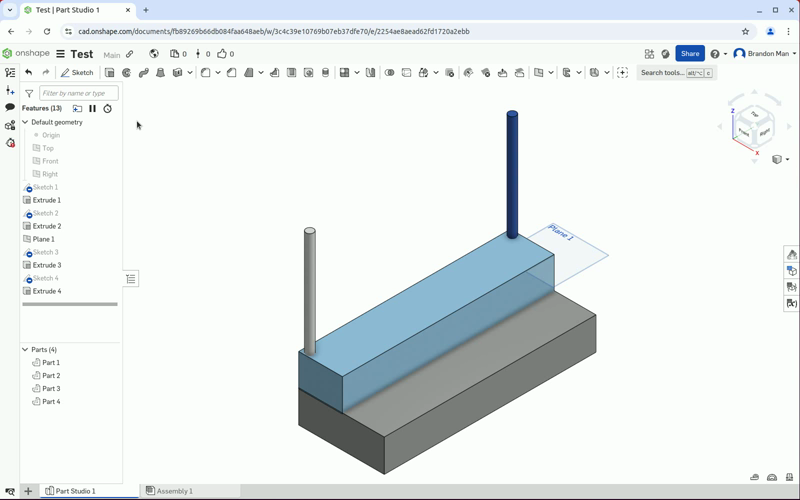
mouse_move(73, 189)
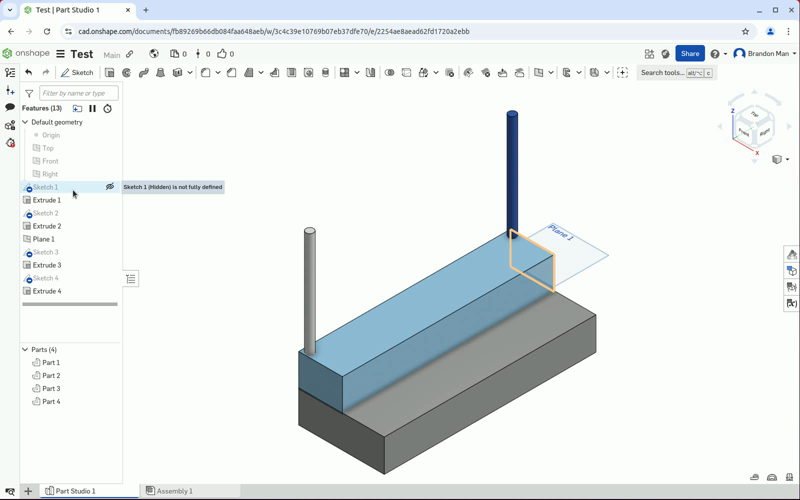
click(73, 189)